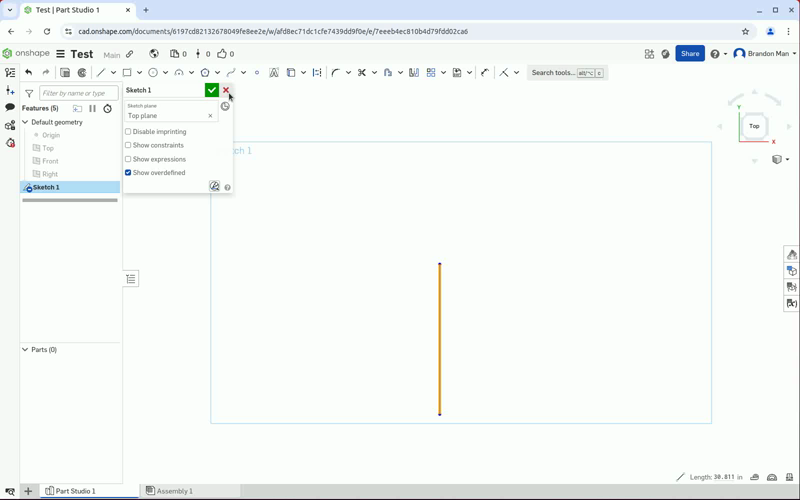
key(shift+h)
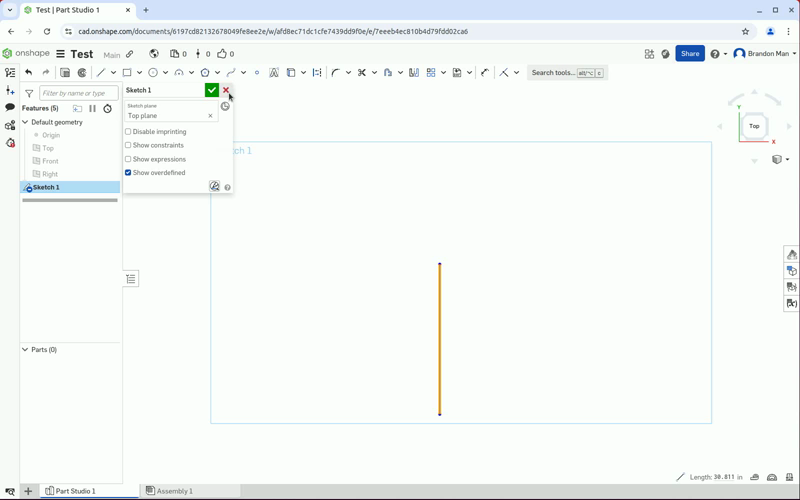
key(shift+s)
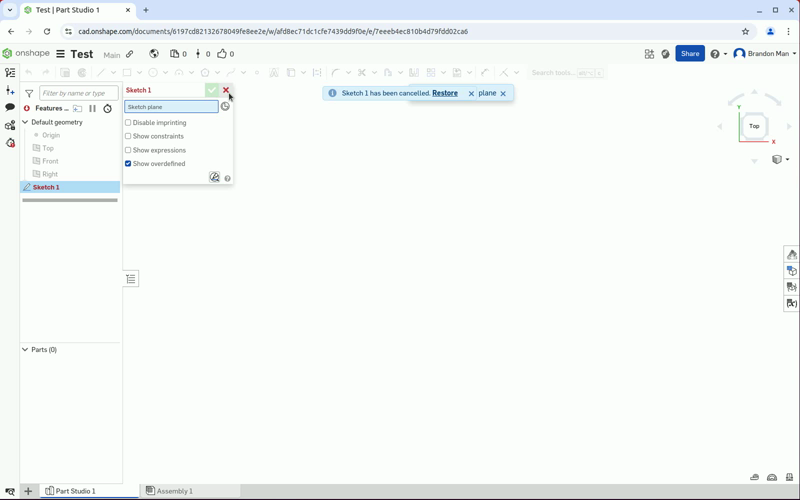
mouse_move(73, 150)
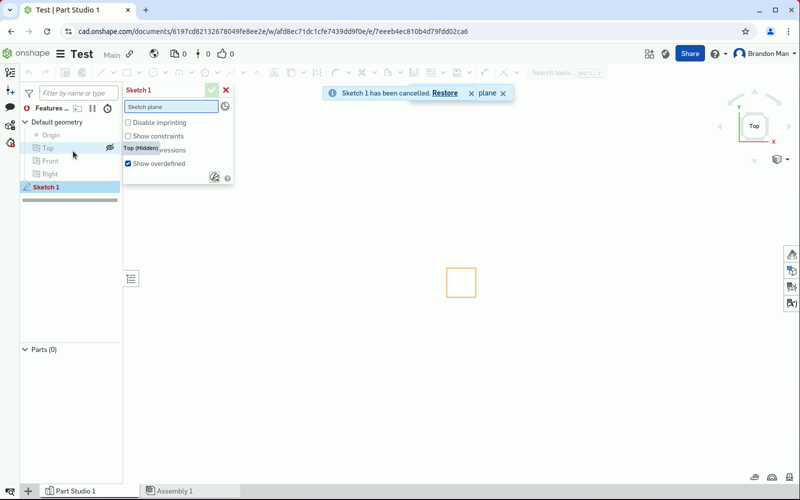
click(73, 150)
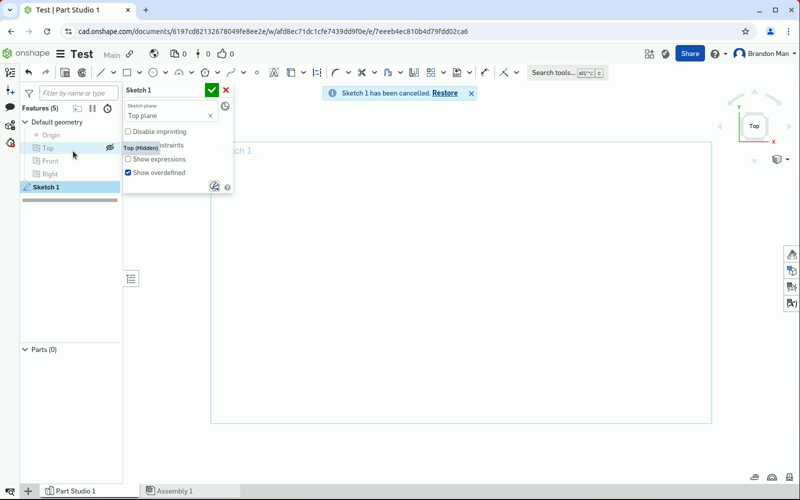
mouse_move(73, 352)
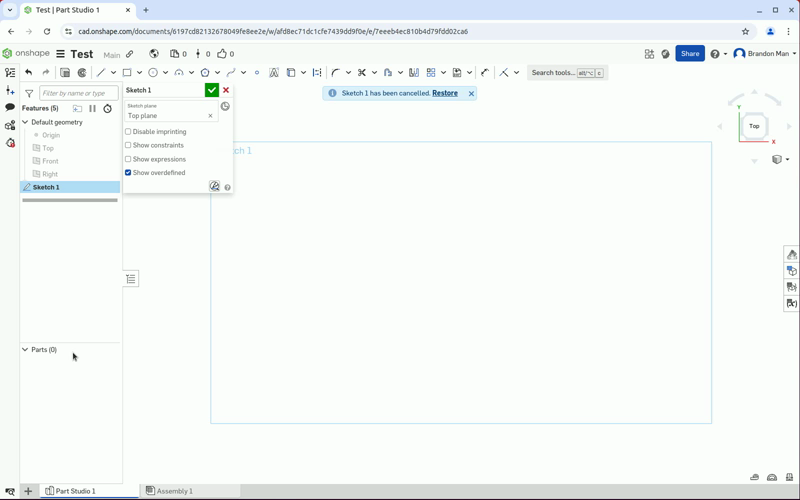
key(y)
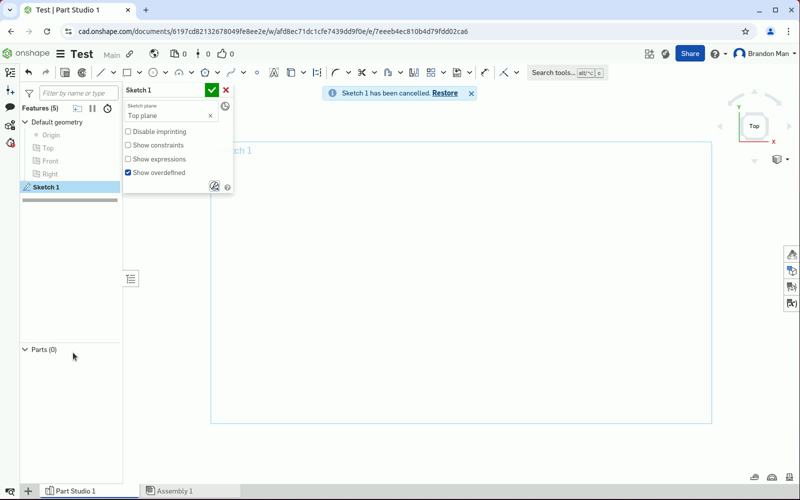
key(l)
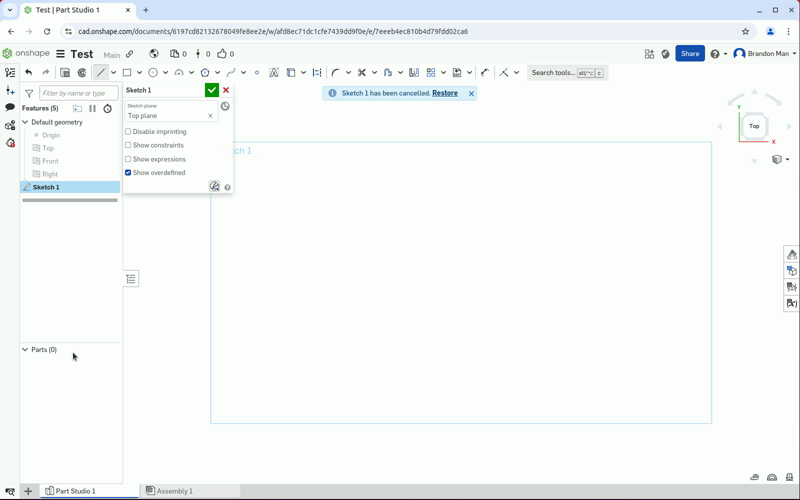
key_down(shift)
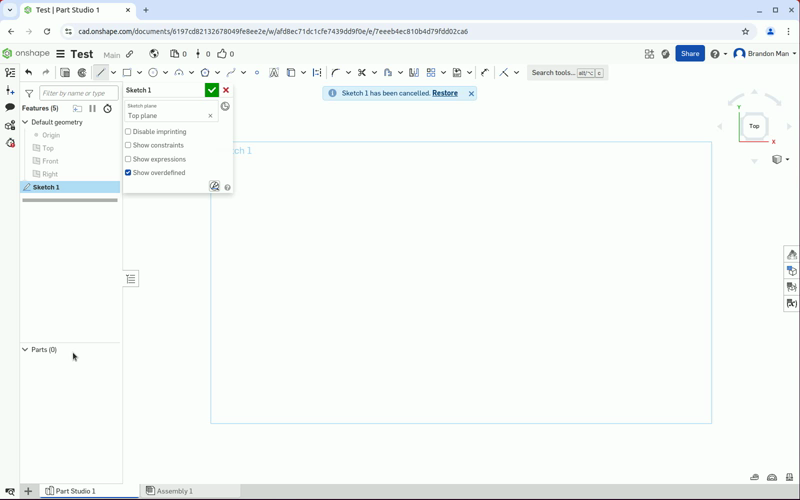
mouse_move(348, 245)
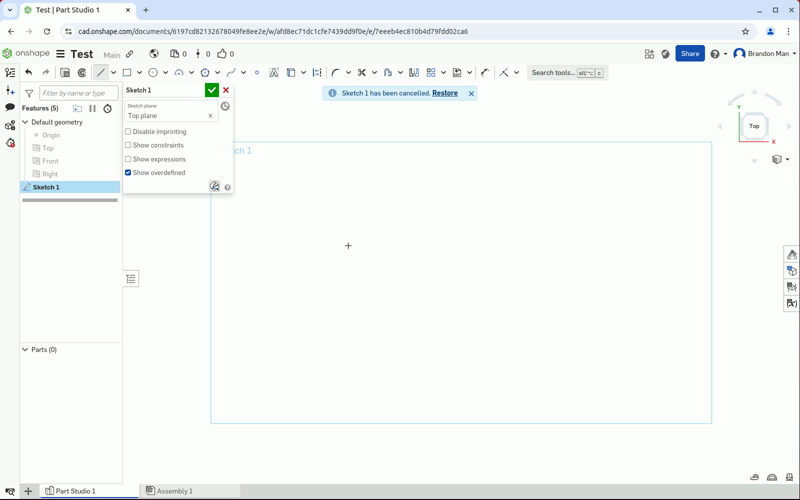
click(348, 245)
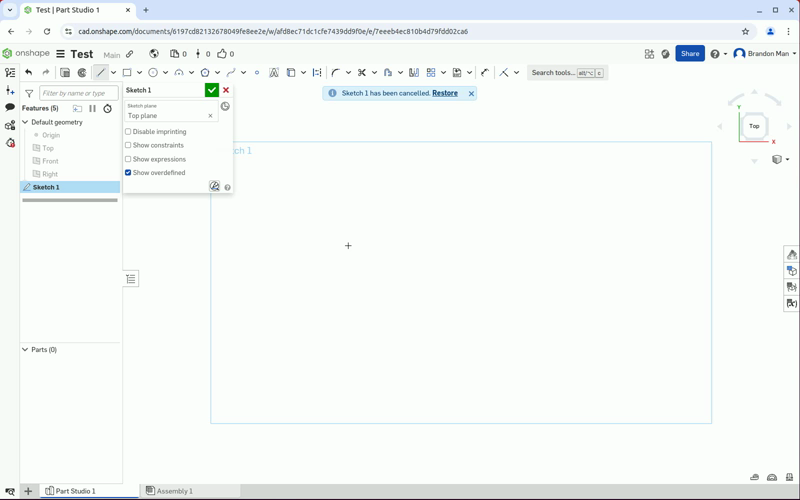
key_up(shift)
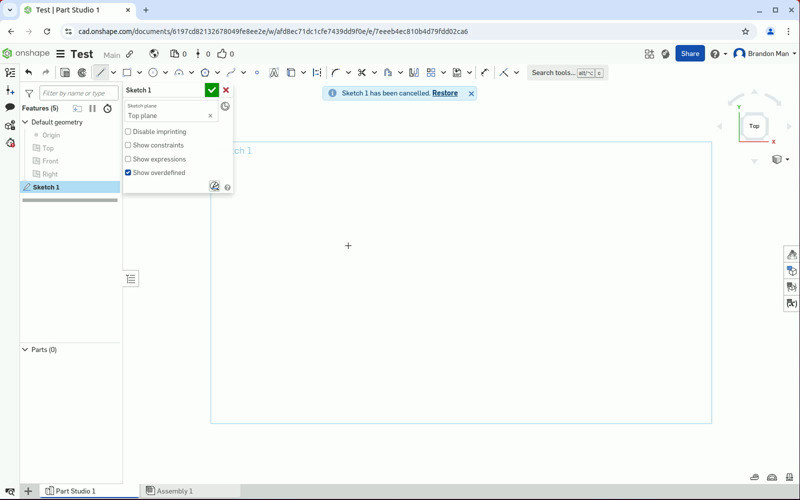
key_down(shift)
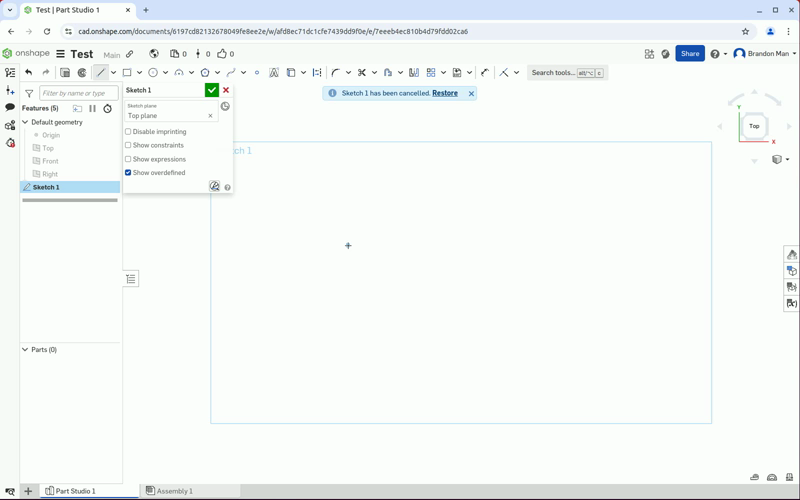
mouse_move(496, 245)
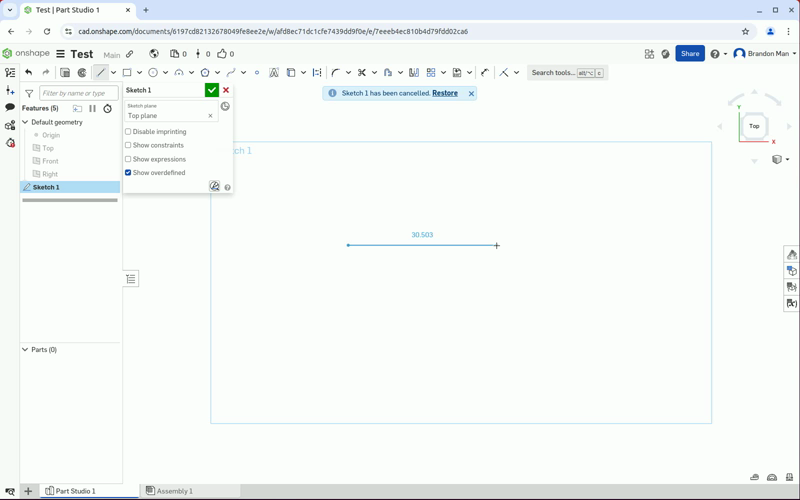
click(496, 245)
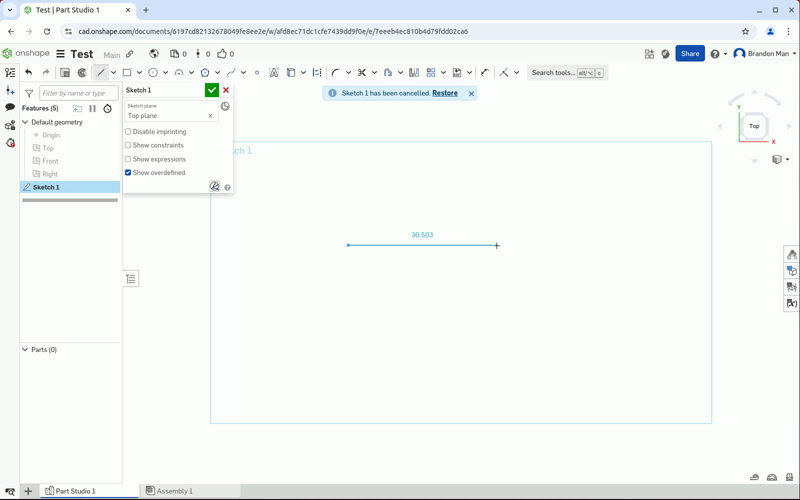
key_up(shift)
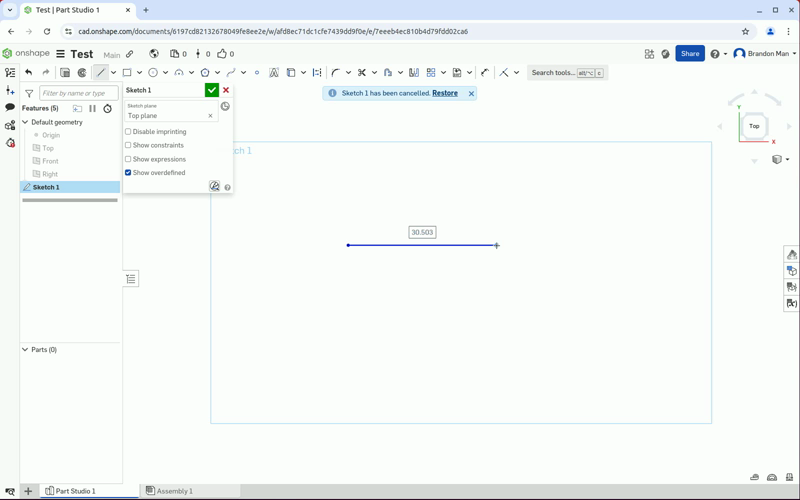
key_down(shift)
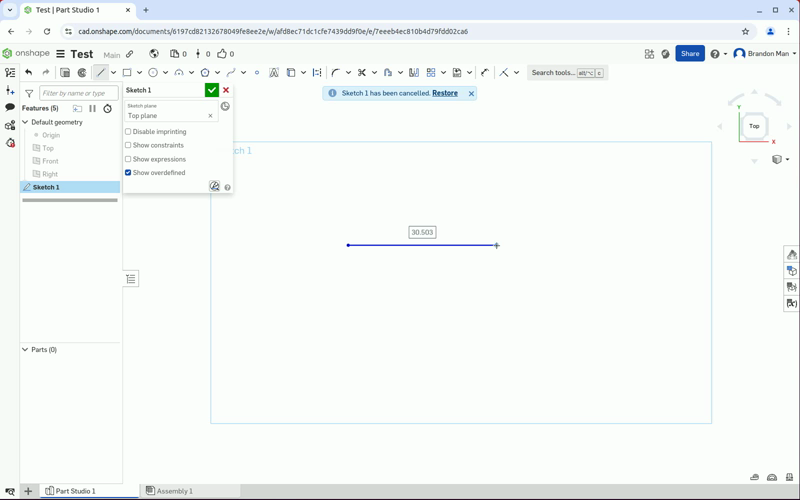
mouse_move(526, 245)
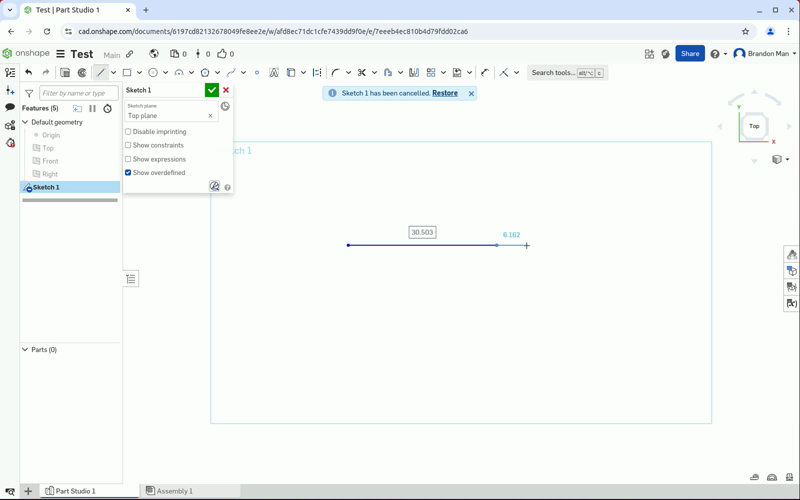
mouse_move(496, 228)
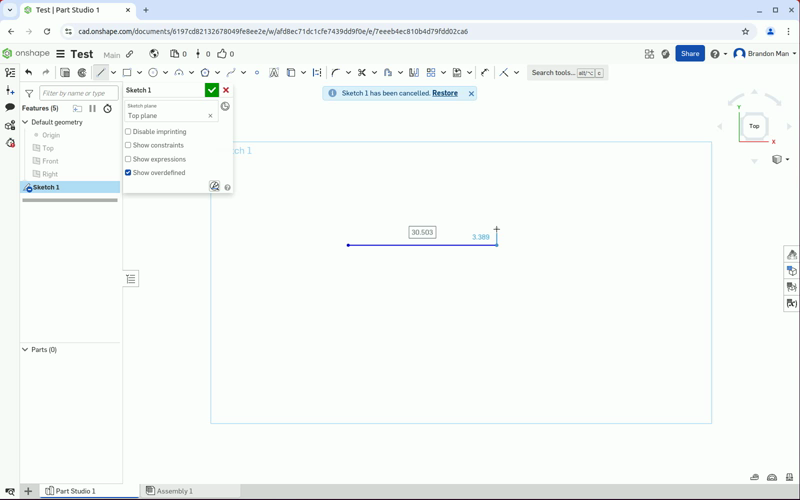
click(496, 228)
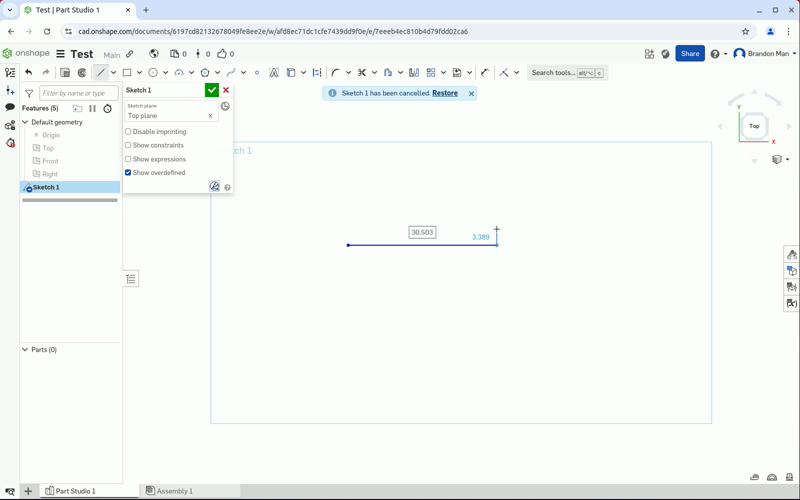
key_up(shift)
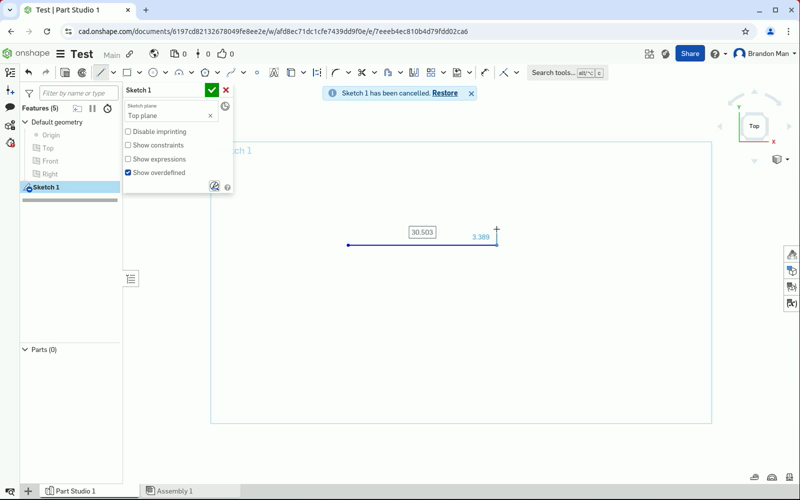
key_down(shift)
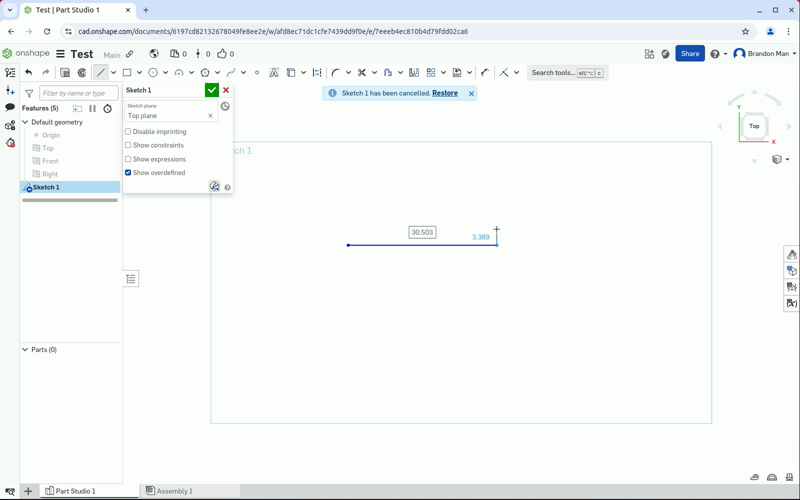
mouse_move(526, 228)
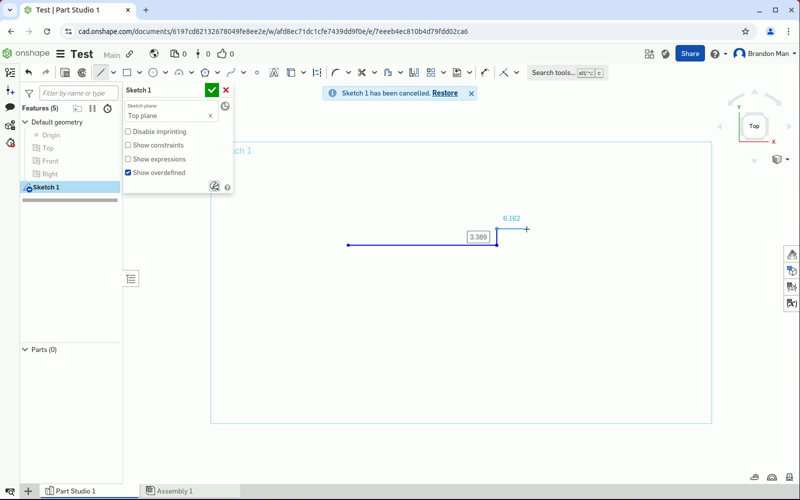
mouse_move(529, 228)
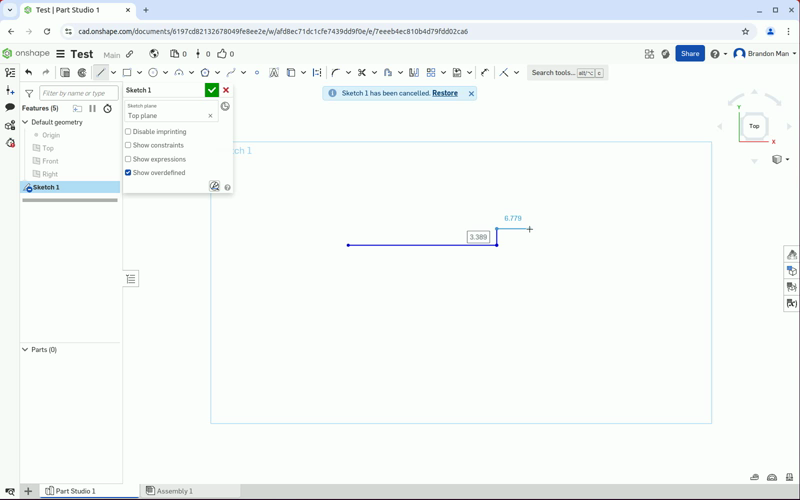
click(529, 228)
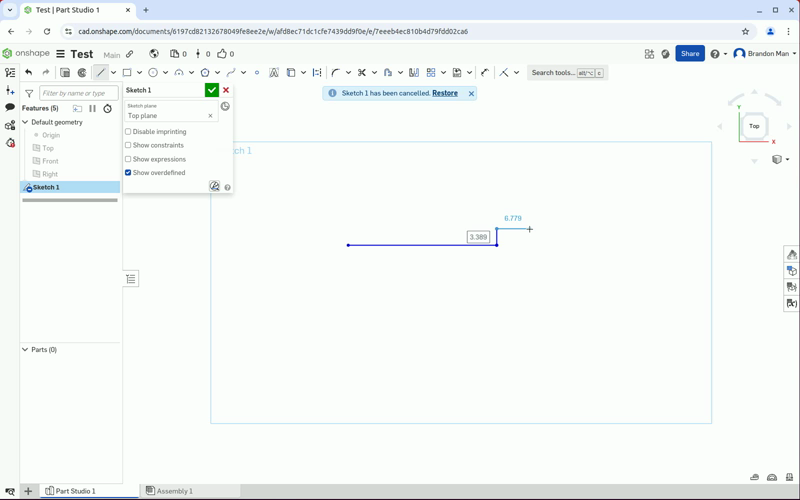
key_up(shift)
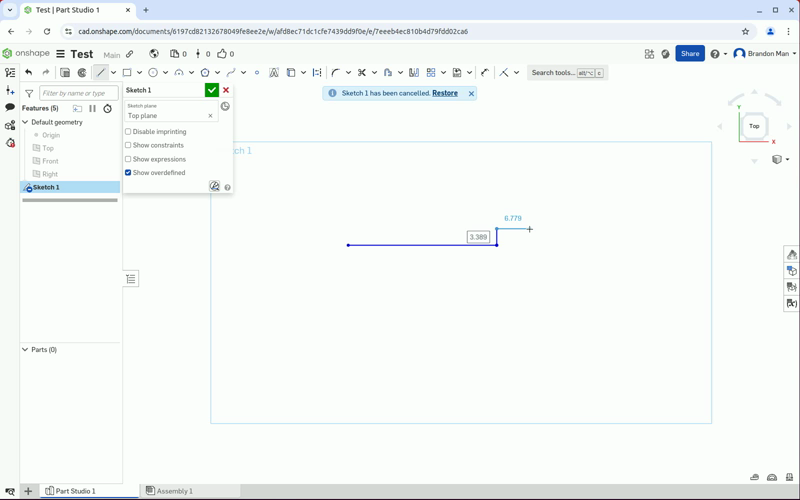
key_down(shift)
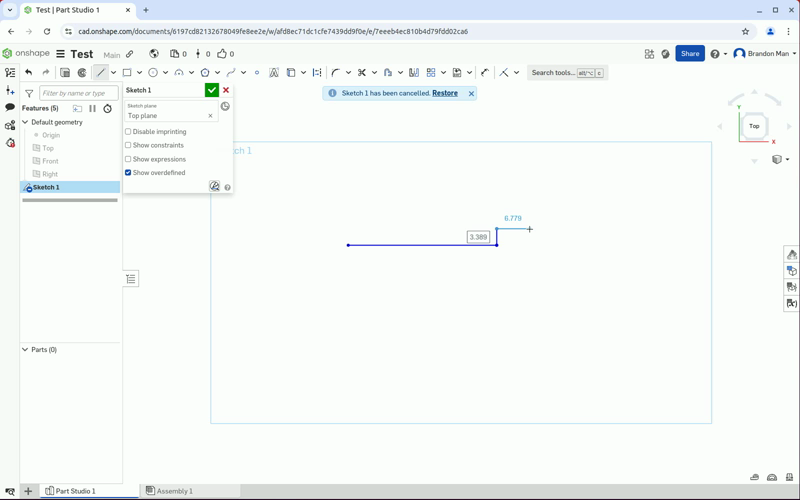
mouse_move(559, 228)
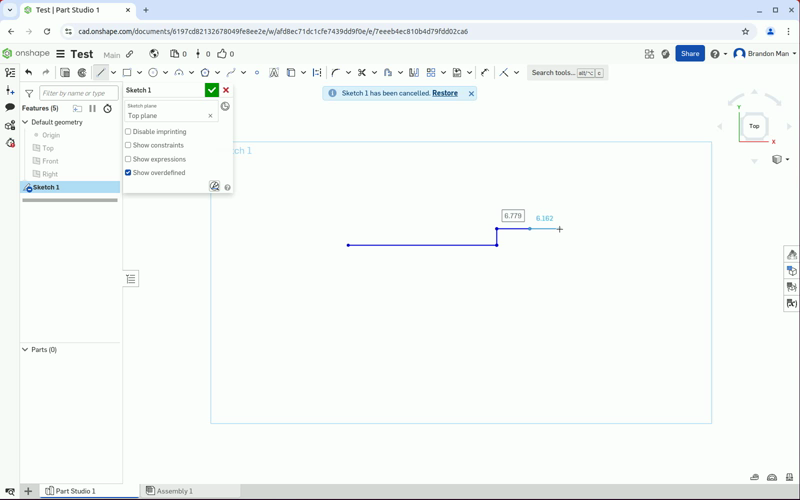
mouse_move(529, 261)
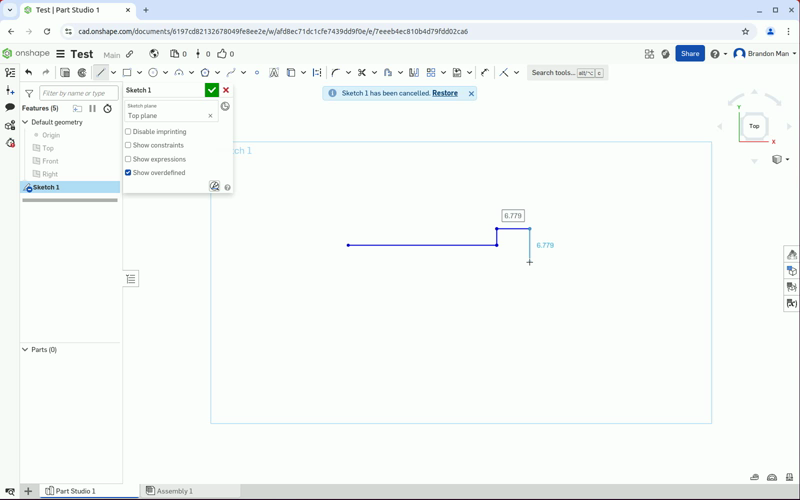
click(529, 261)
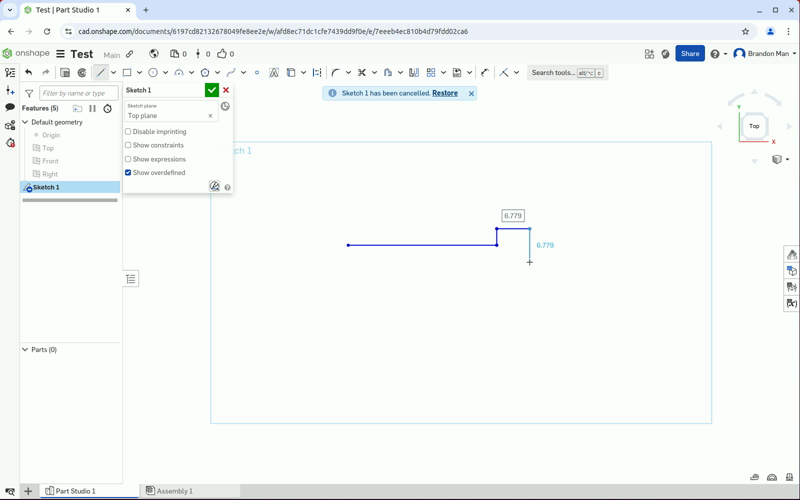
key_up(shift)
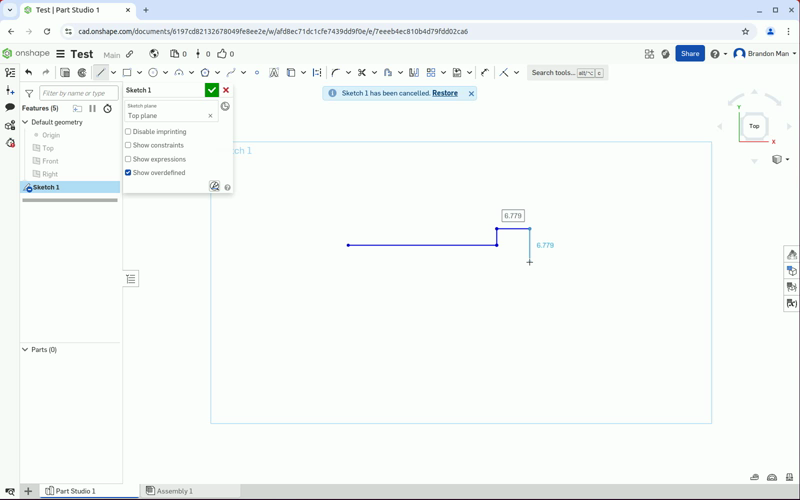
key_down(shift)
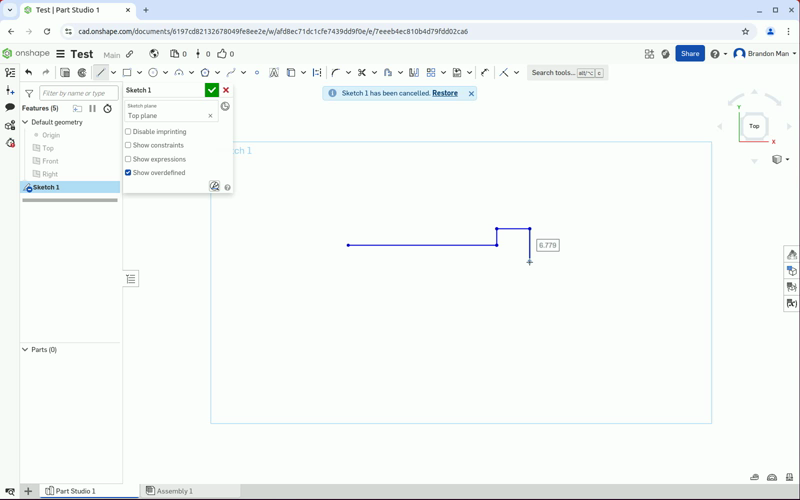
mouse_move(559, 261)
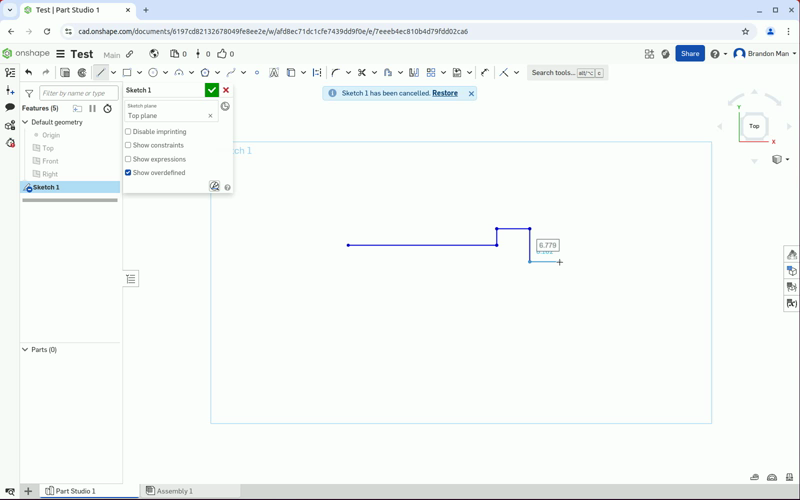
mouse_move(513, 261)
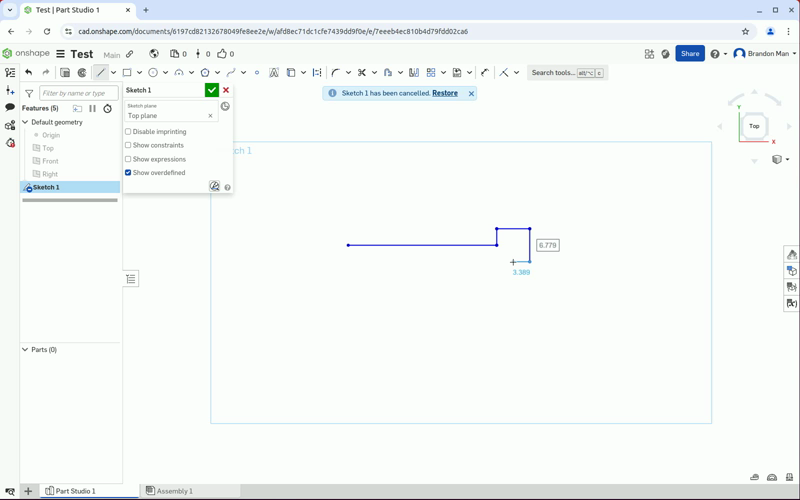
click(513, 261)
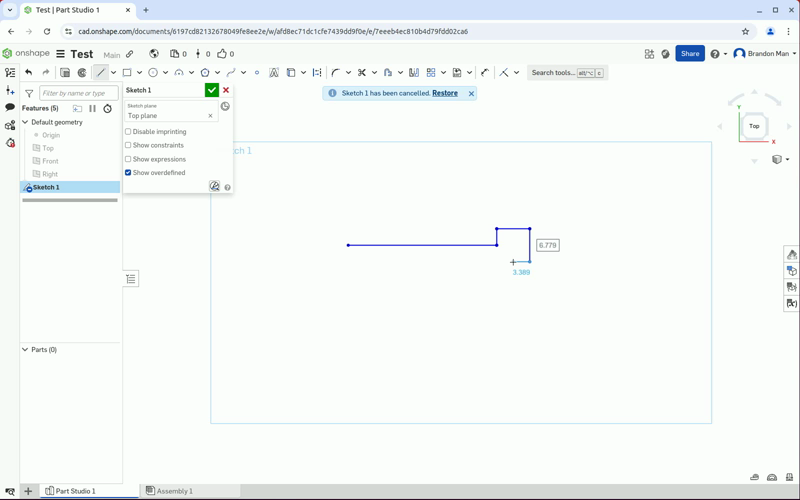
key_up(shift)
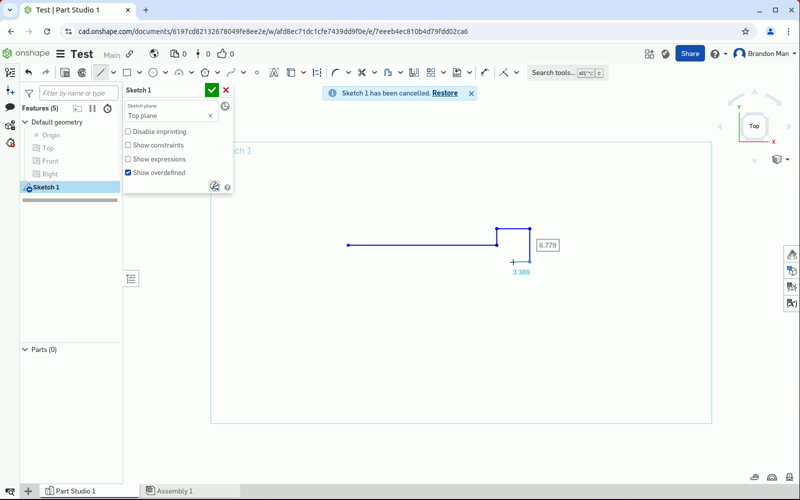
key_down(shift)
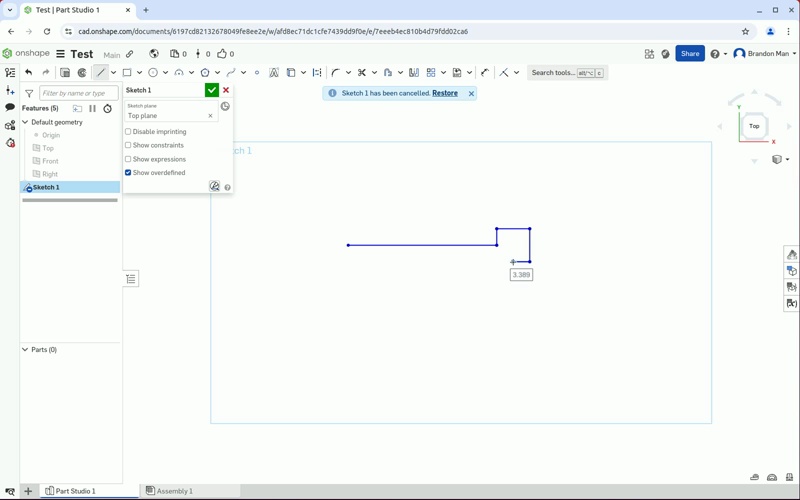
mouse_move(513, 356)
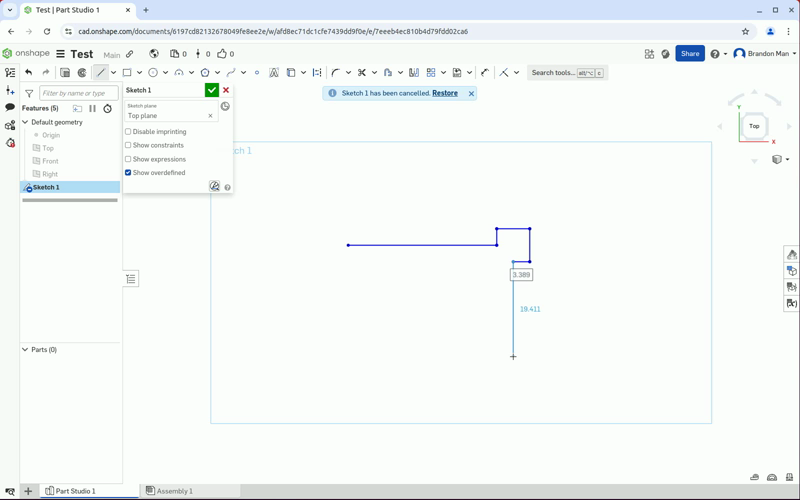
click(513, 356)
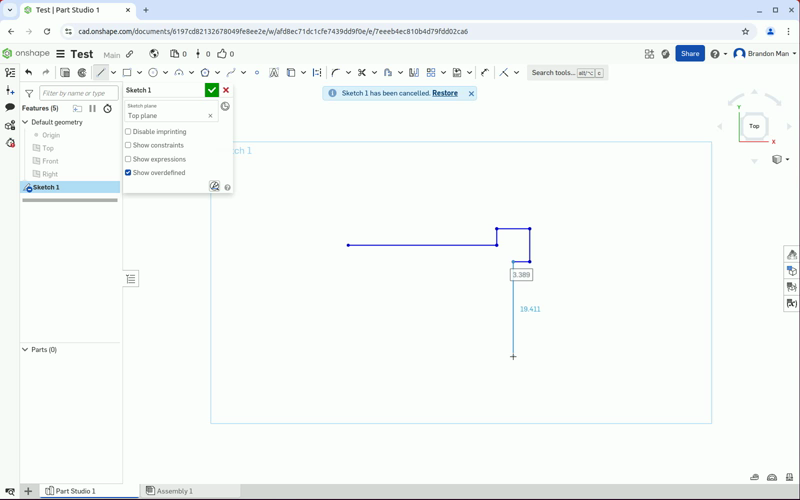
key_up(shift)
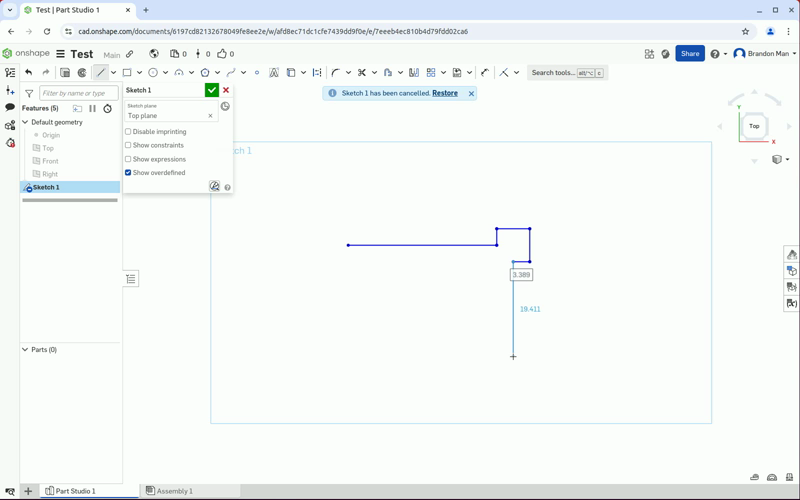
key_down(shift)
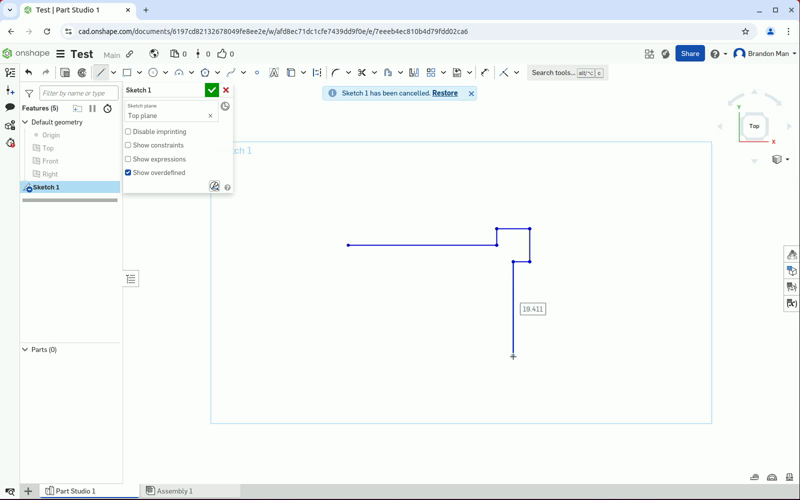
mouse_move(543, 356)
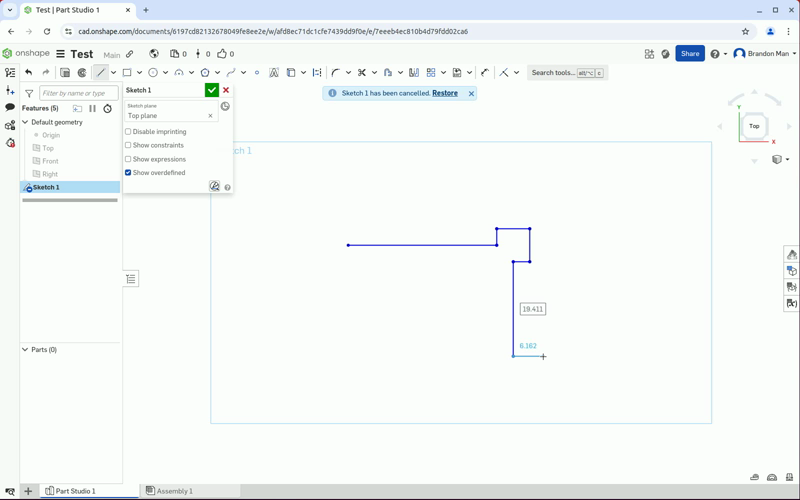
mouse_move(572, 356)
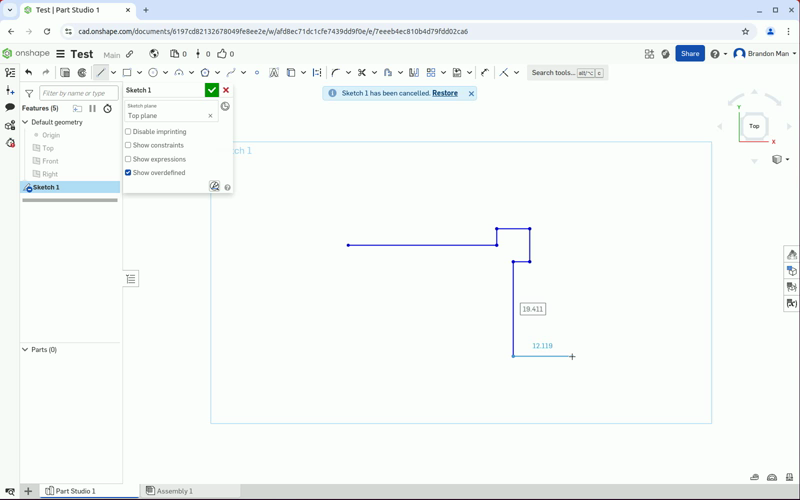
click(572, 356)
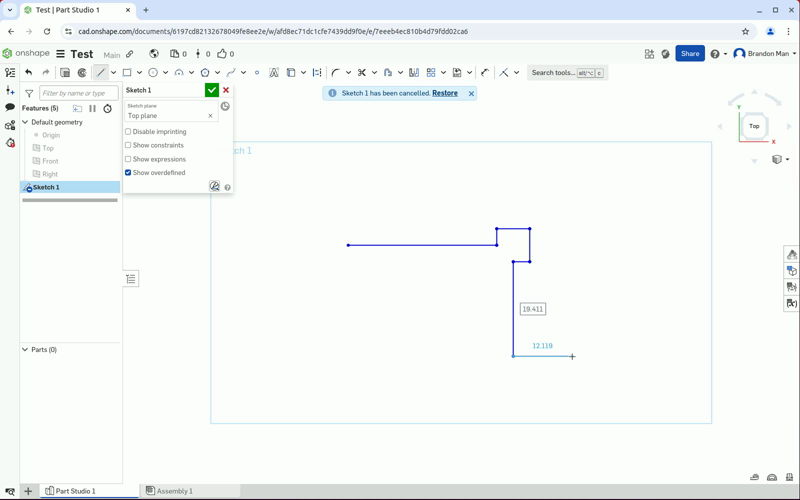
key_up(shift)
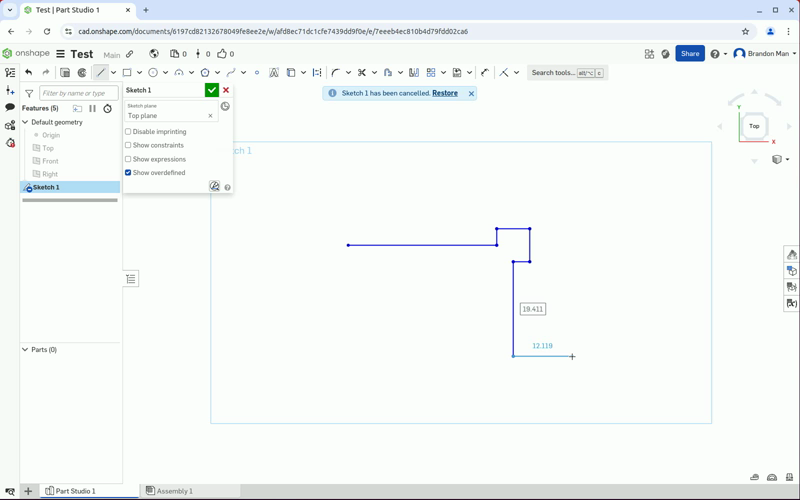
key_down(shift)
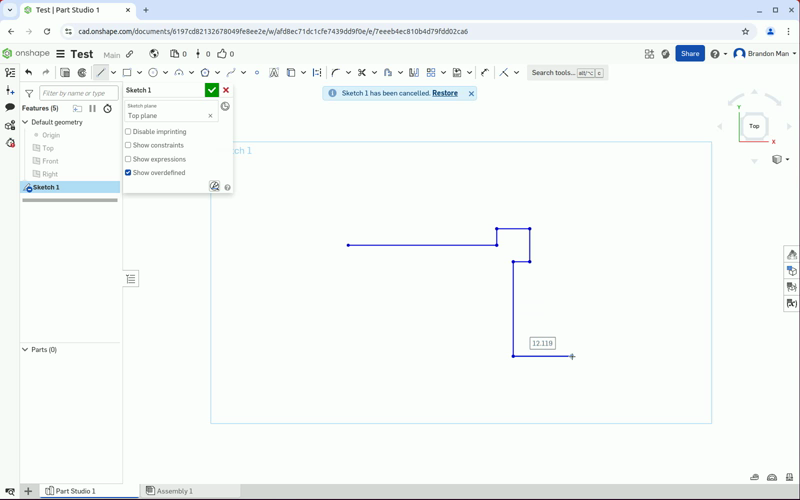
mouse_move(572, 207)
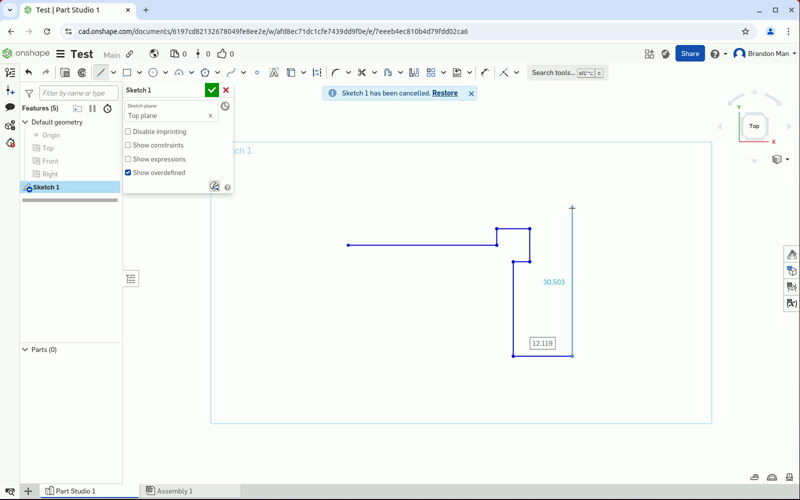
click(572, 207)
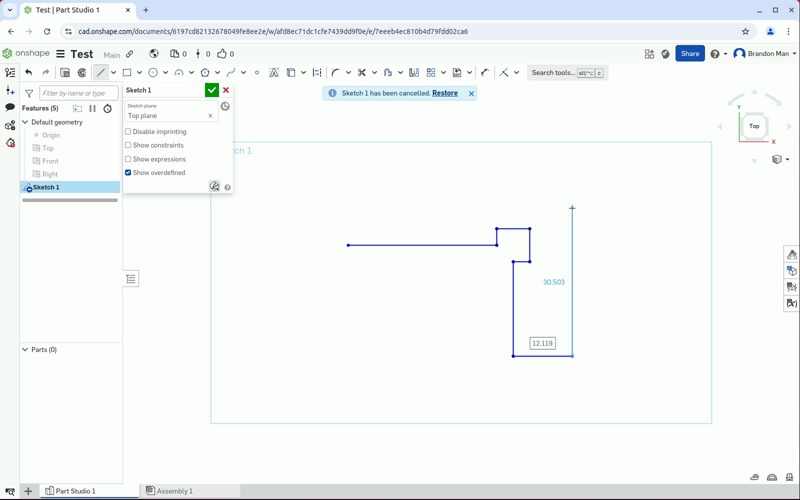
key_up(shift)
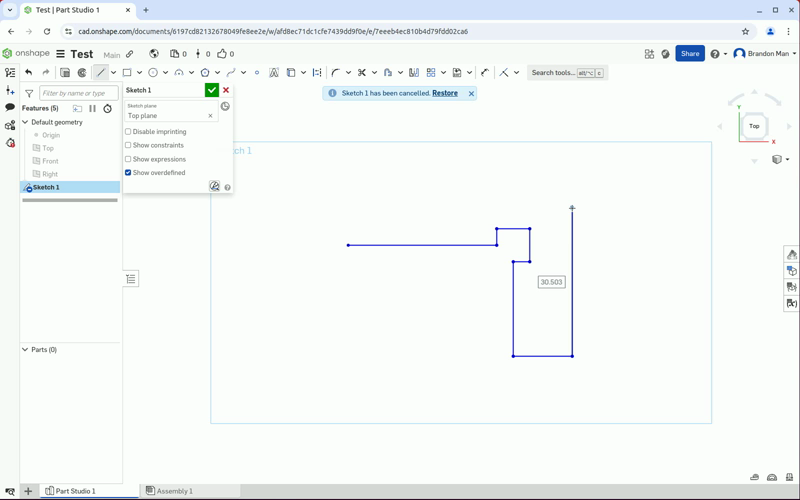
key_down(shift)
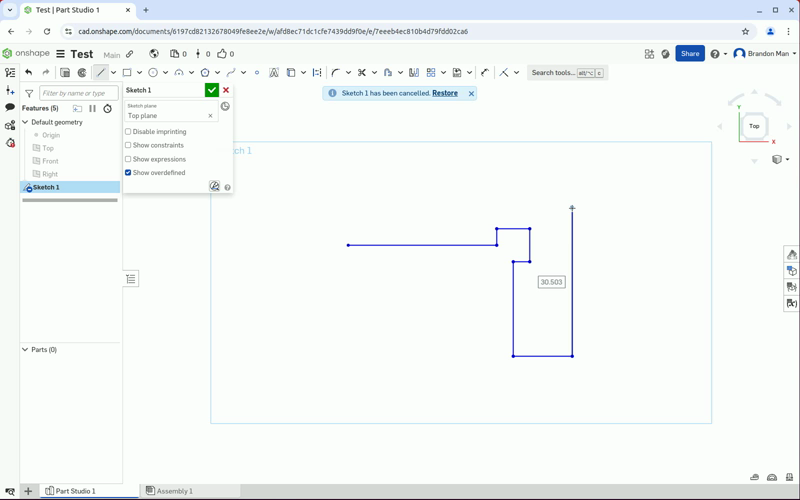
mouse_move(348, 207)
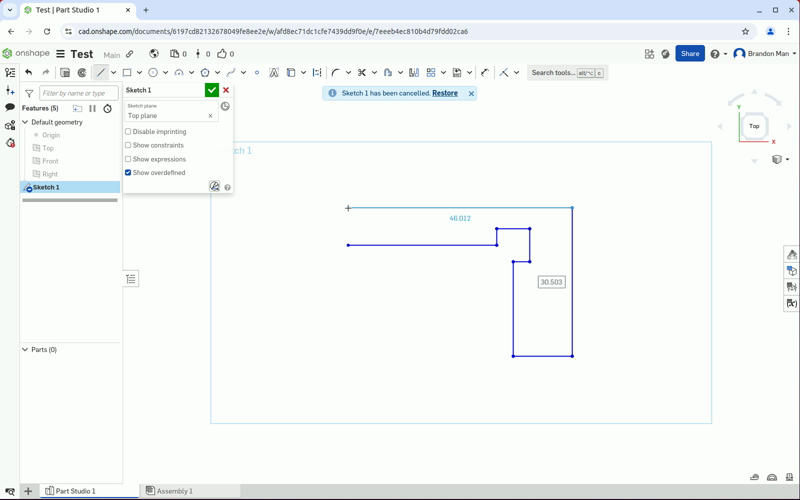
click(348, 207)
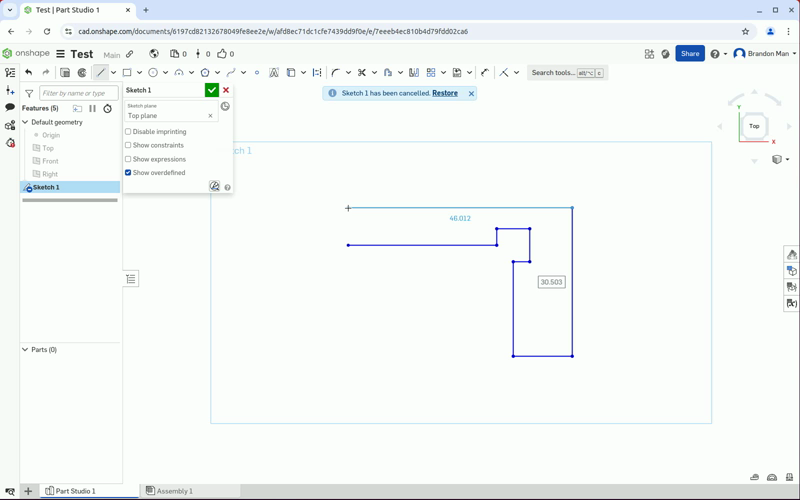
key_up(shift)
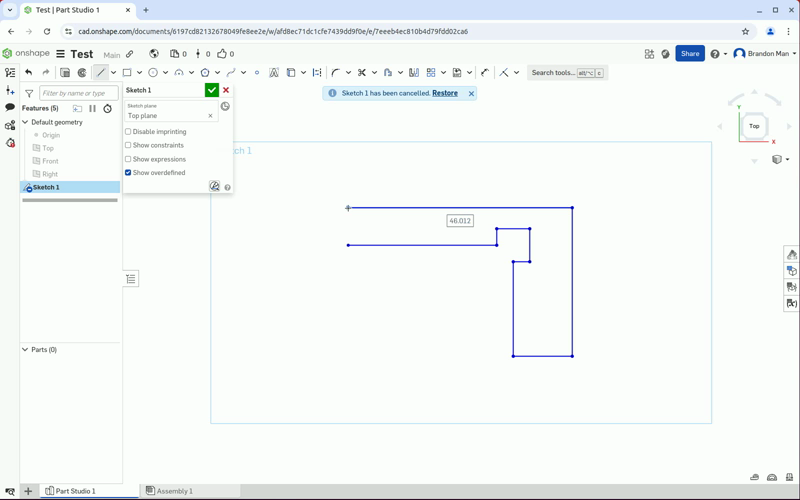
mouse_move(378, 207)
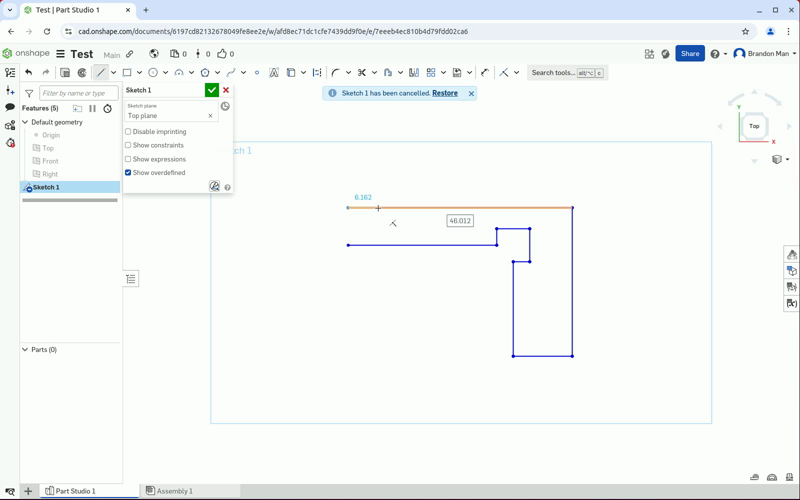
key_down(shift)
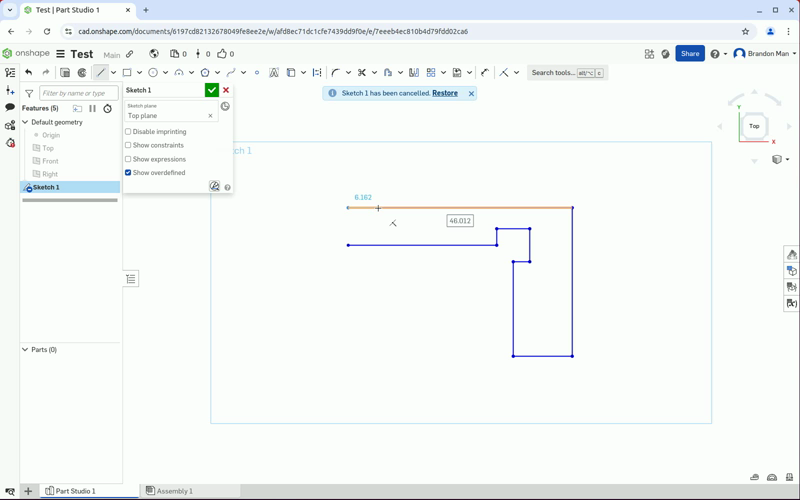
mouse_move(348, 245)
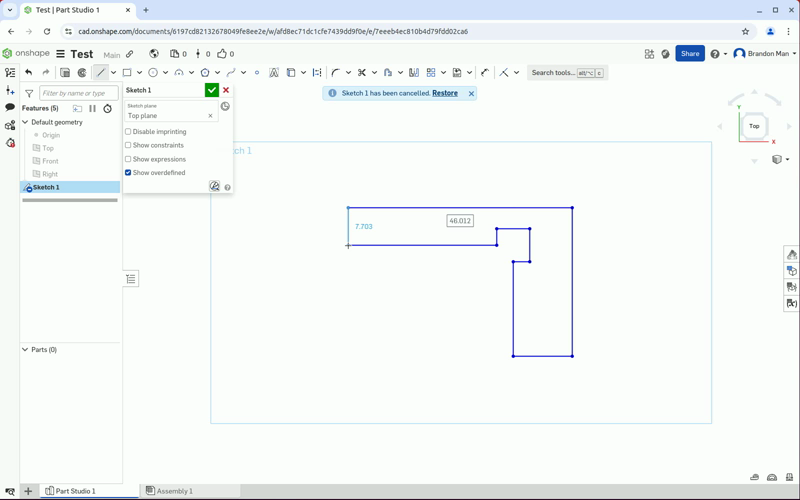
key_up(shift)
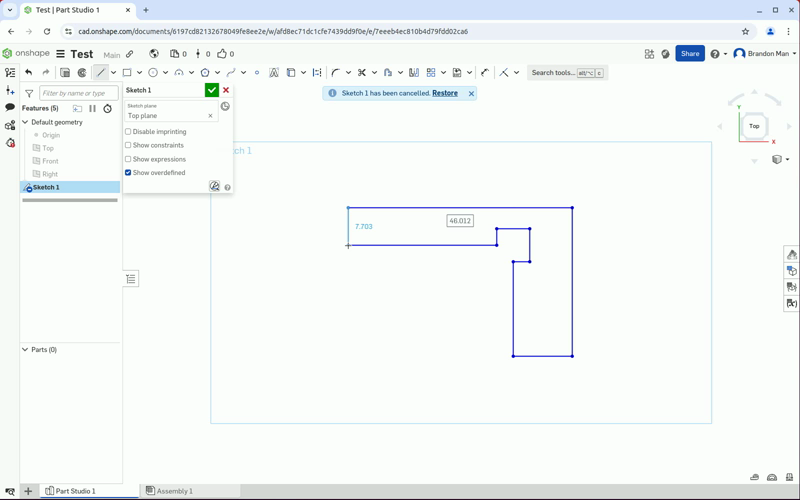
click(348, 245)
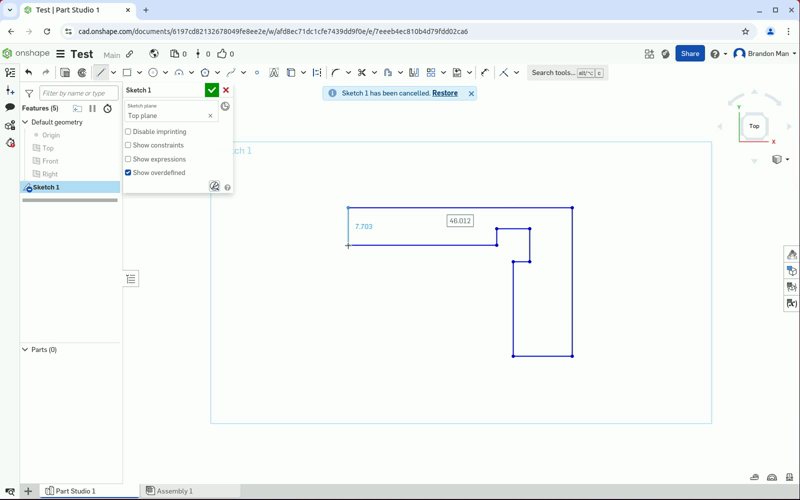
key(esc)
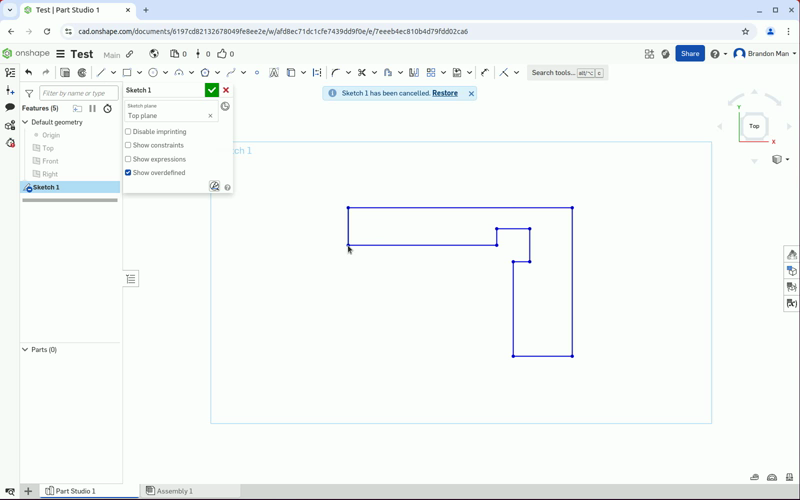
mouse_move(543, 268)
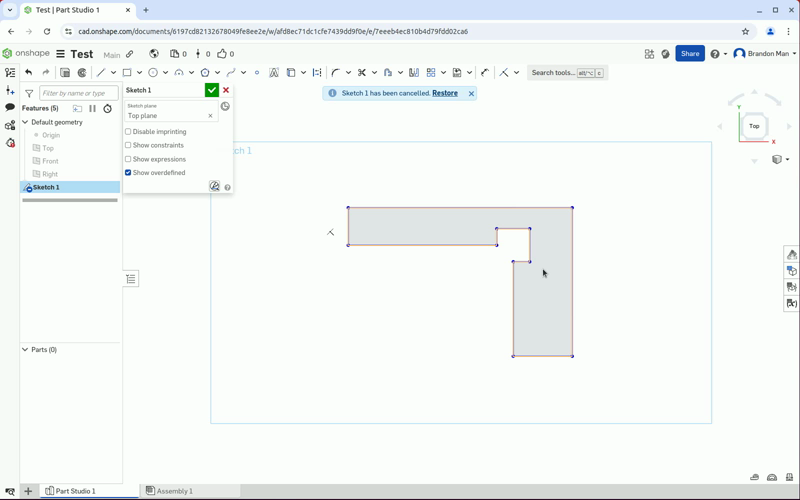
click(543, 268)
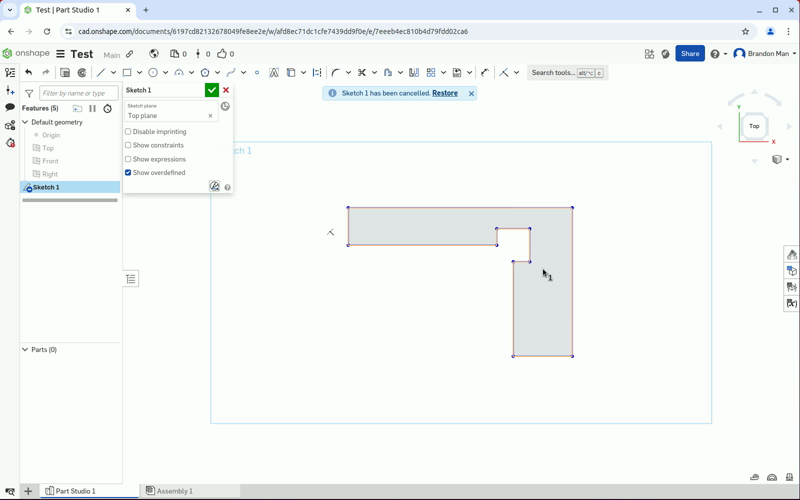
mouse_move(73, 352)
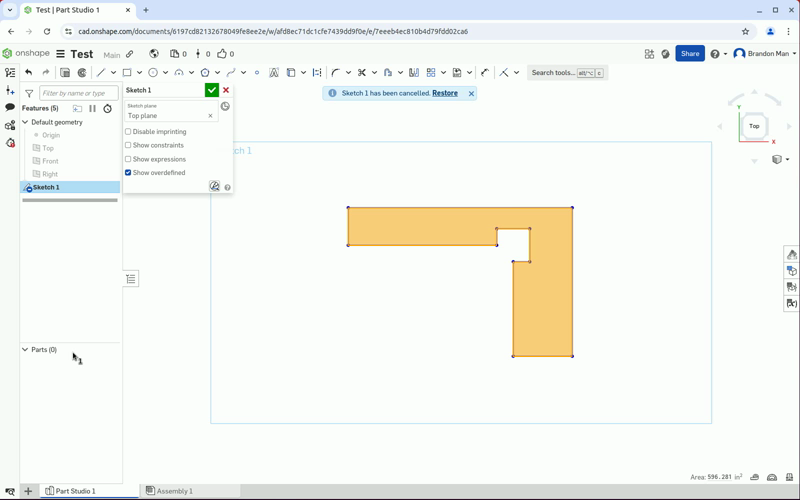
key(shift+y)
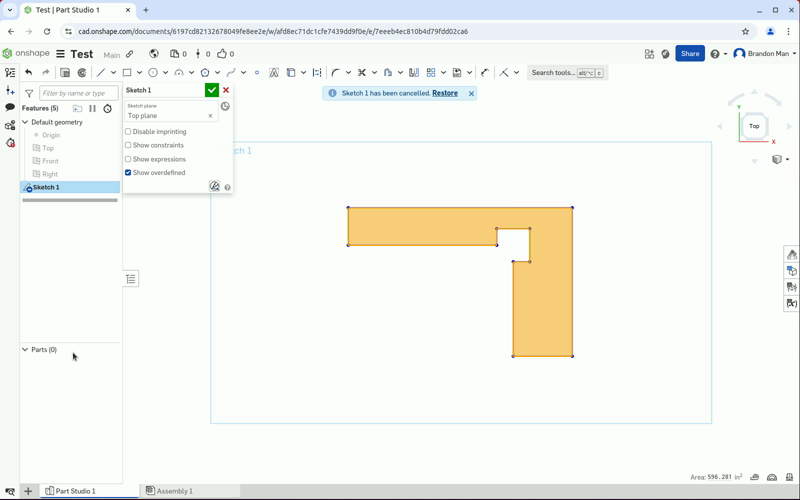
key(shift+e)
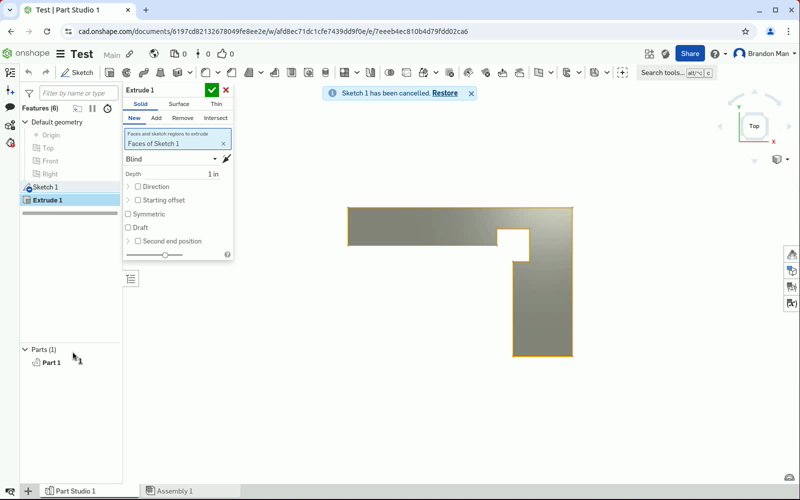
mouse_move(143, 106)
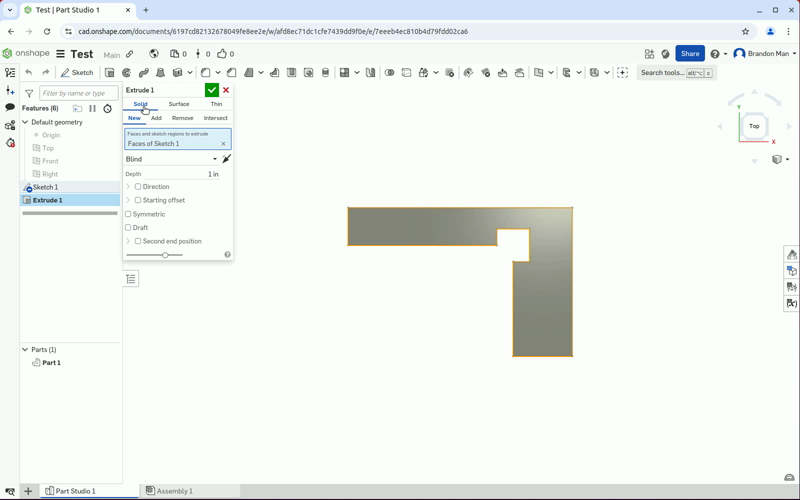
click(143, 106)
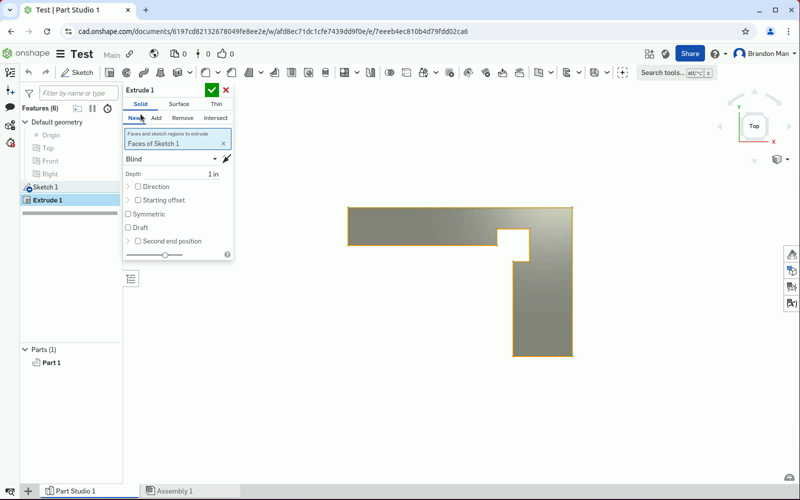
mouse_move(137, 120)
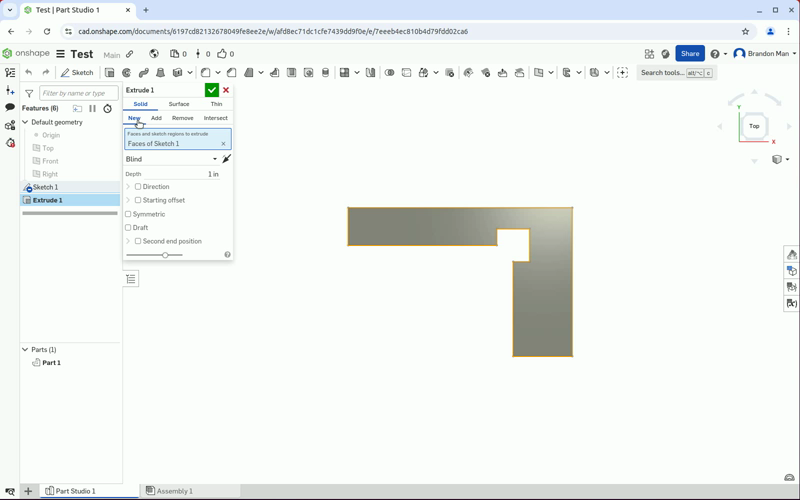
click(137, 120)
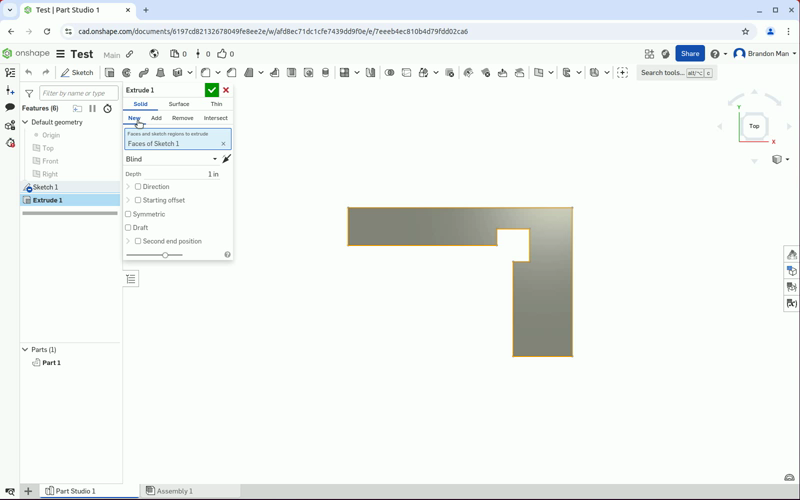
key(tab, 4)
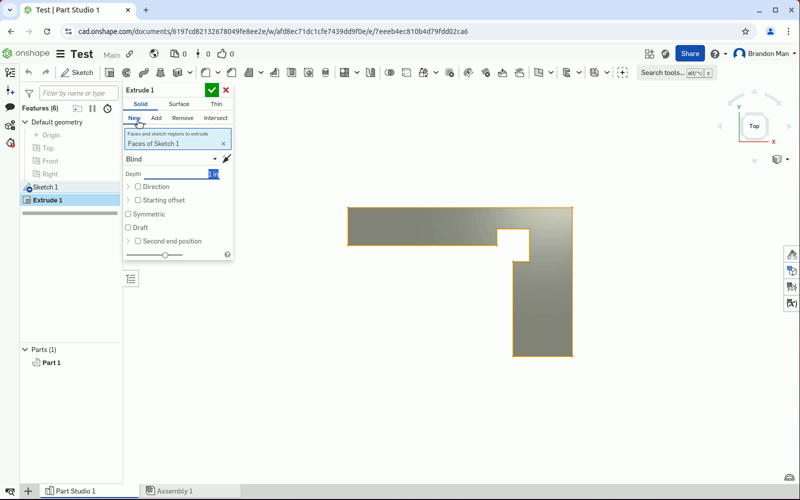
text(16.368)
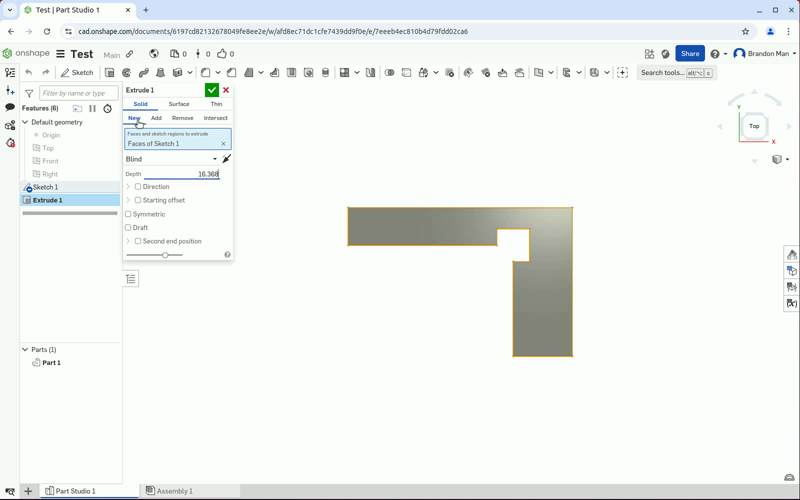
key(enter)
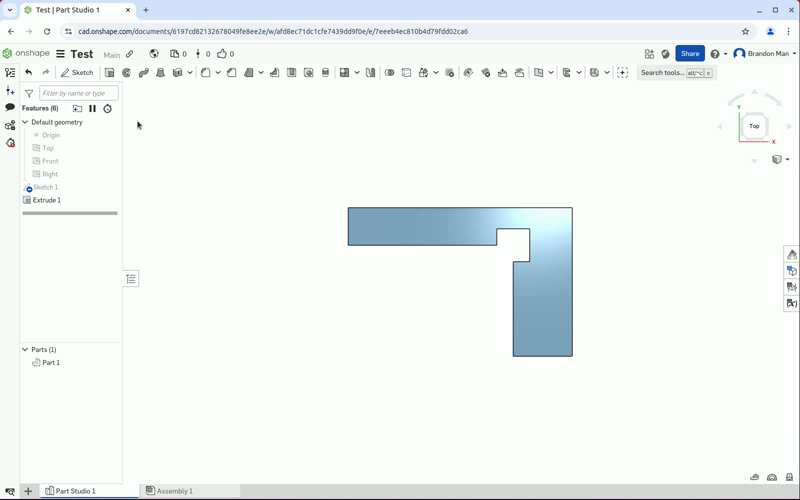
key(shift+h)
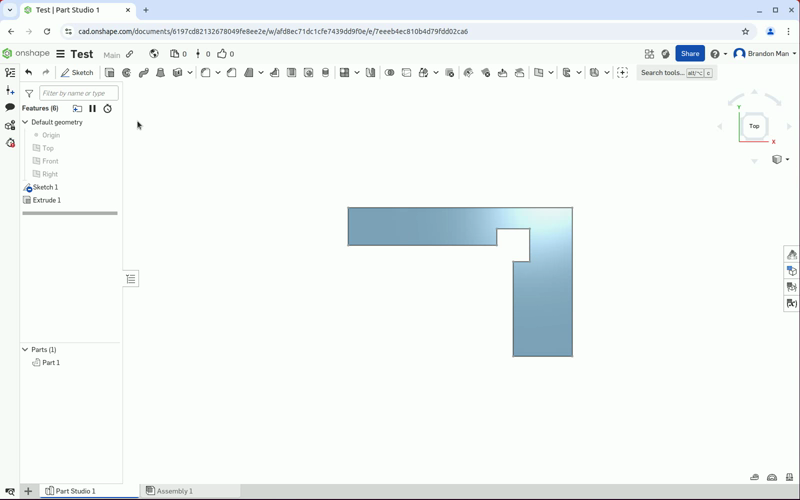
key(shift+h)
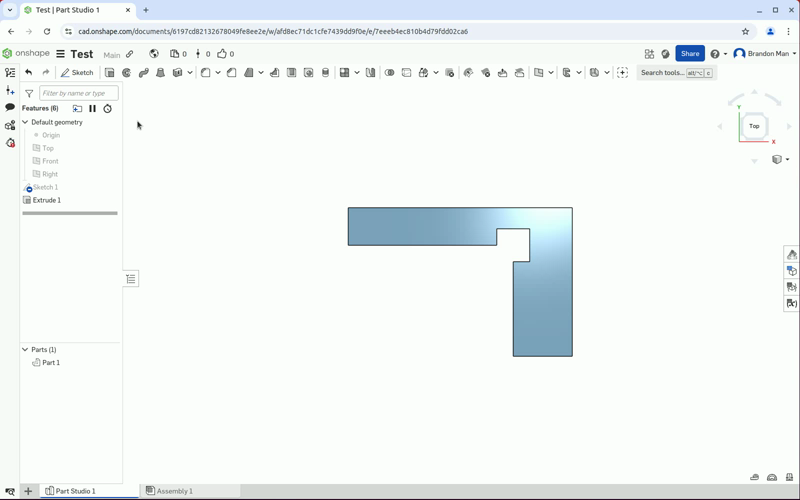
mouse_move(73, 189)
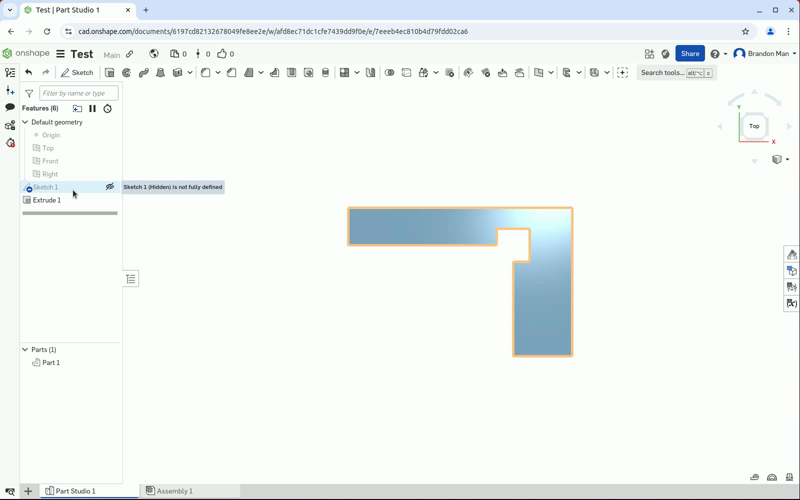
click(73, 189)
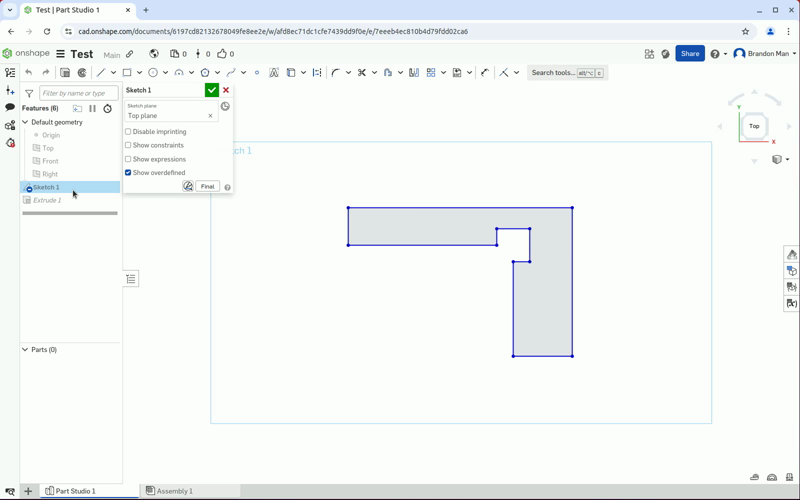
mouse_move(229, 92)
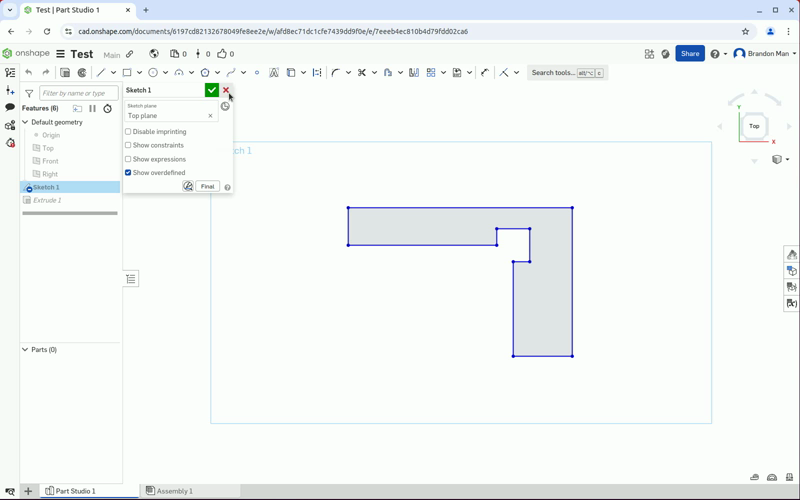
click(229, 92)
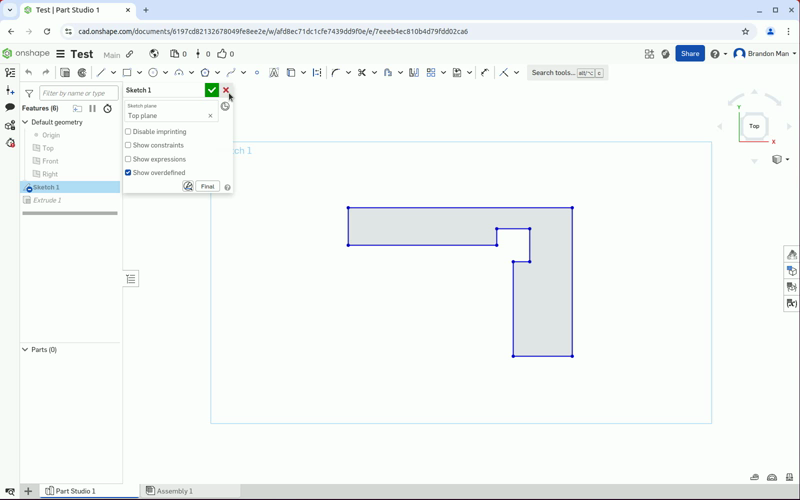
key(shift+s)
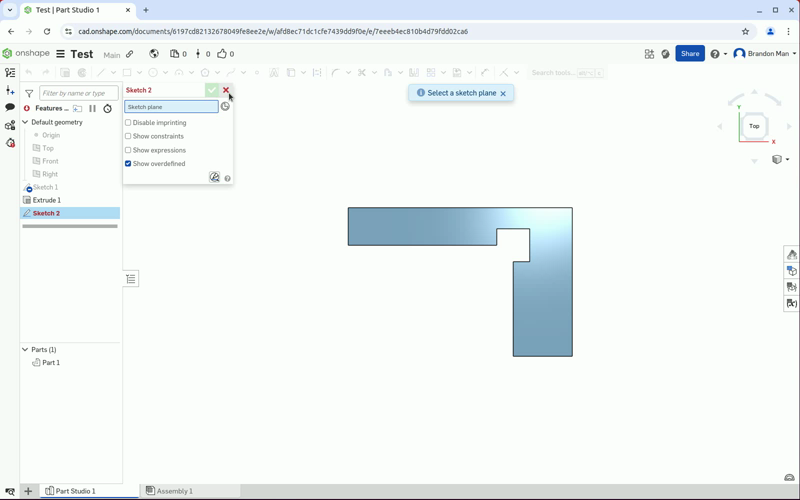
mouse_move(73, 150)
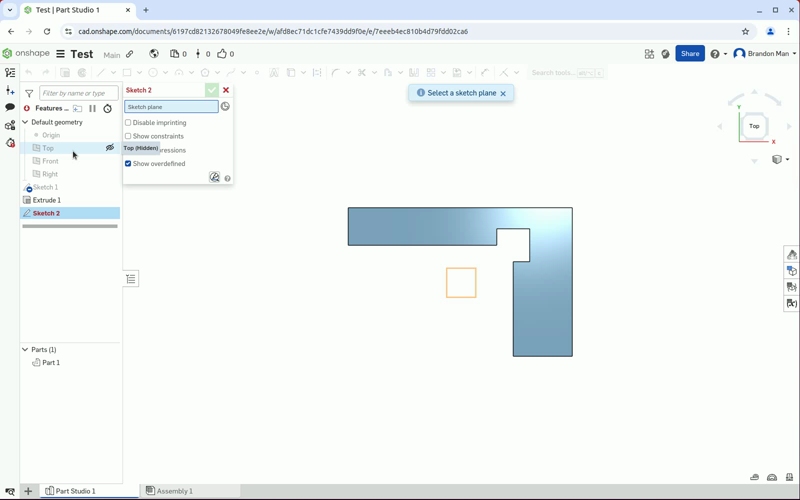
click(73, 150)
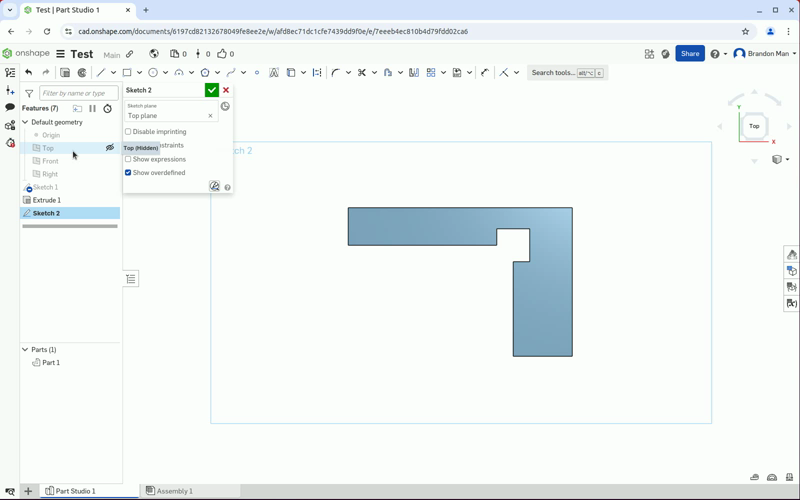
mouse_move(73, 352)
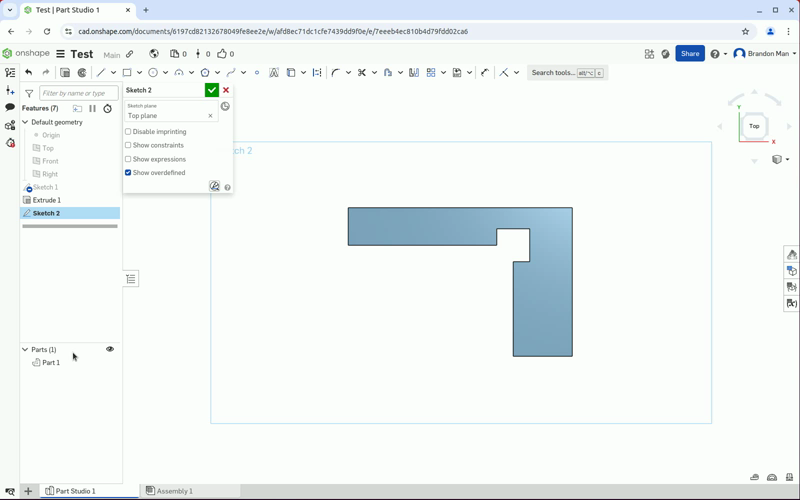
key(y)
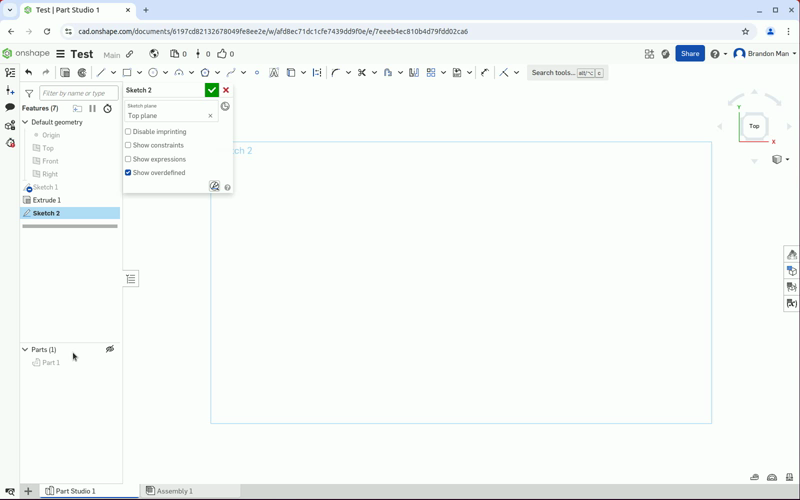
key(l)
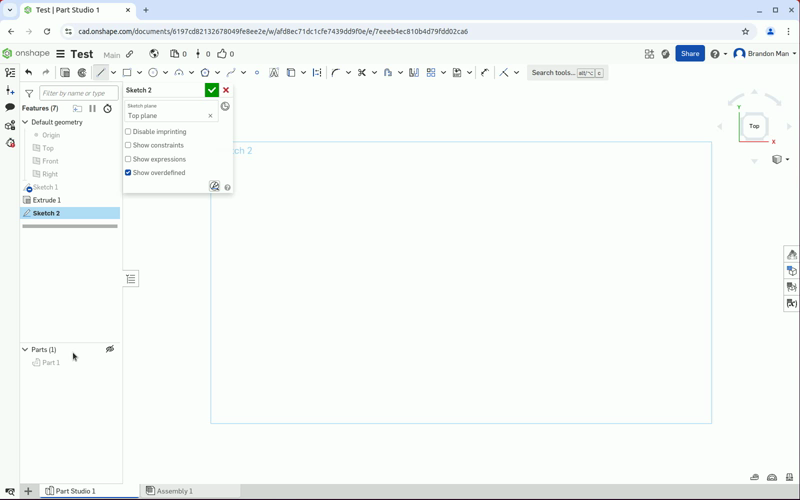
key_down(shift)
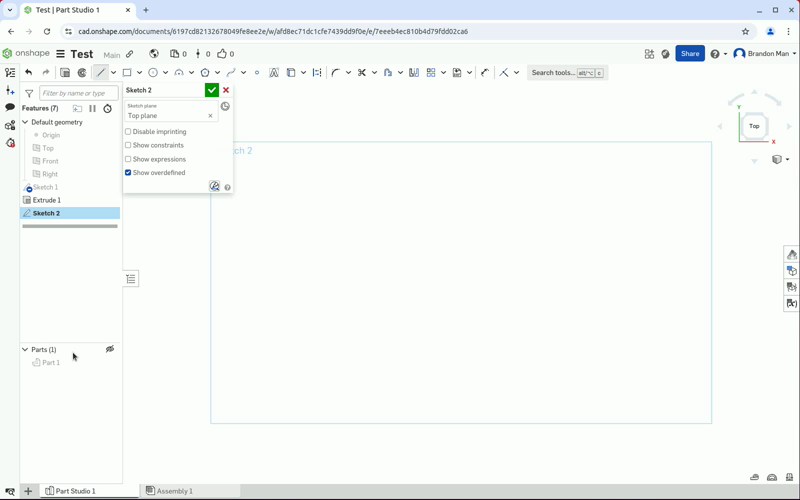
mouse_move(348, 357)
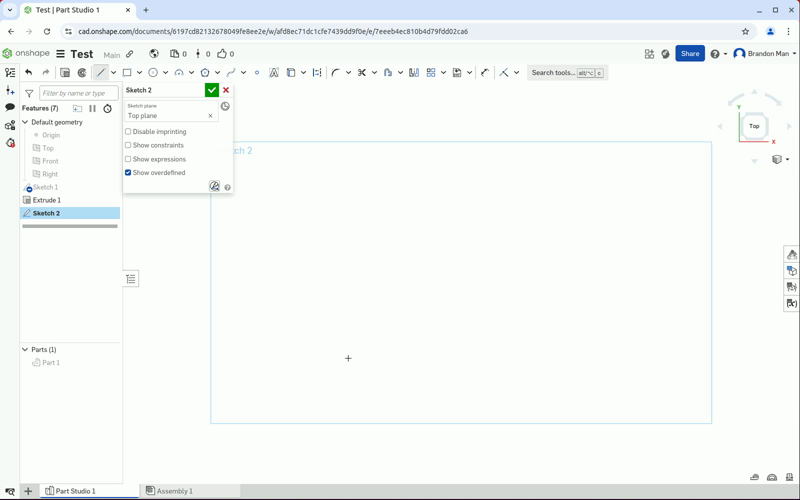
click(348, 357)
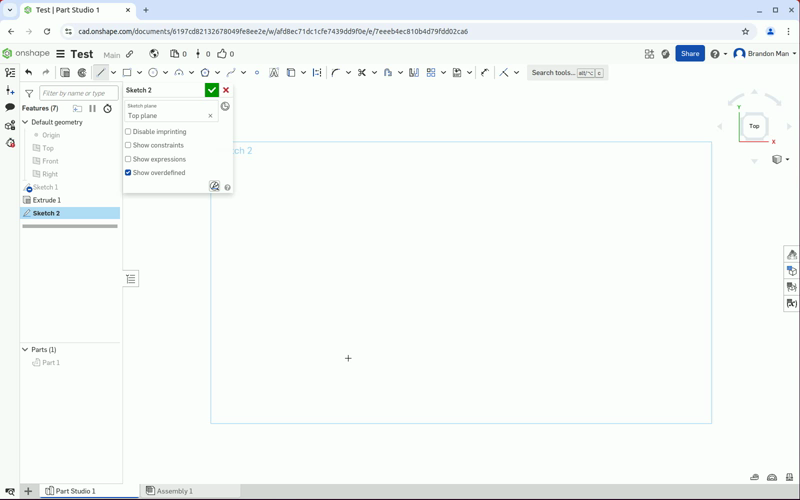
key_up(shift)
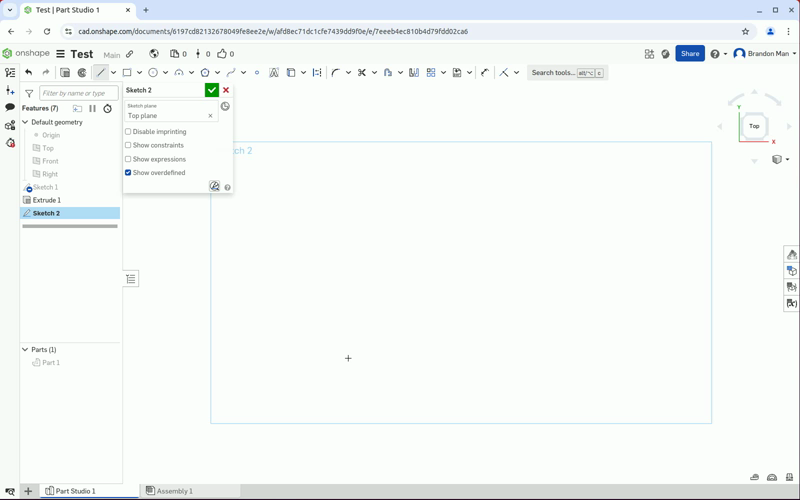
key_down(shift)
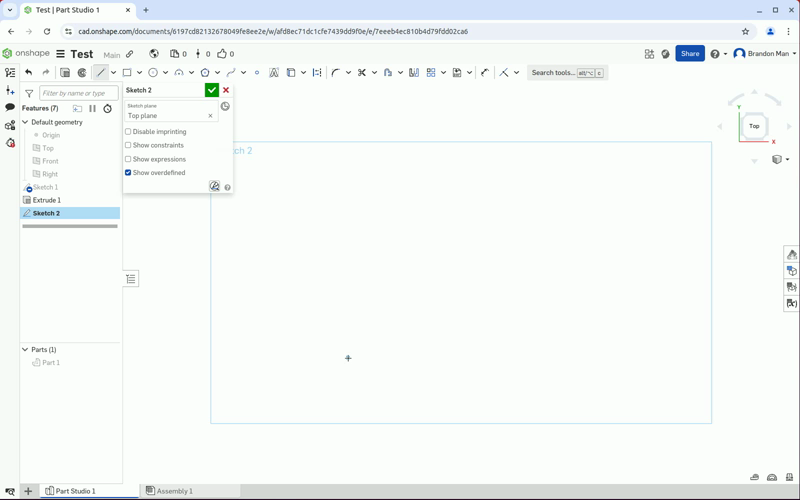
mouse_move(460, 357)
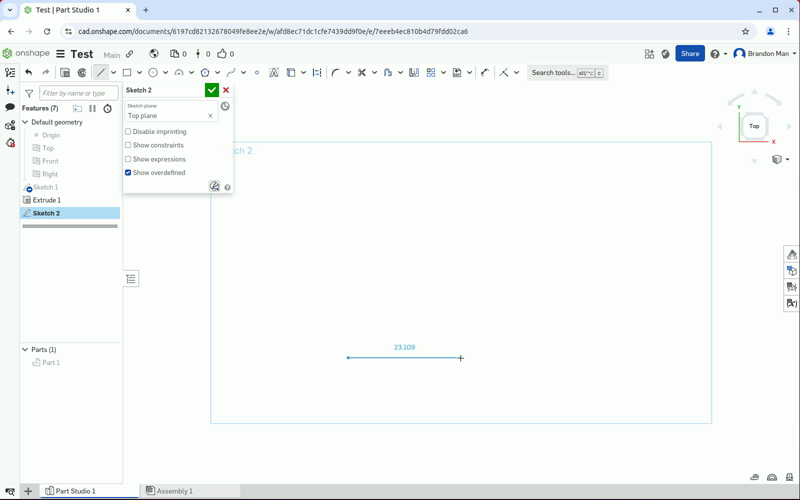
click(460, 357)
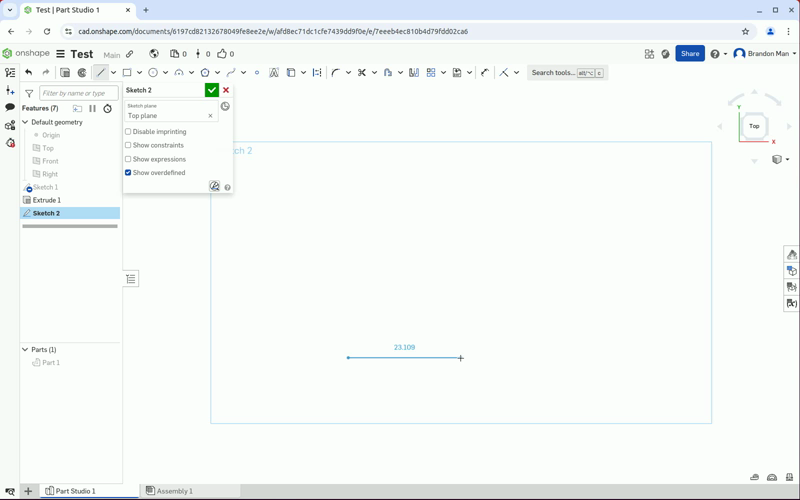
key_up(shift)
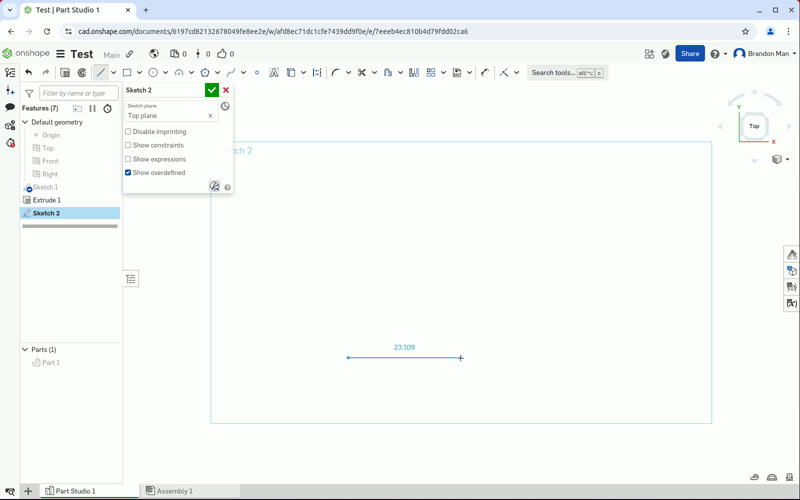
key_down(shift)
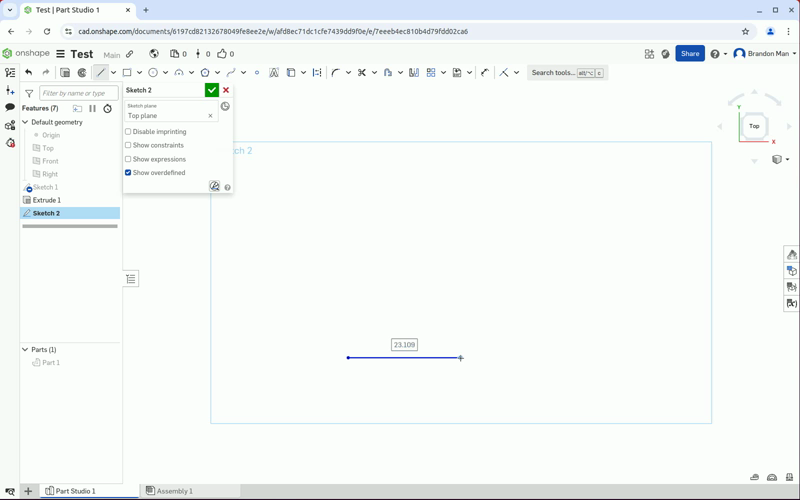
mouse_move(490, 357)
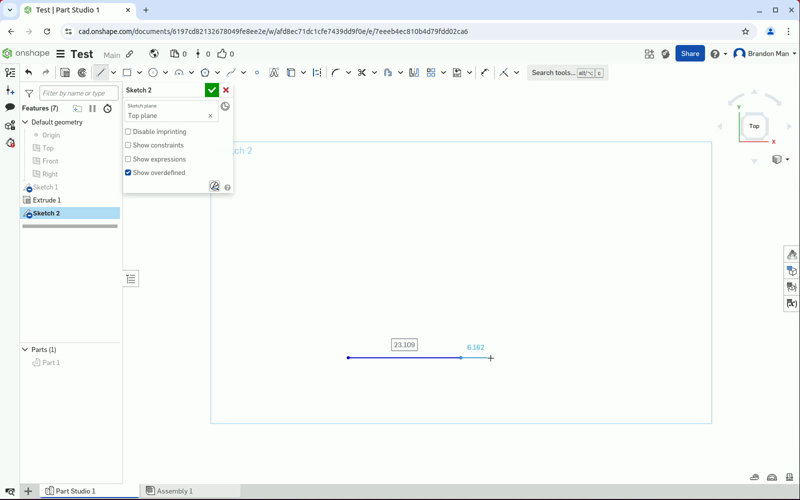
mouse_move(460, 301)
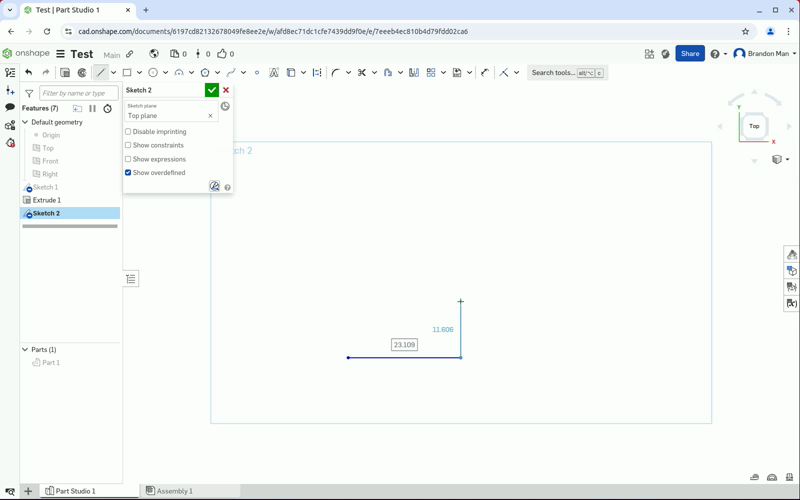
click(460, 301)
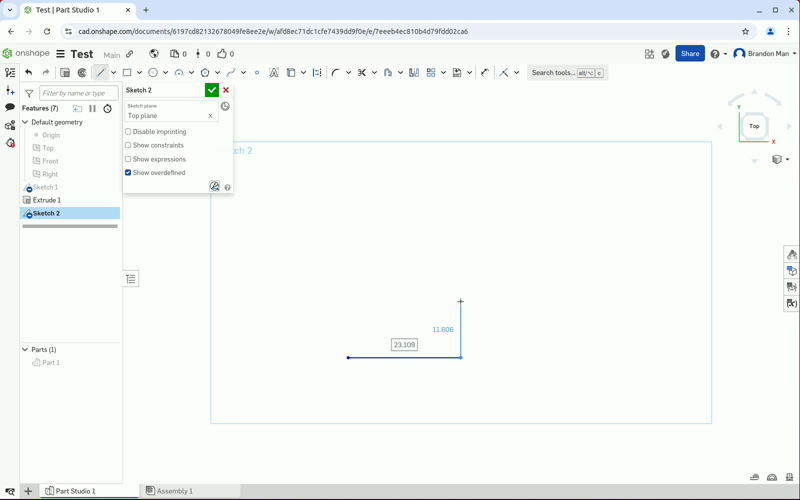
key_up(shift)
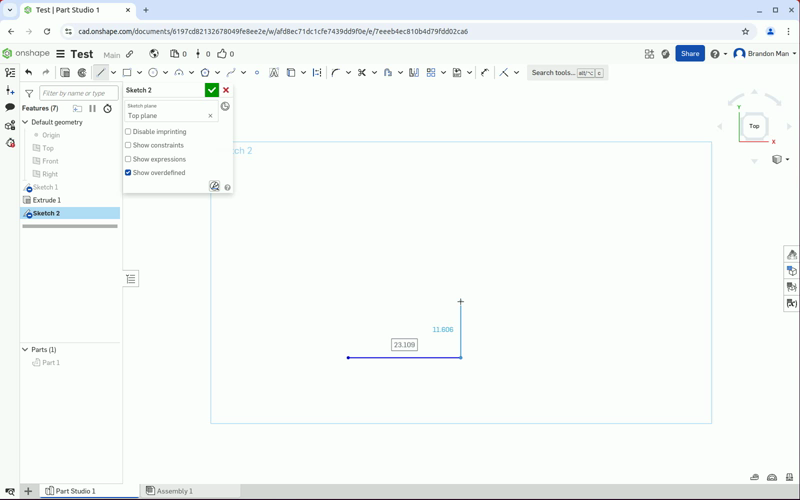
key(esc)
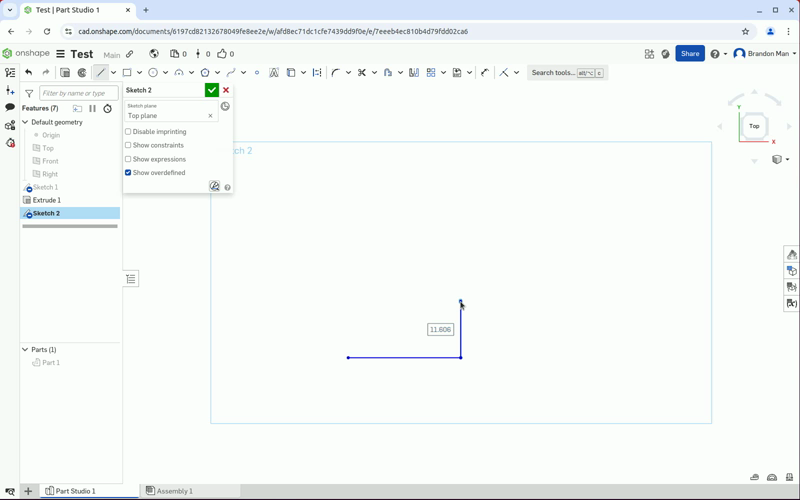
key(a)
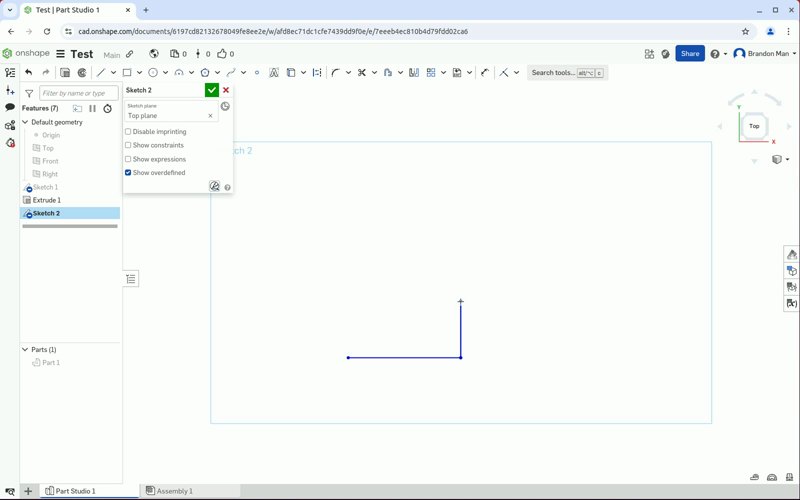
mouse_move(460, 301)
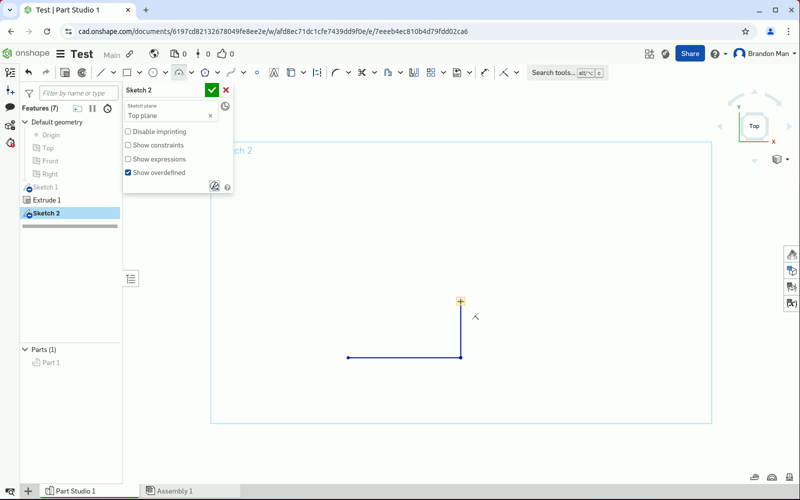
click(460, 301)
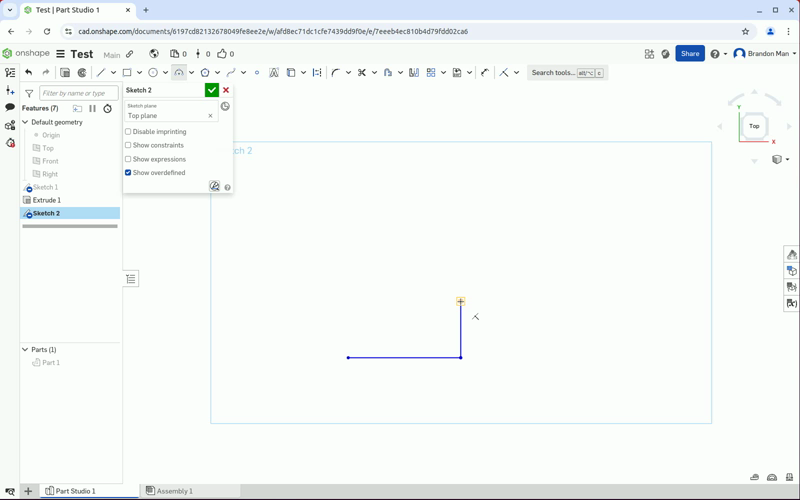
key_down(shift)
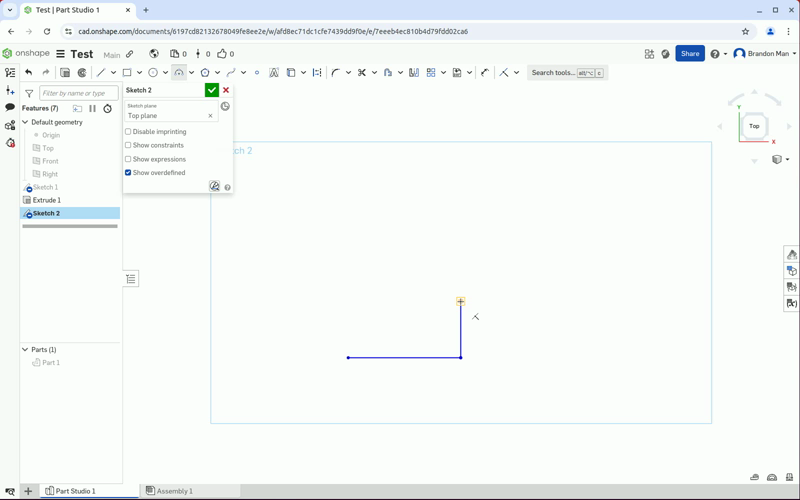
mouse_move(441, 283)
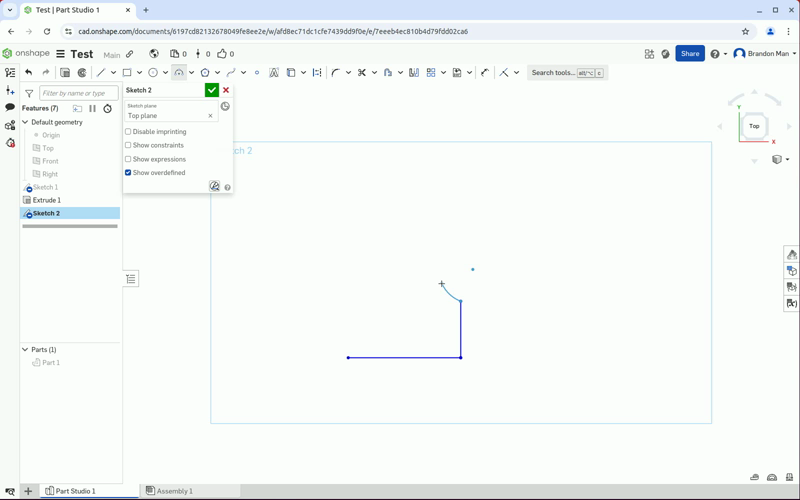
click(441, 283)
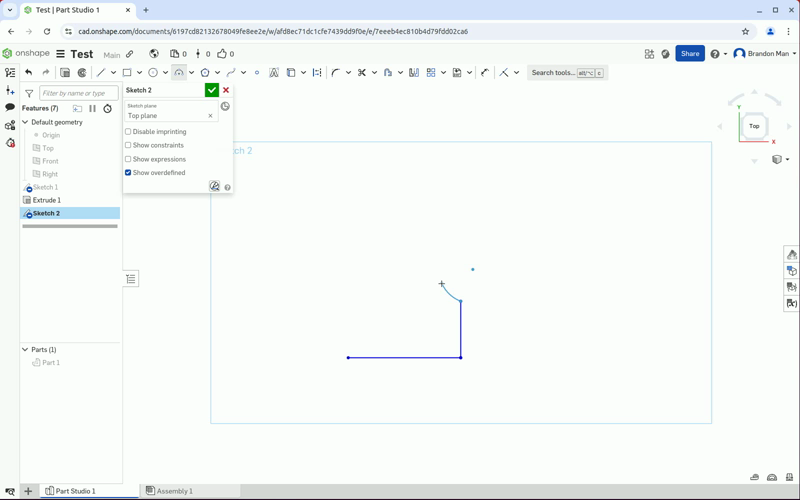
mouse_move(447, 296)
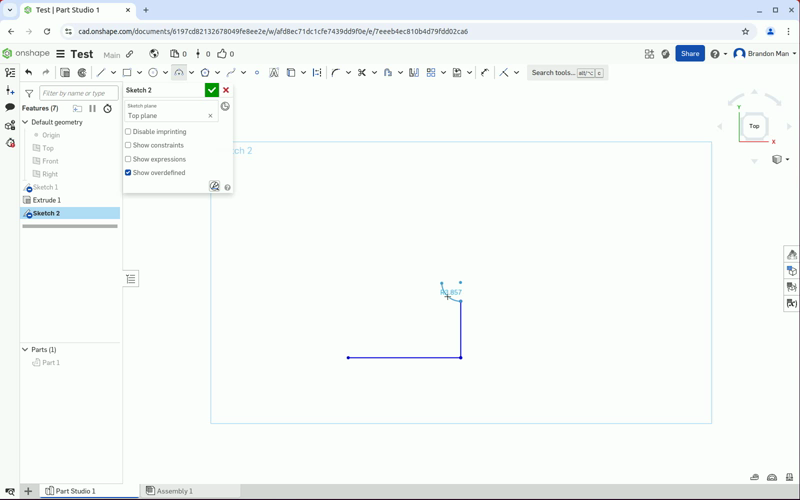
click(447, 296)
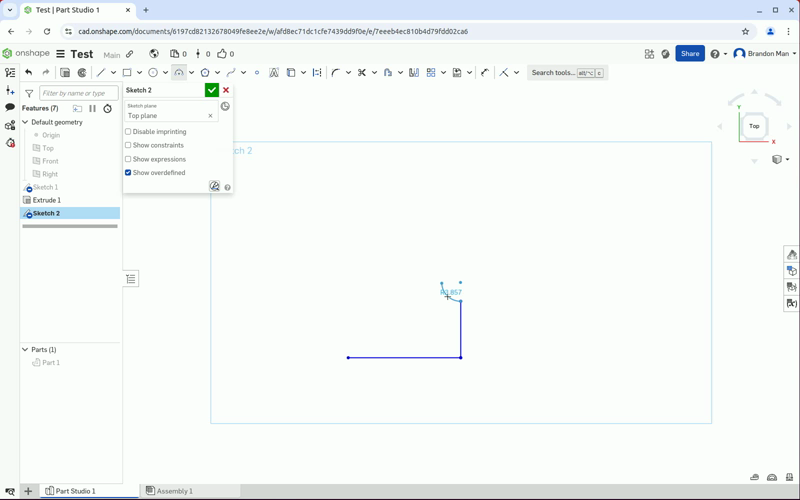
key_up(shift)
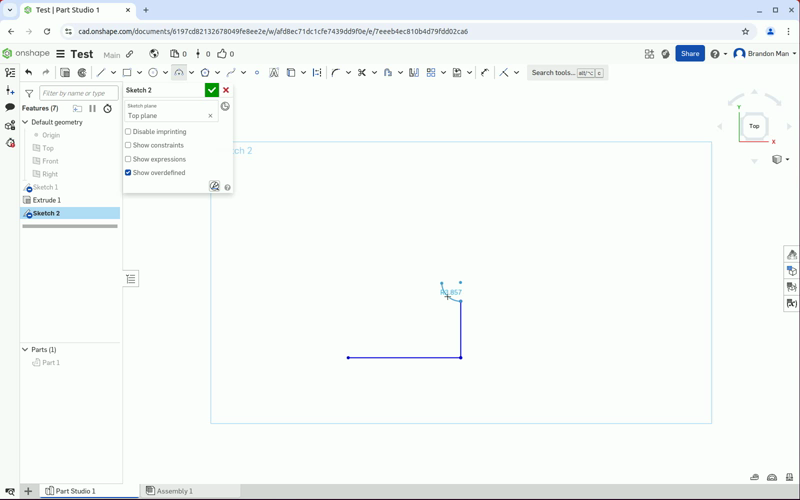
key(esc)
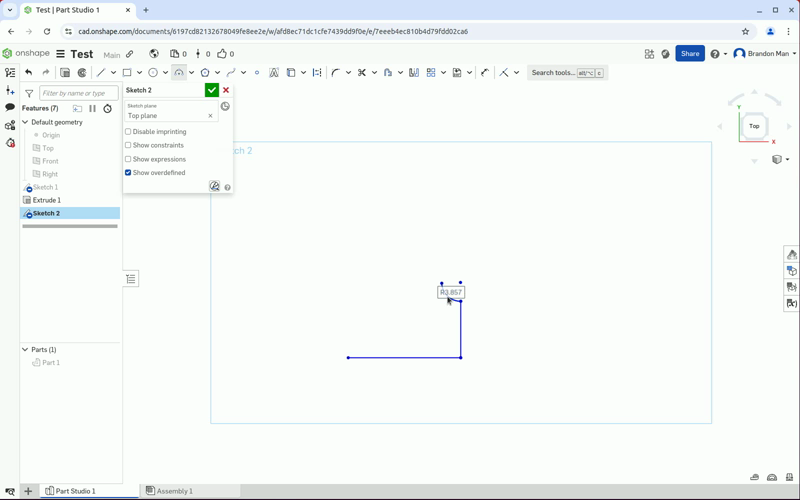
key(l)
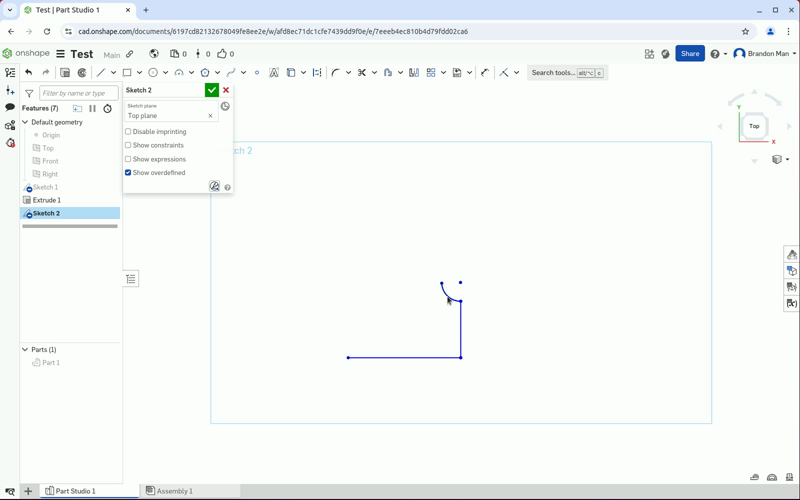
mouse_move(441, 283)
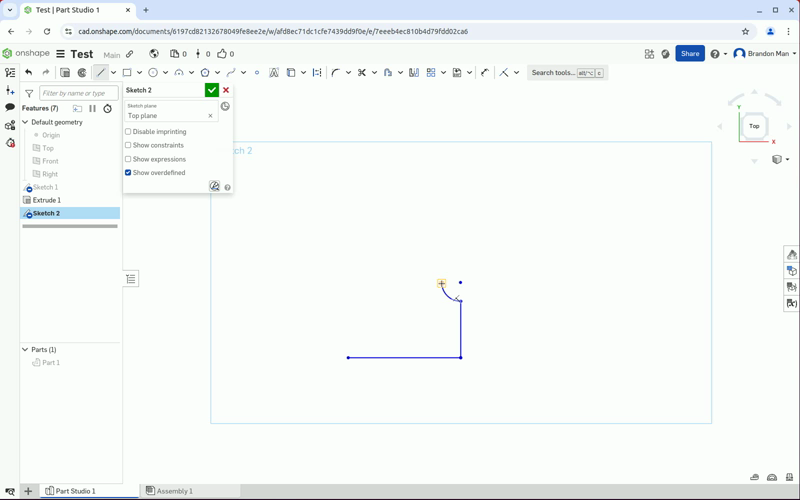
click(441, 283)
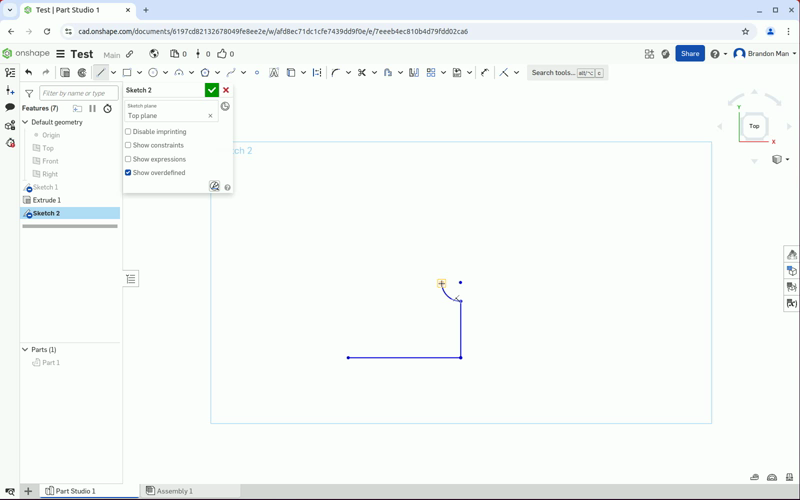
key_down(shift)
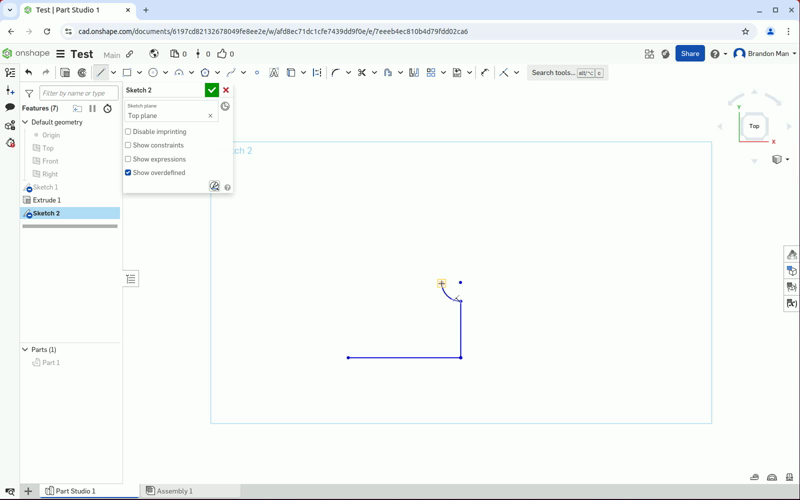
mouse_move(348, 283)
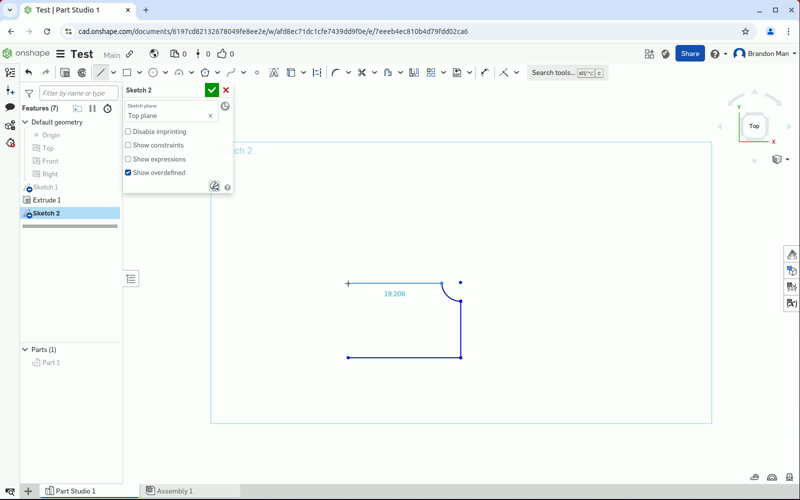
click(348, 283)
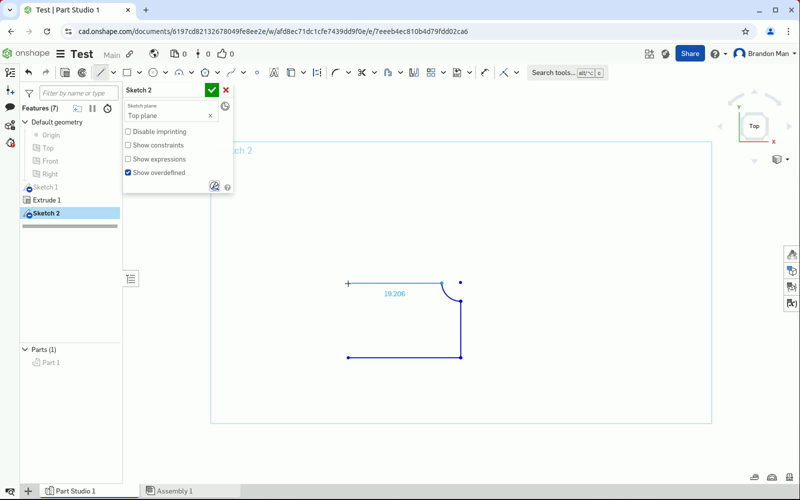
key_up(shift)
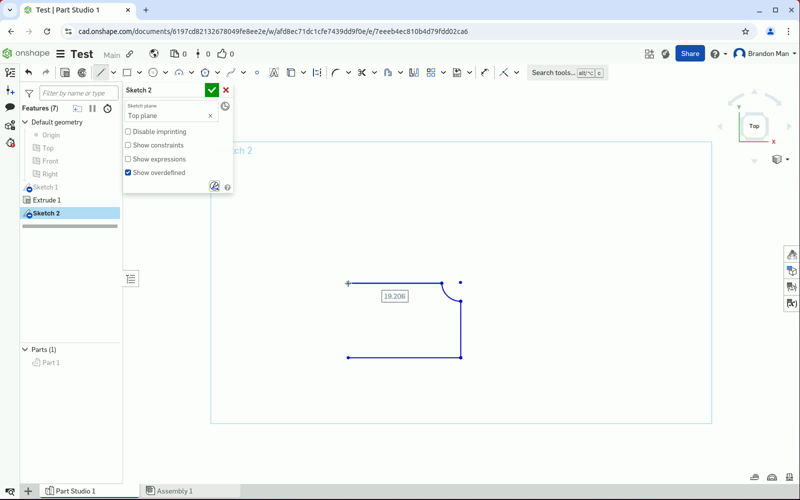
key_down(shift)
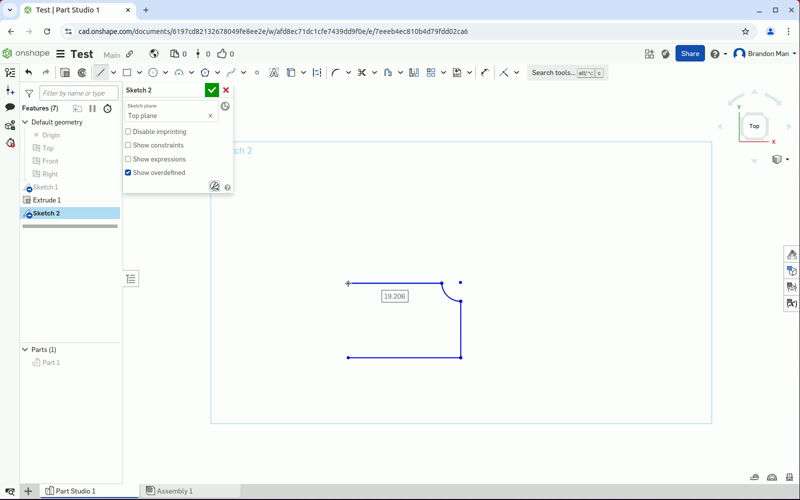
mouse_move(378, 283)
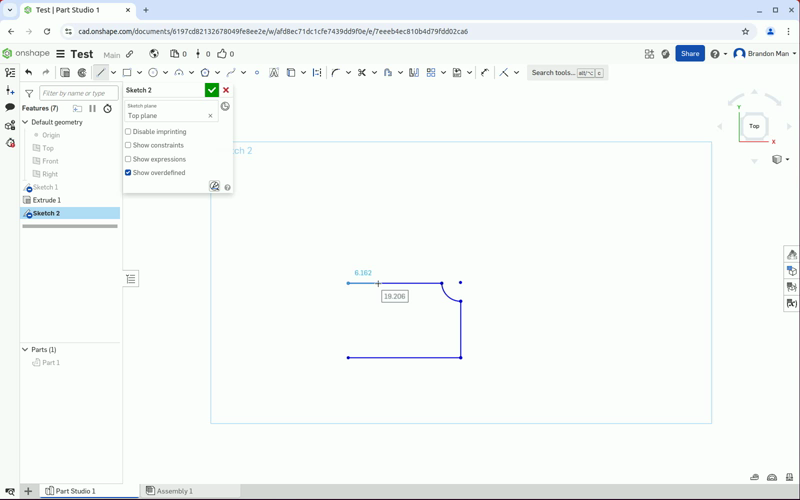
mouse_move(348, 301)
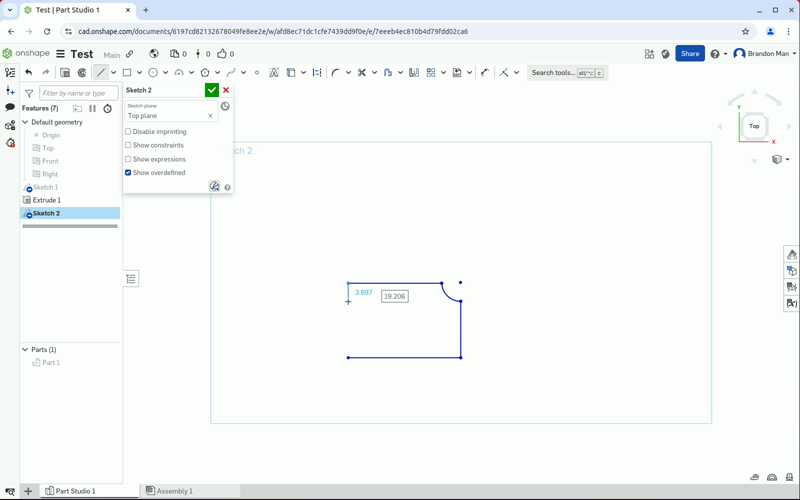
click(348, 301)
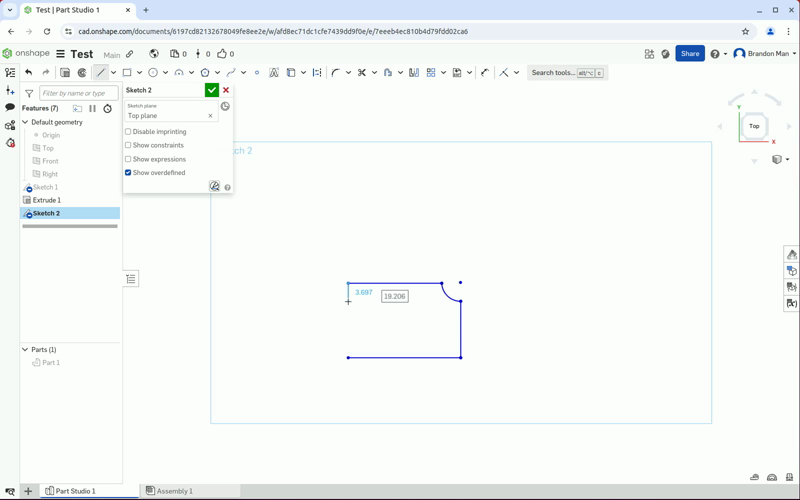
key_up(shift)
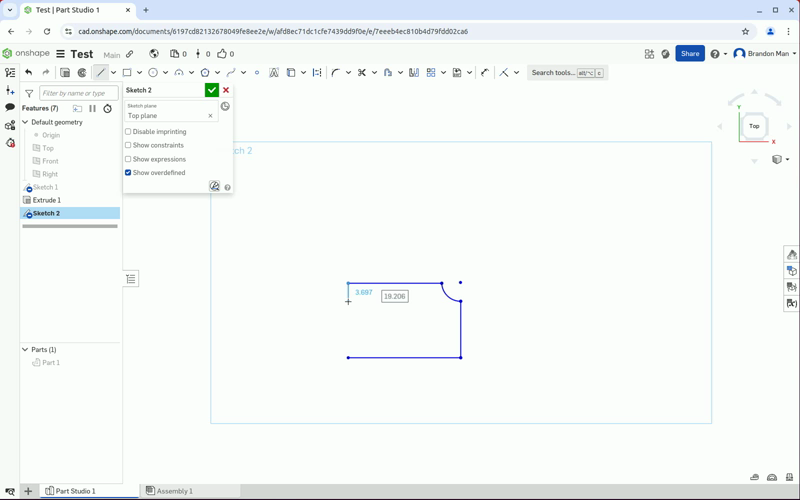
key_down(shift)
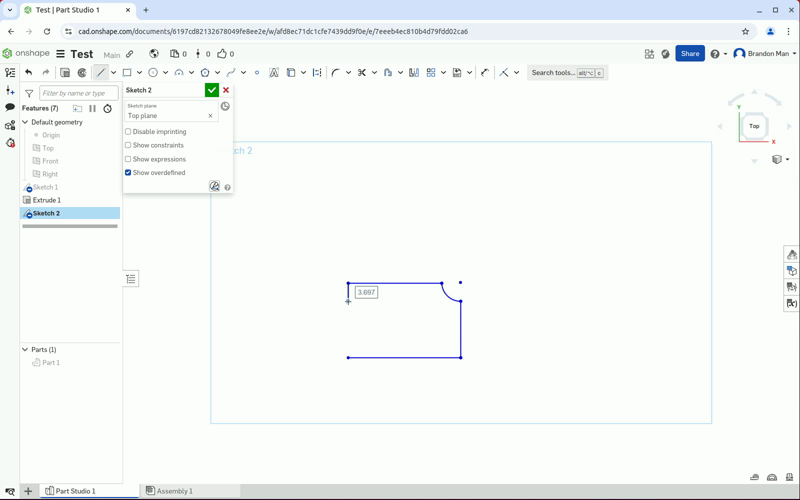
mouse_move(378, 301)
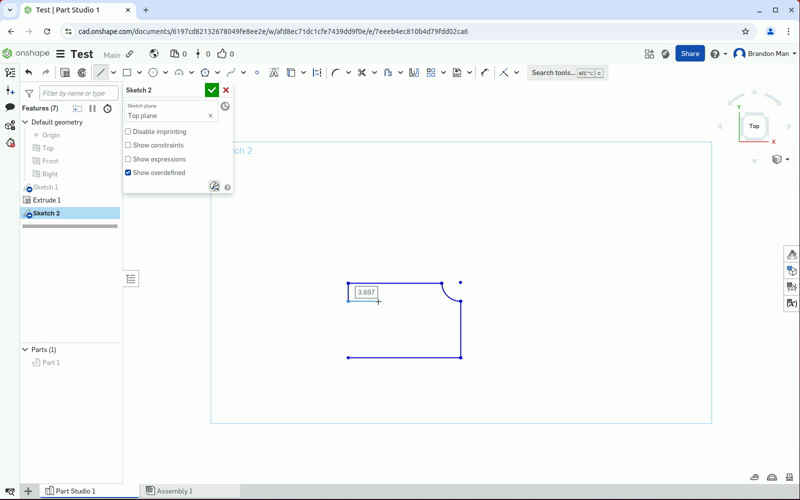
mouse_move(386, 301)
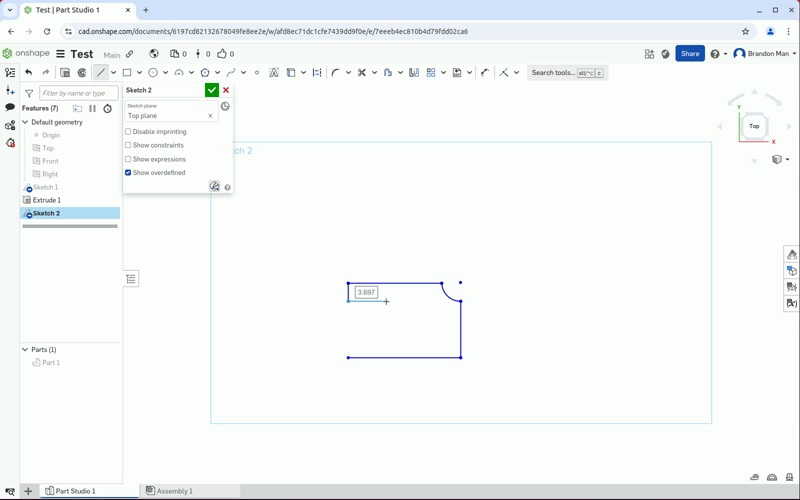
click(386, 301)
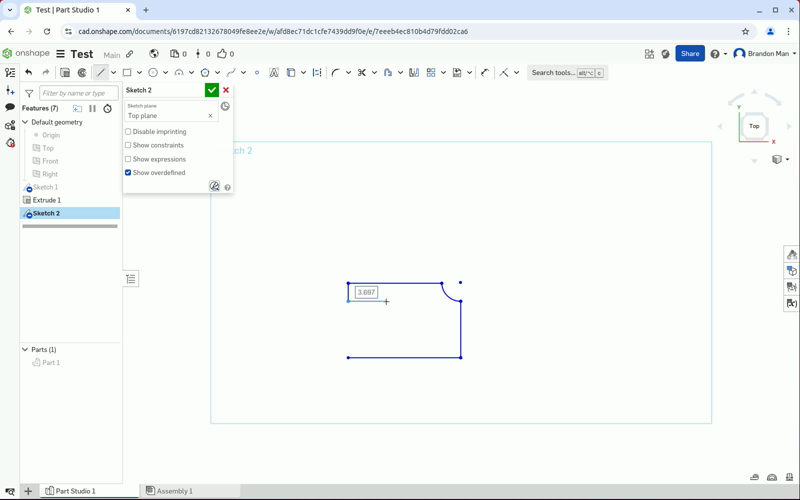
key_up(shift)
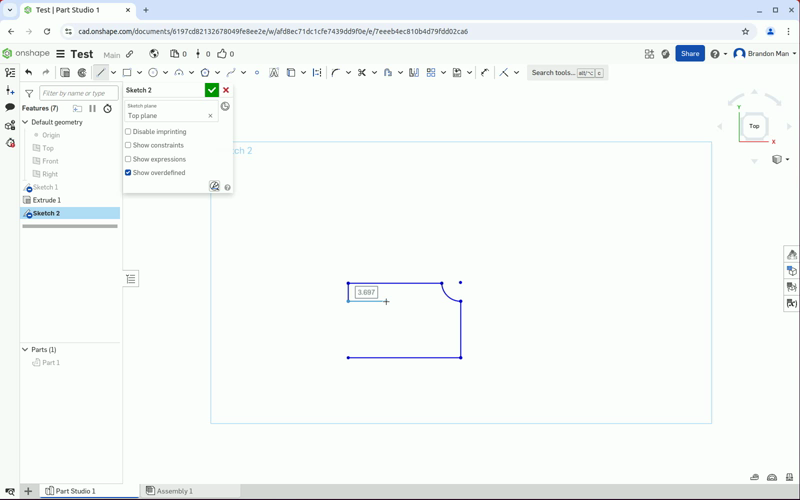
key(esc)
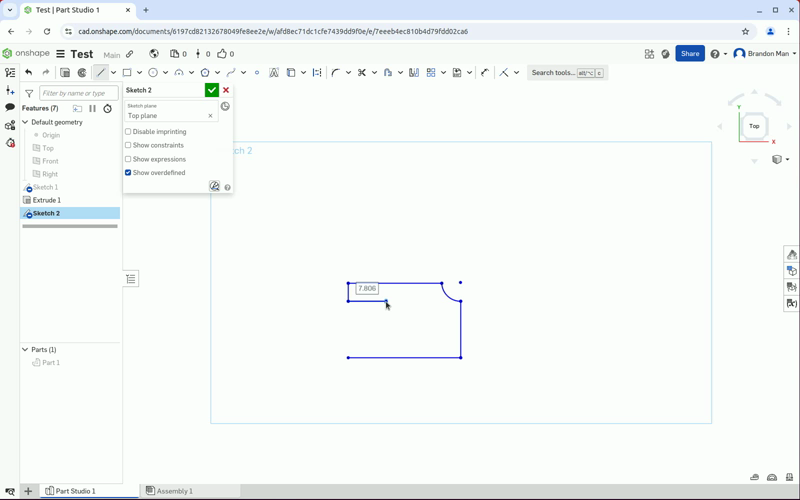
key(a)
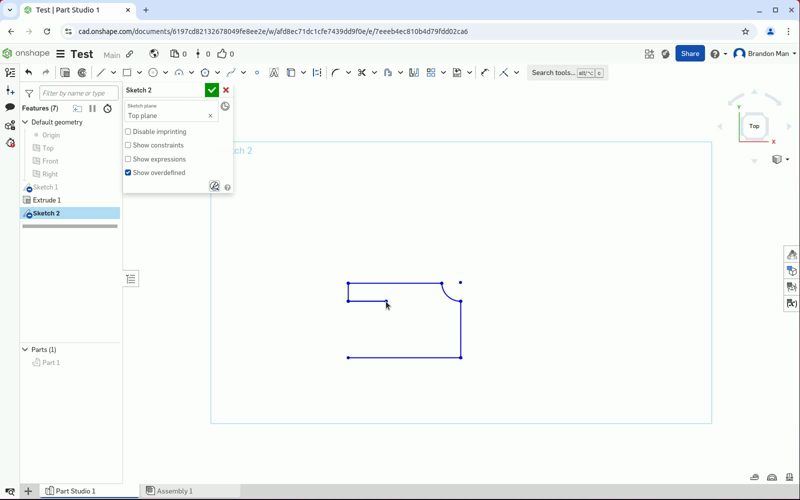
mouse_move(386, 301)
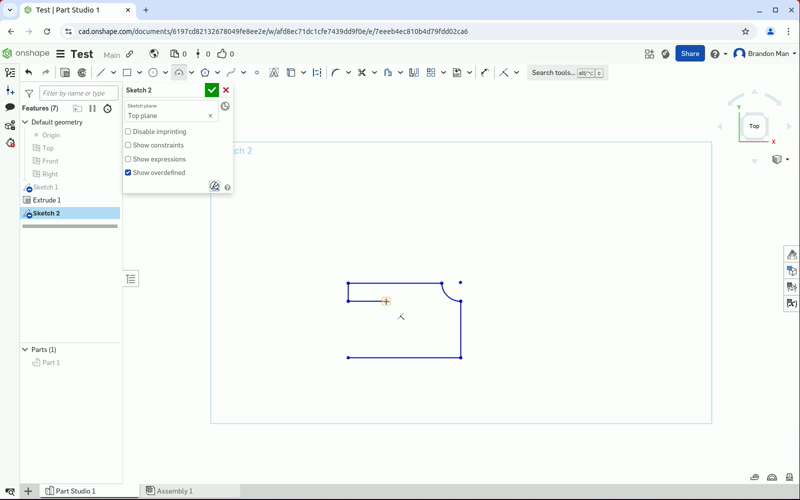
click(386, 301)
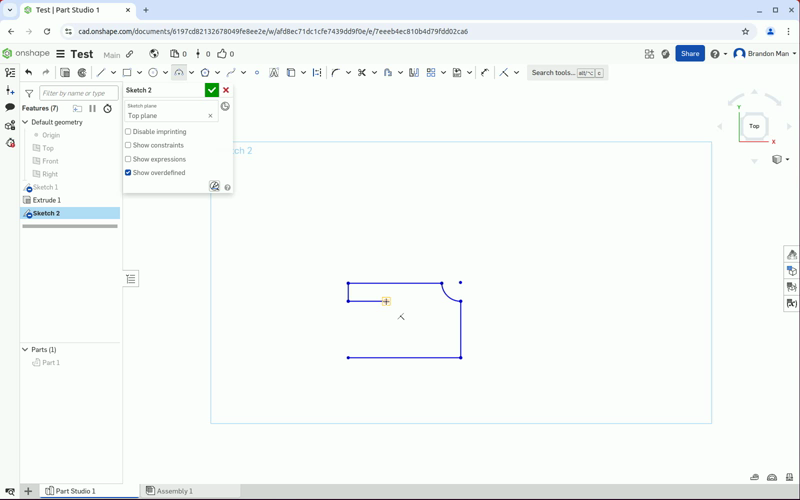
key_down(shift)
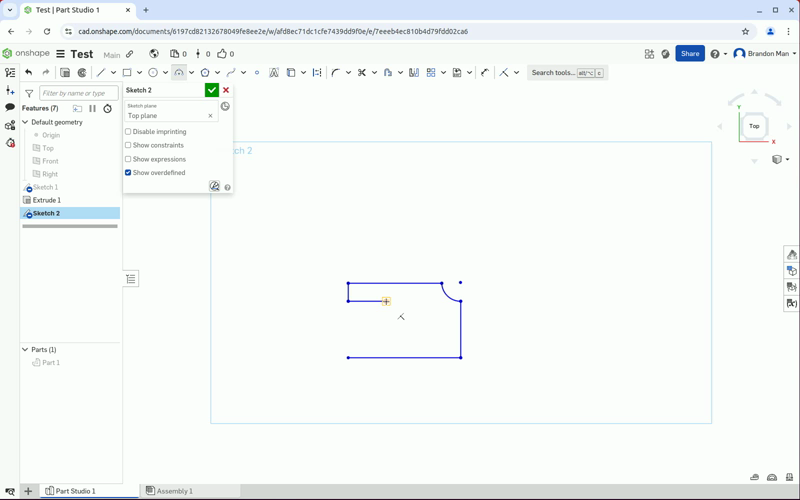
mouse_move(386, 339)
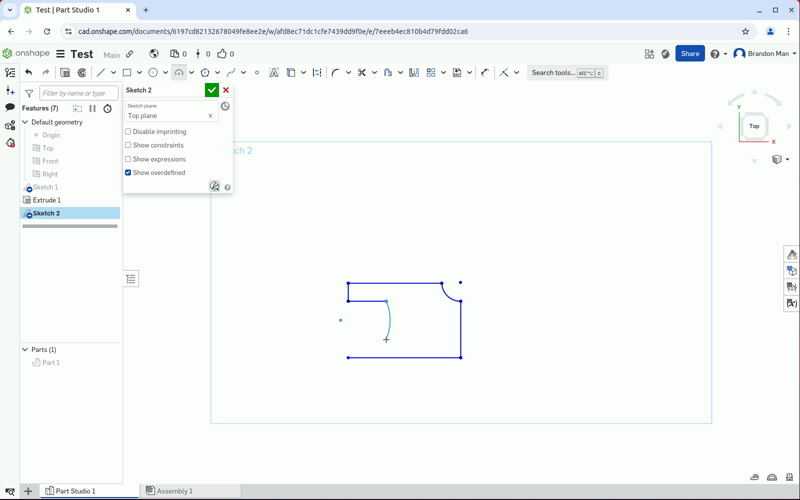
click(386, 339)
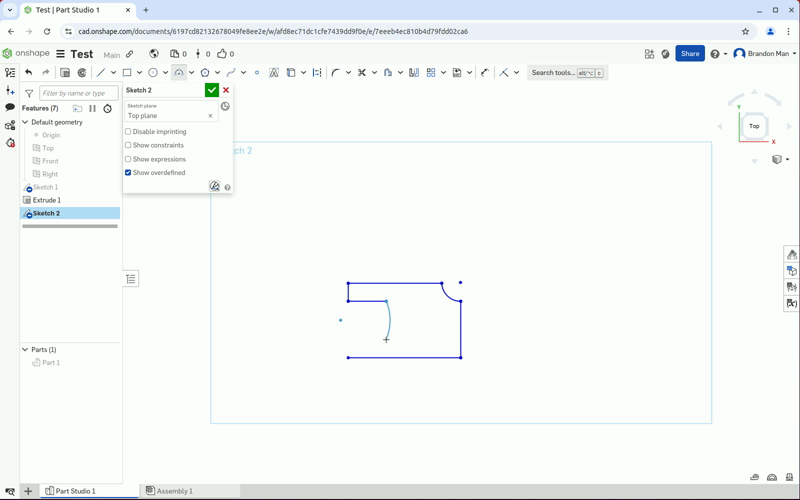
mouse_move(404, 320)
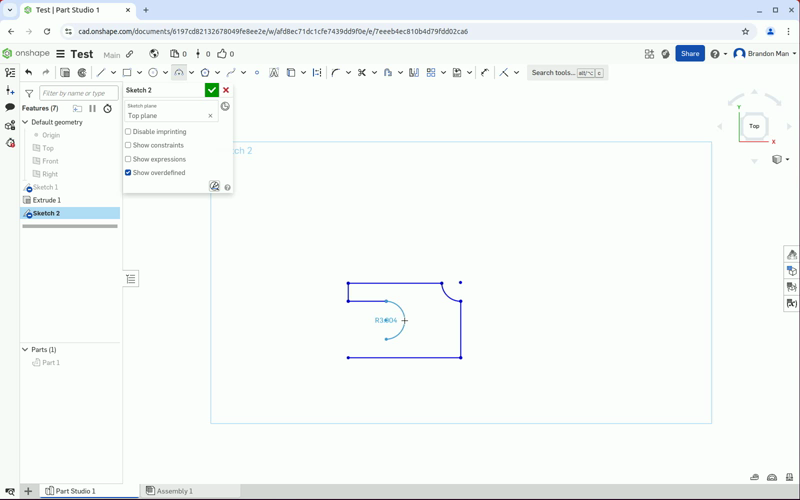
click(404, 320)
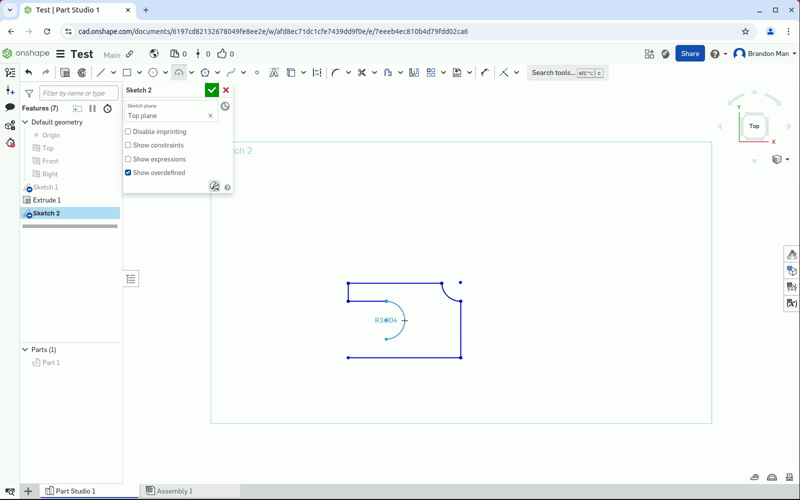
key_up(shift)
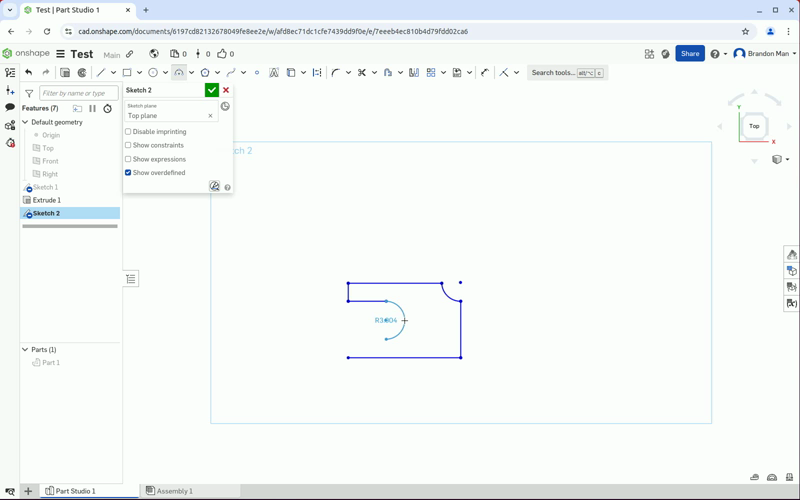
key(esc)
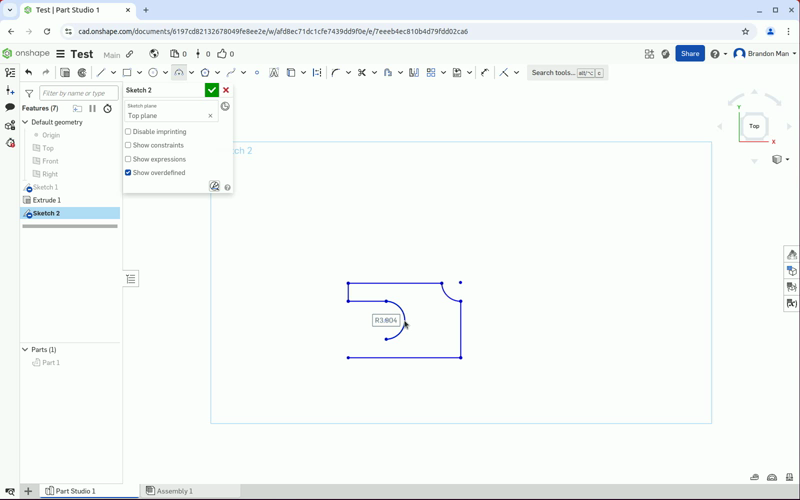
key(l)
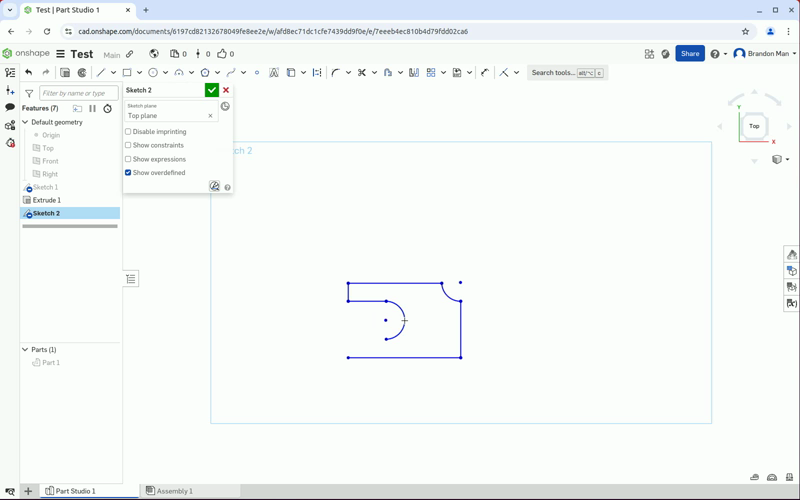
mouse_move(386, 339)
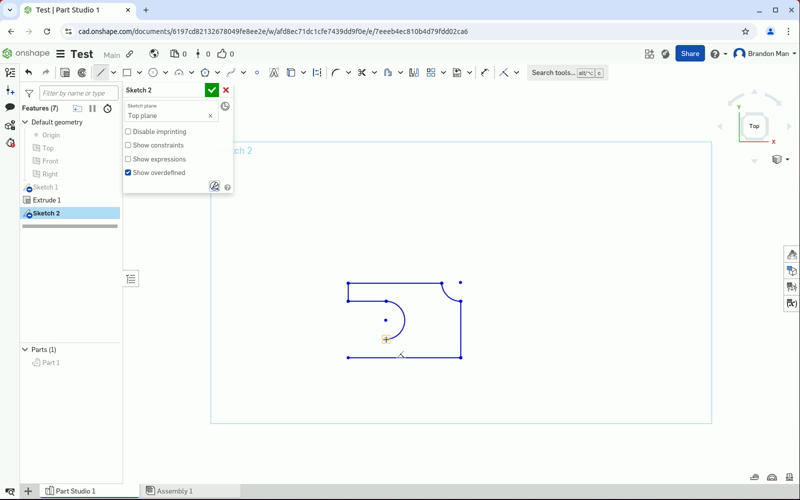
click(386, 339)
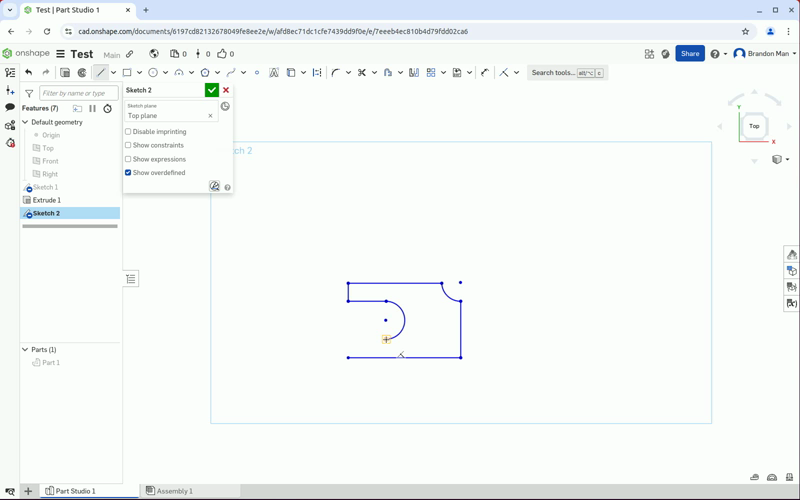
key_down(shift)
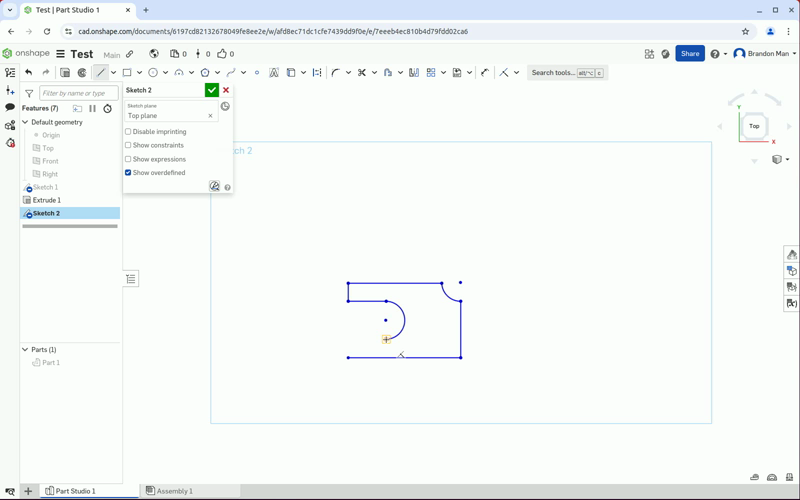
mouse_move(416, 339)
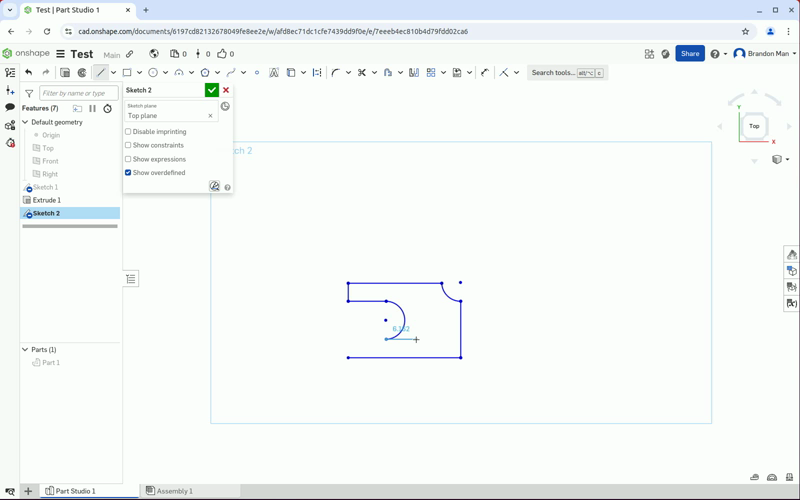
mouse_move(348, 339)
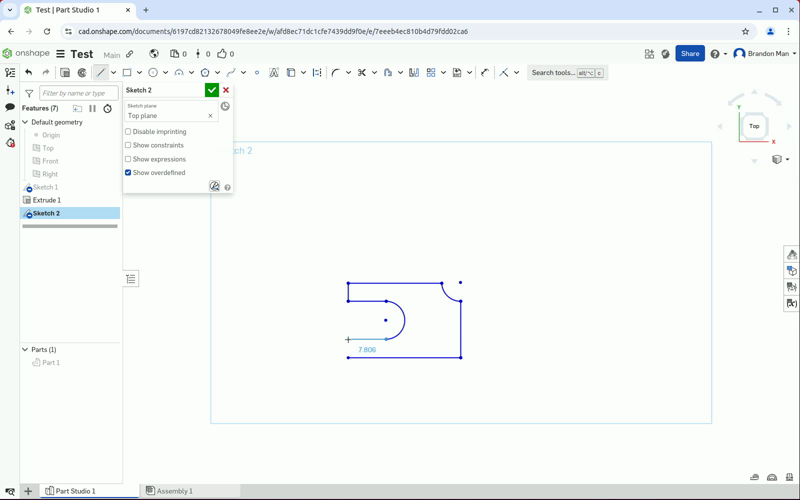
click(348, 339)
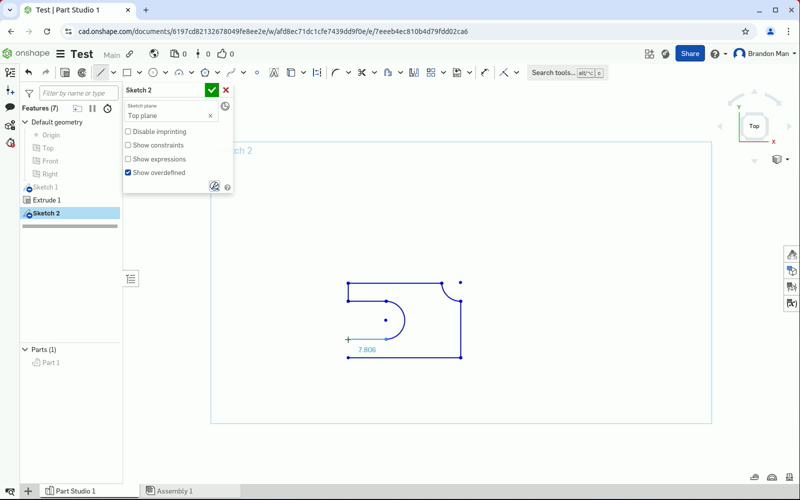
key_up(shift)
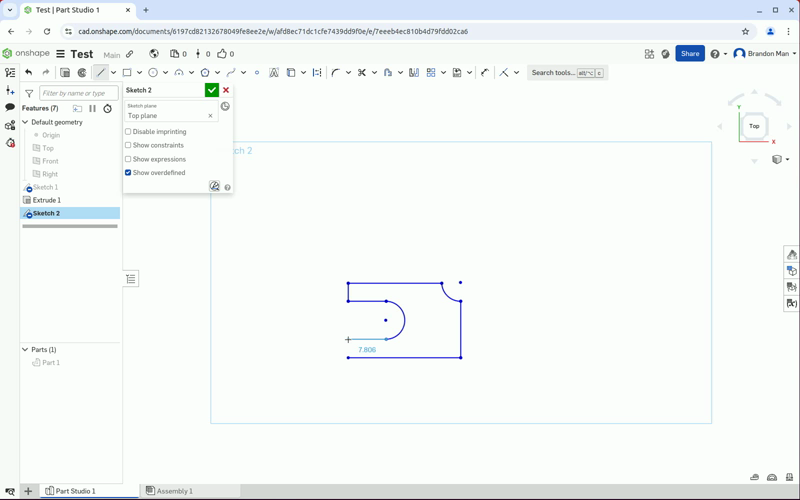
mouse_move(378, 339)
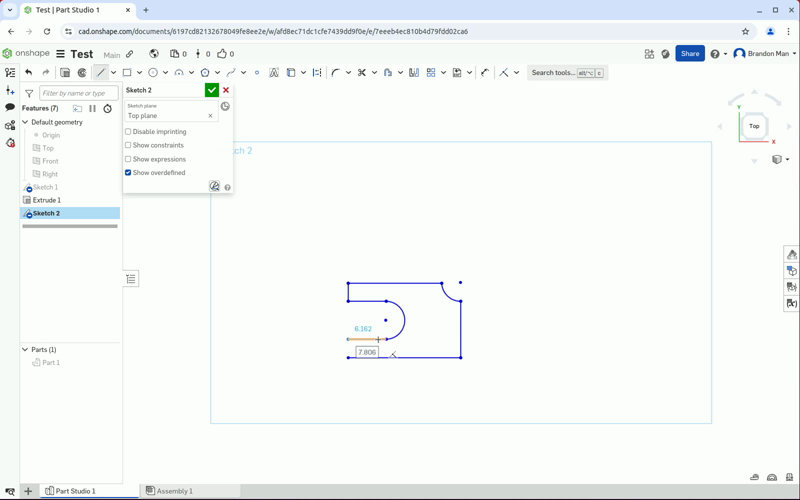
key_down(shift)
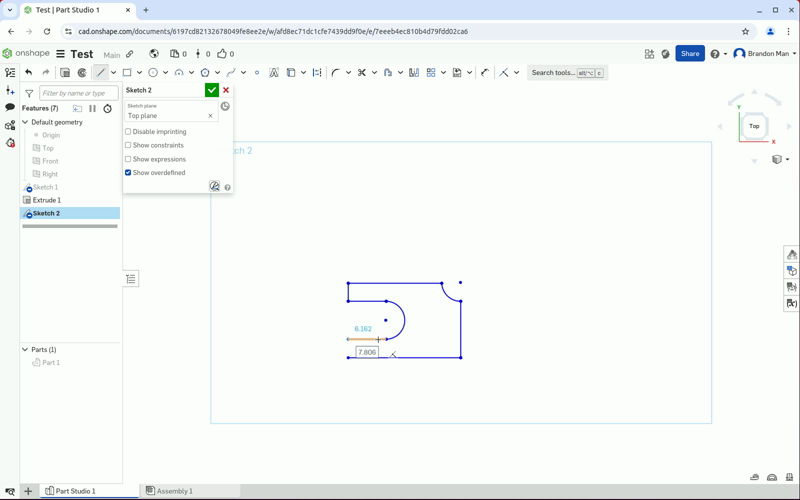
mouse_move(348, 357)
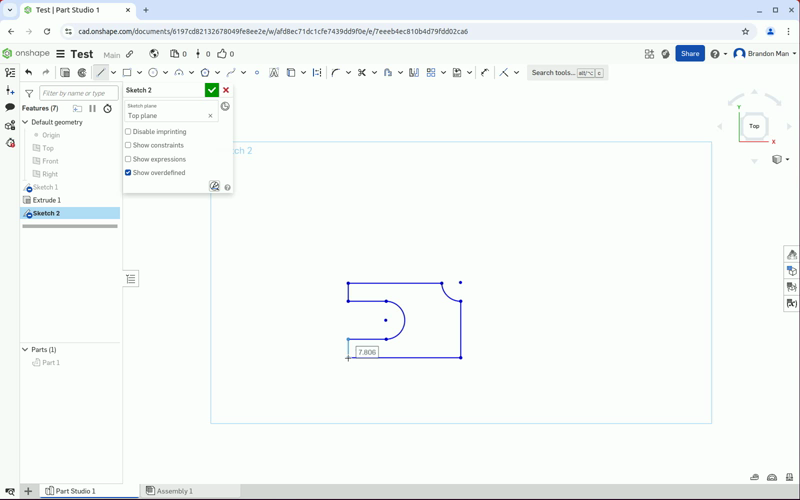
key_up(shift)
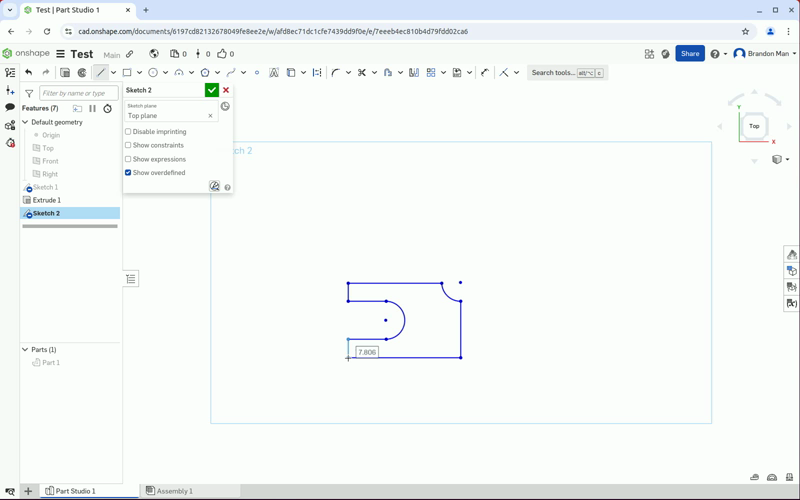
click(348, 357)
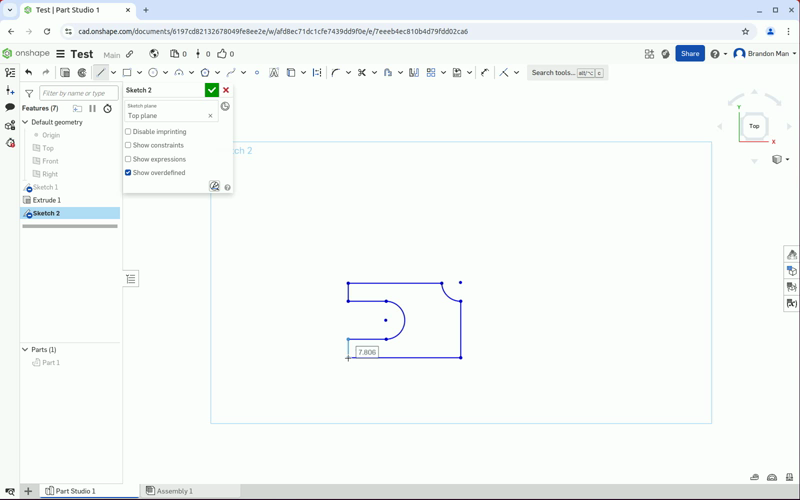
key(esc)
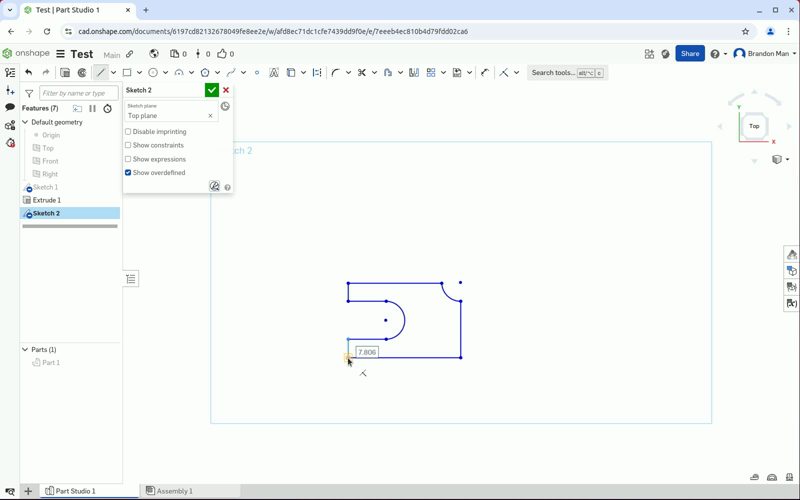
mouse_move(428, 344)
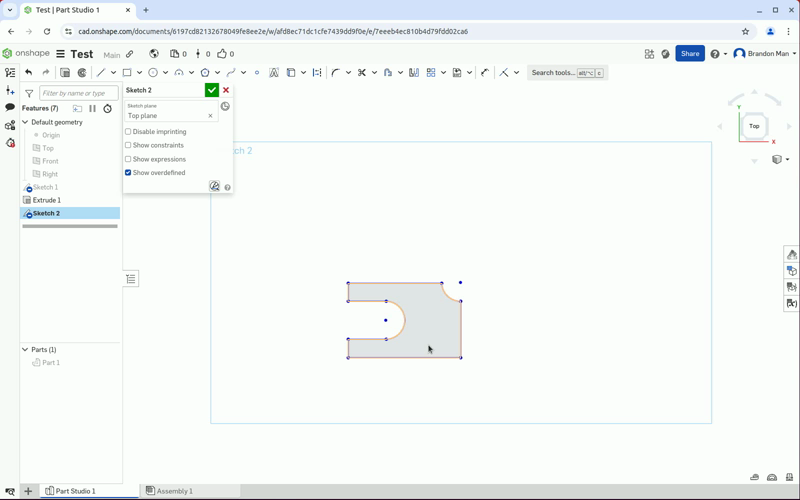
scroll(6)
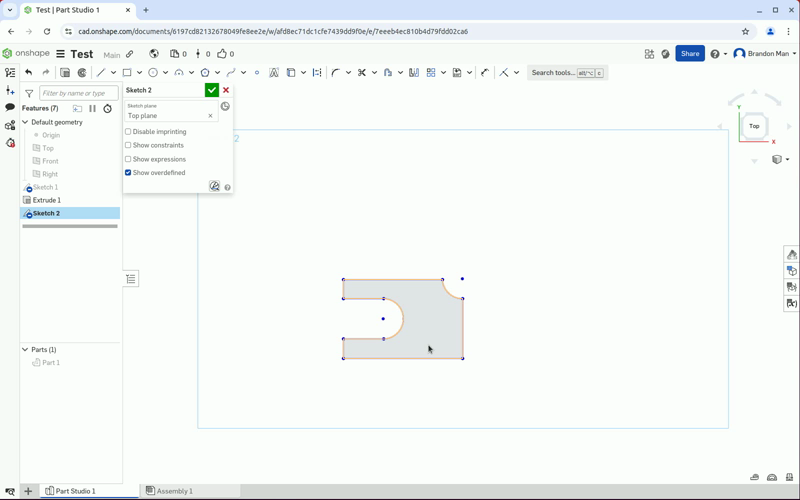
scroll(6)
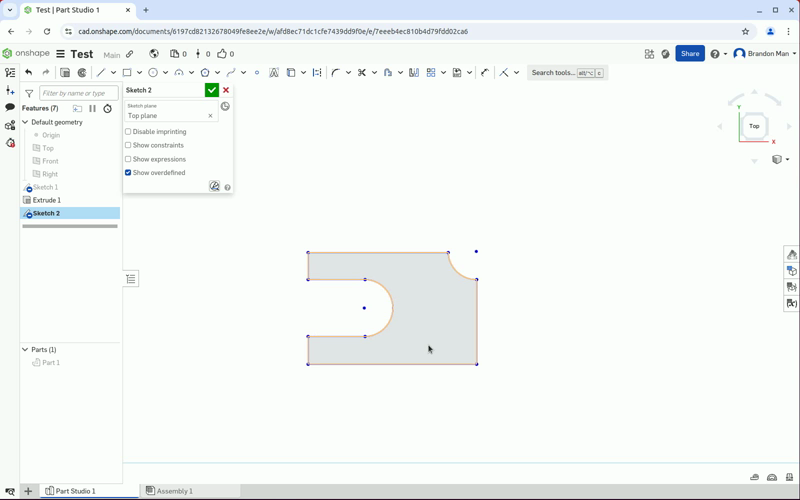
scroll(6)
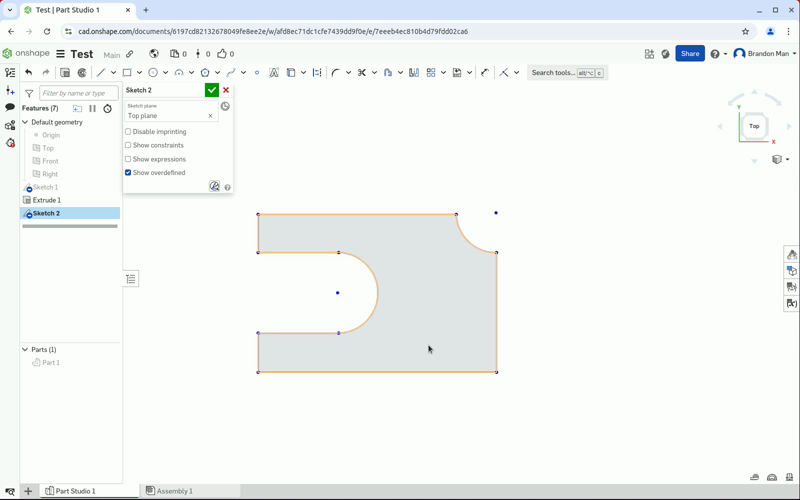
scroll(6)
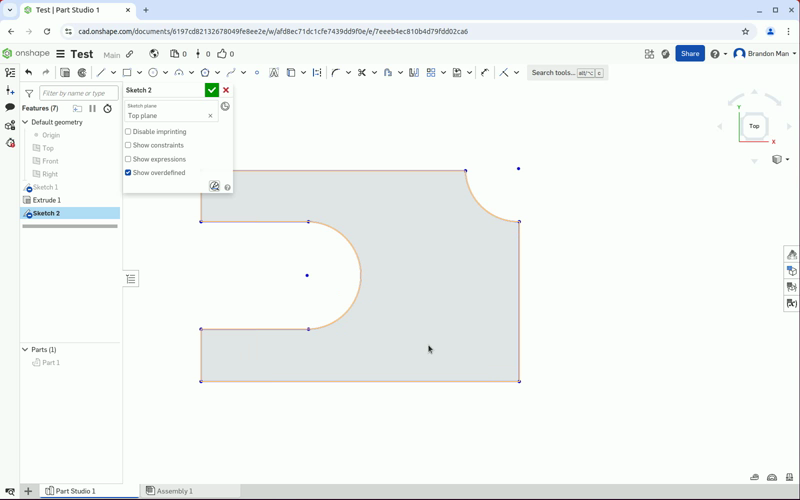
scroll(6)
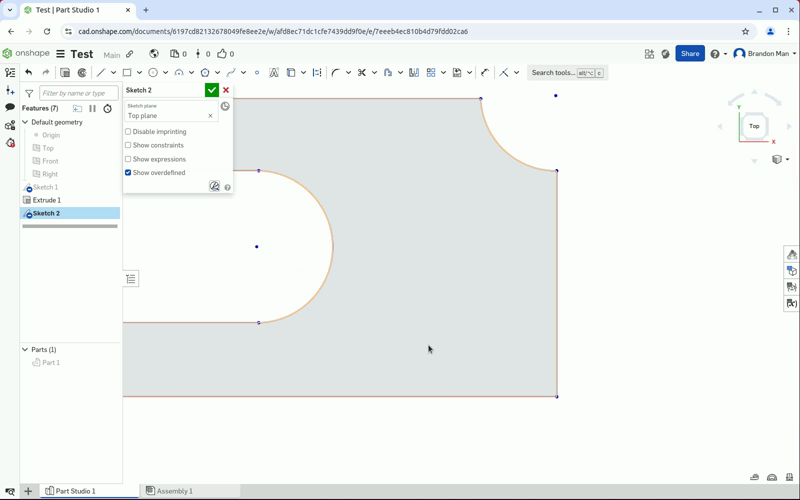
scroll(6)
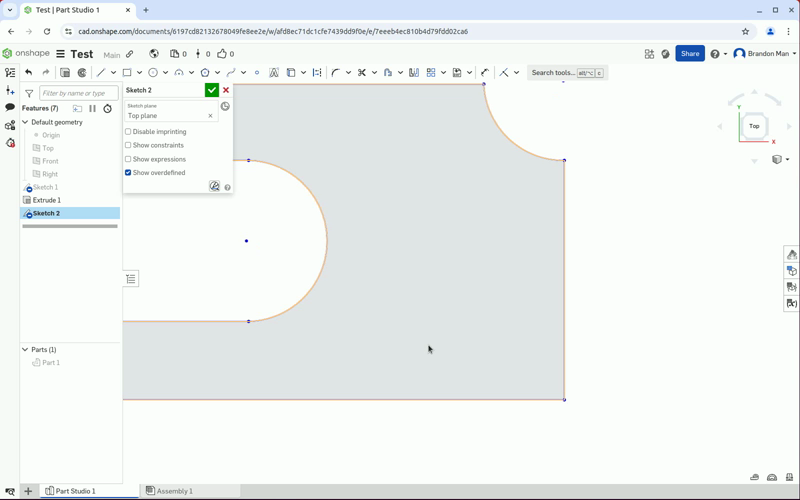
scroll(6)
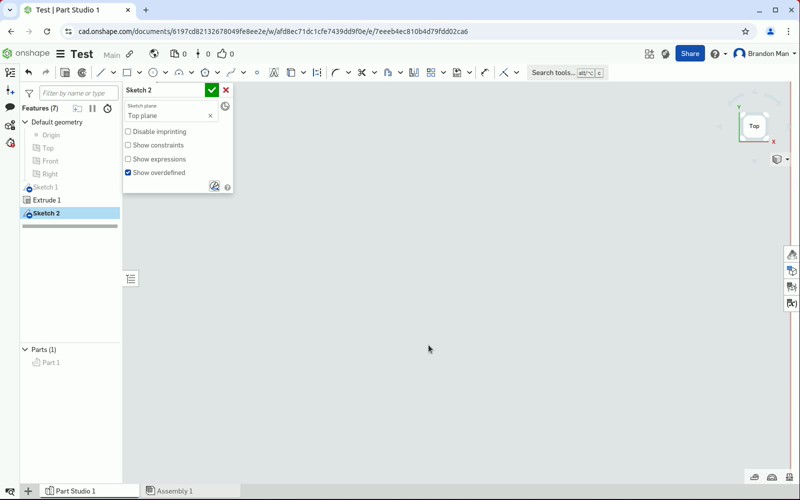
click(428, 344)
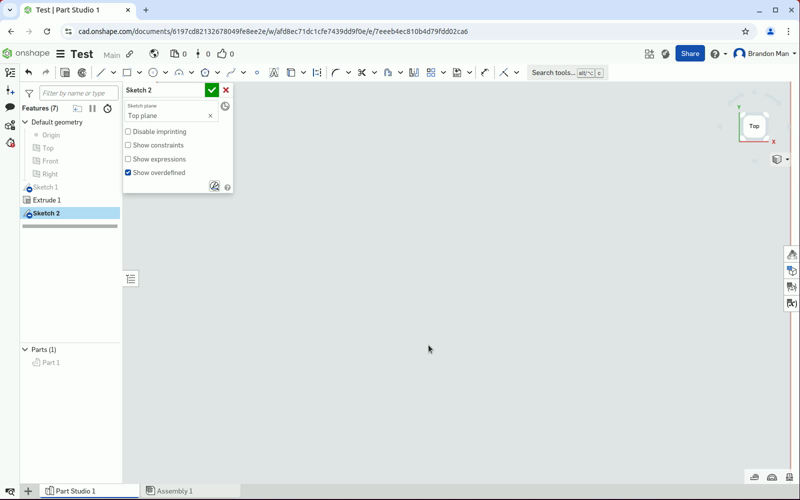
scroll(-6)
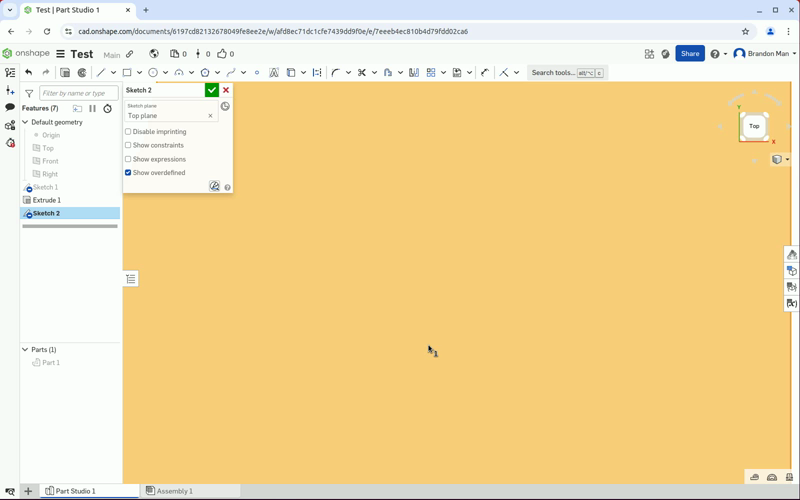
scroll(-6)
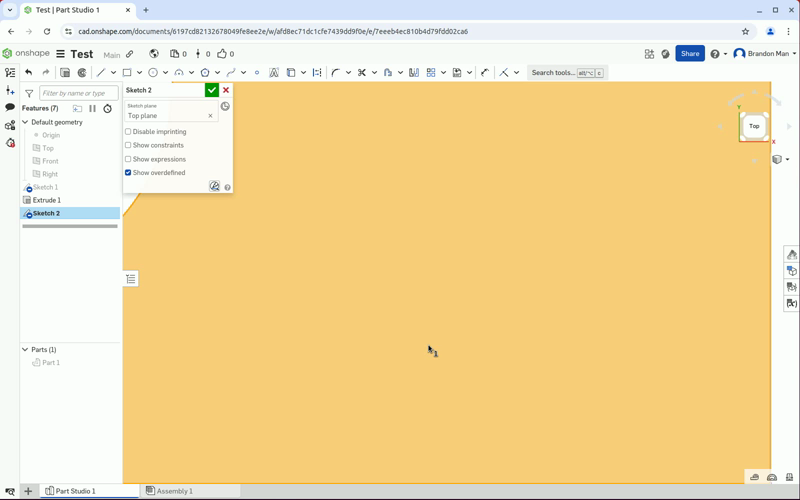
scroll(-6)
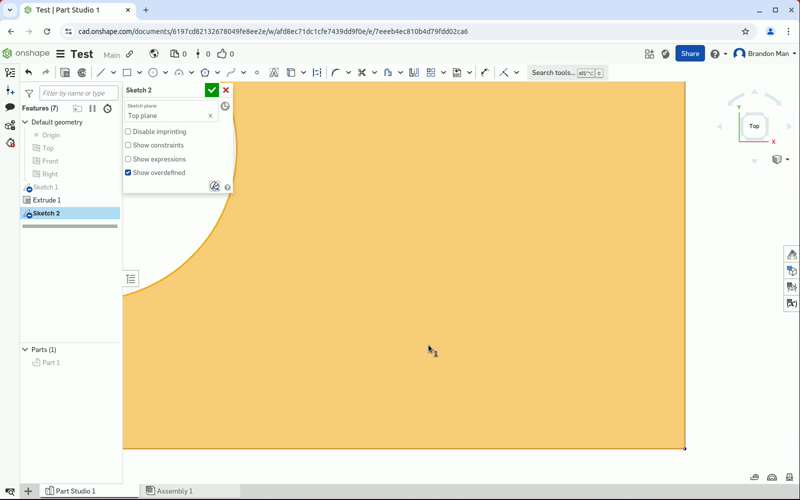
scroll(-6)
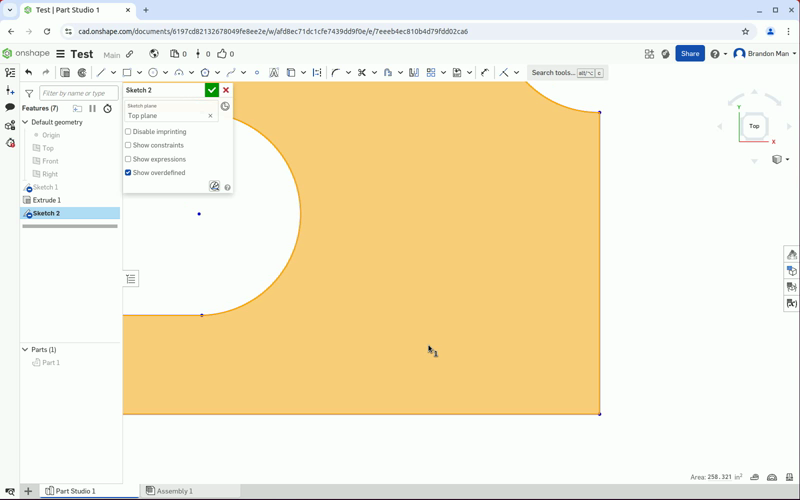
scroll(-6)
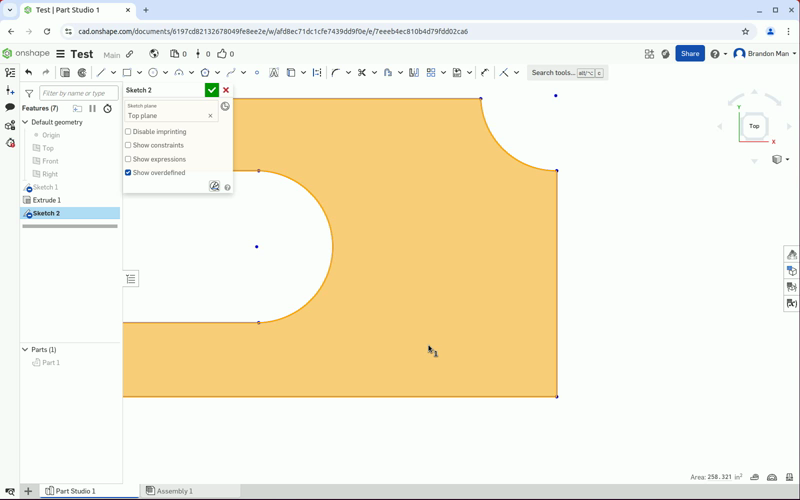
scroll(-6)
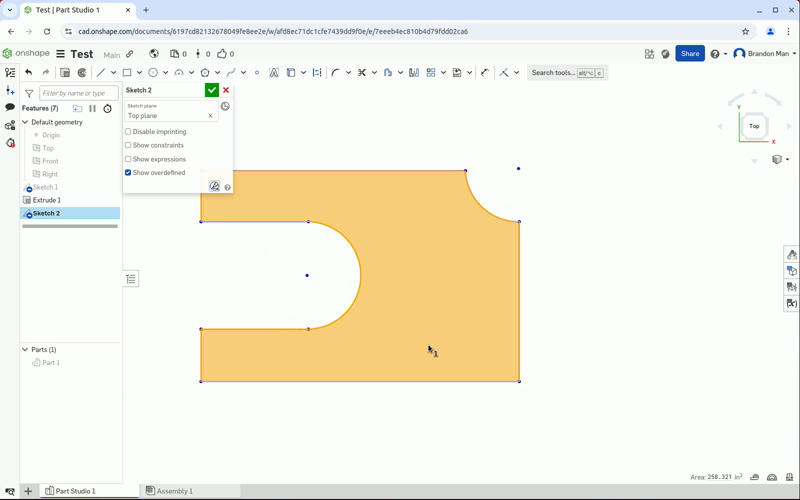
scroll(-6)
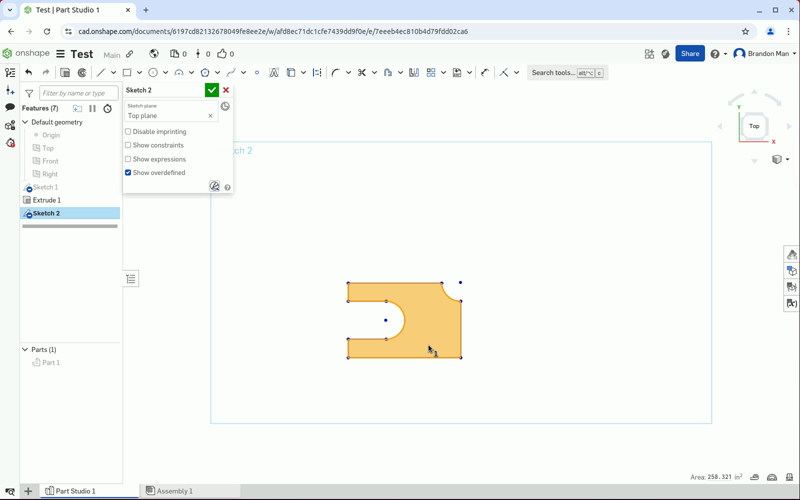
mouse_move(73, 352)
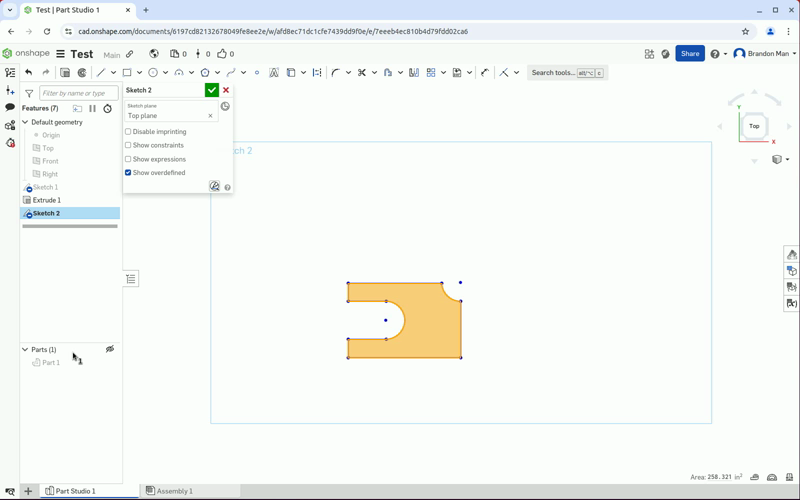
key(shift+y)
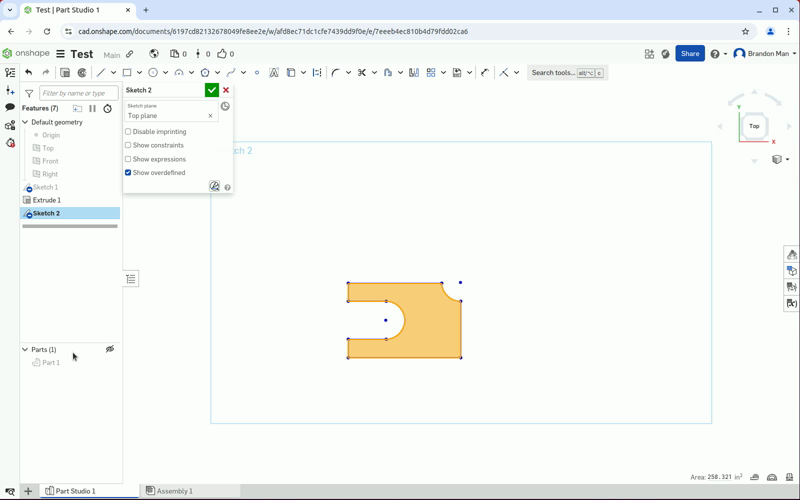
key(shift+e)
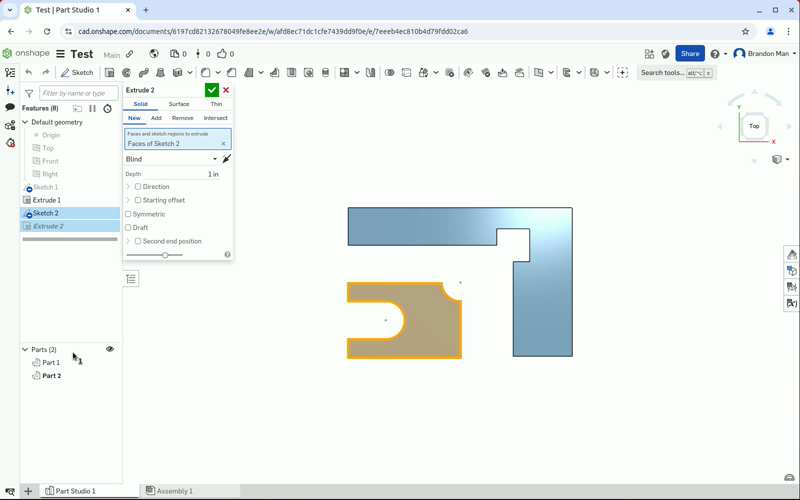
mouse_move(143, 106)
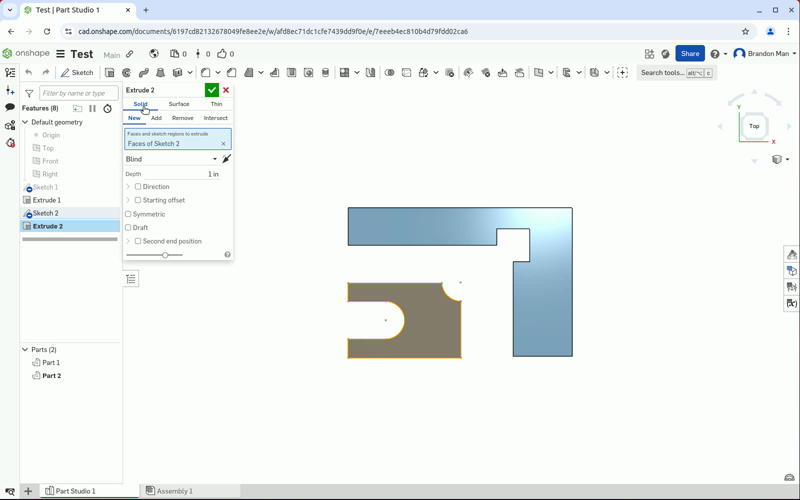
click(143, 106)
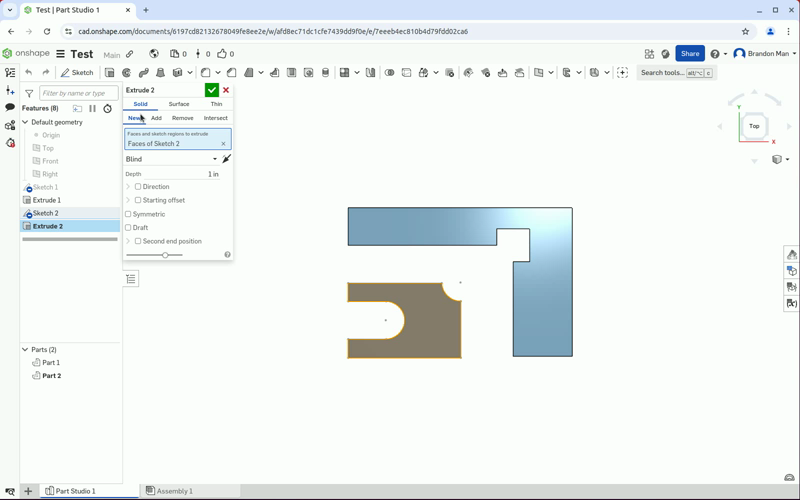
mouse_move(137, 120)
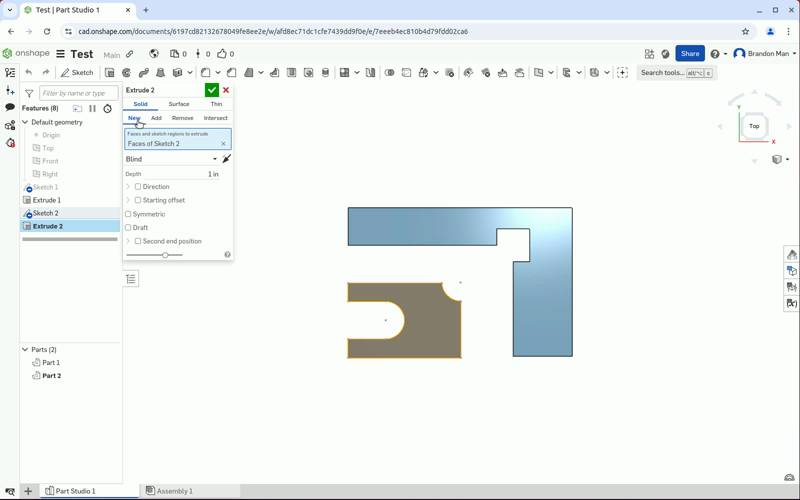
click(137, 120)
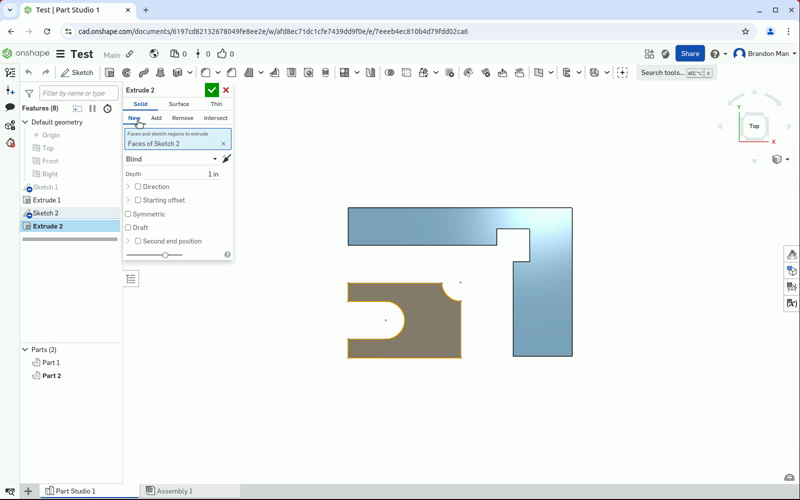
key(tab, 4)
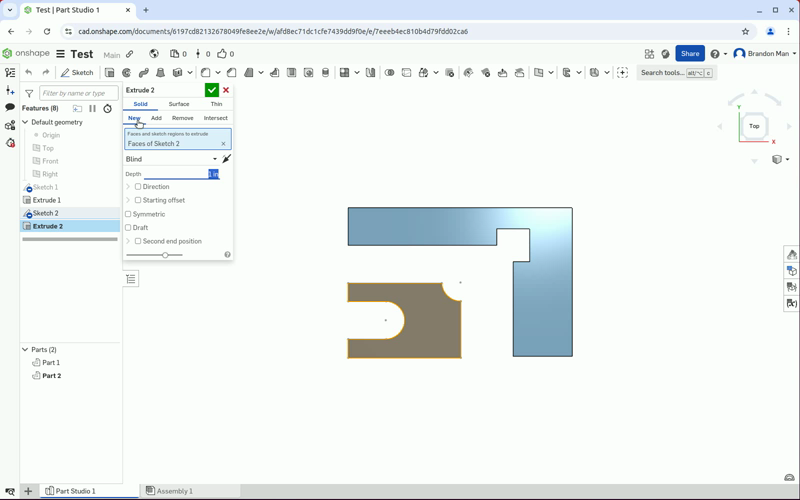
text(16.368)
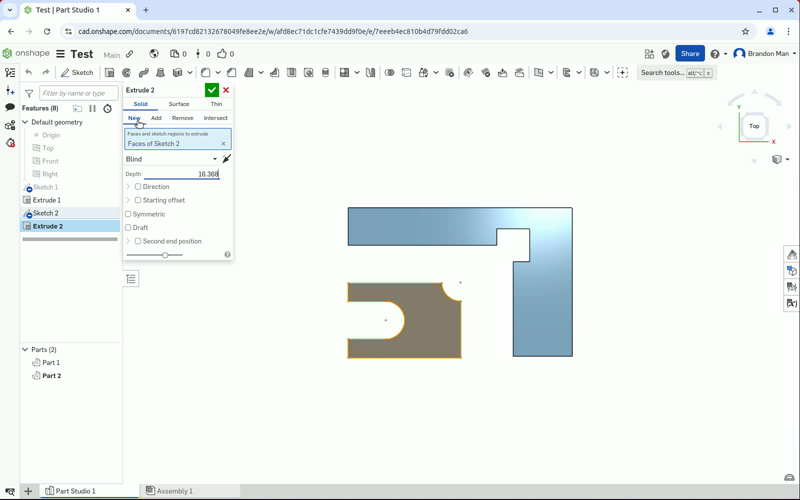
key(enter)
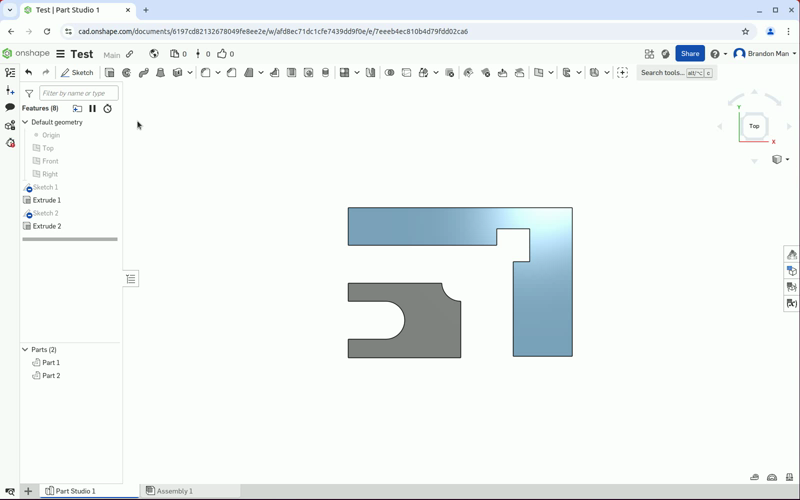
key(shift+h)
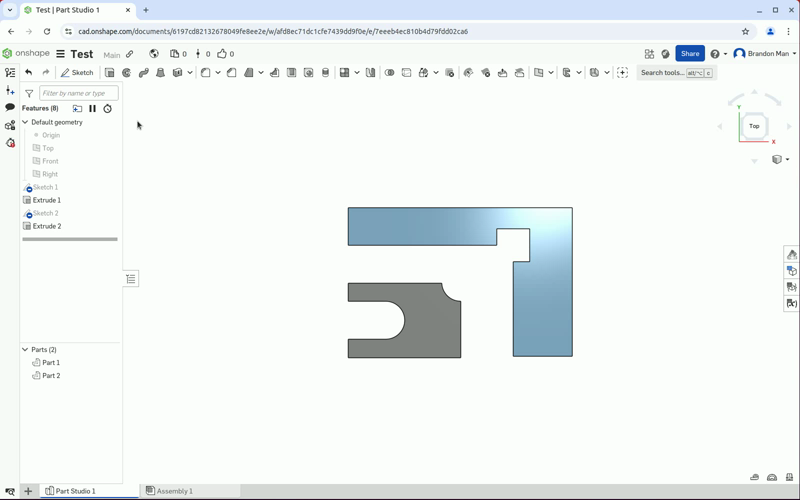
key(shift+h)
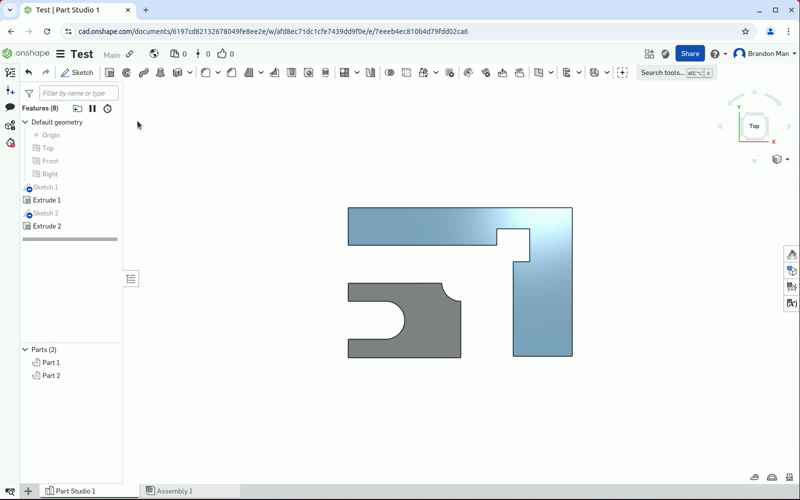
mouse_move(73, 189)
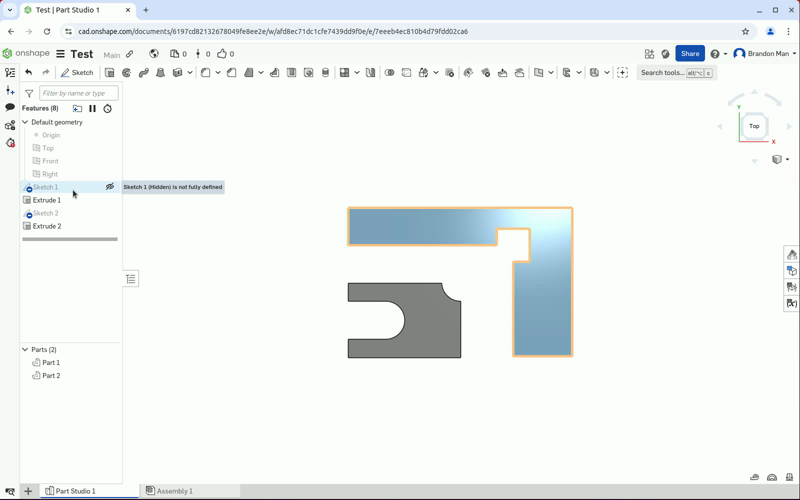
click(73, 189)
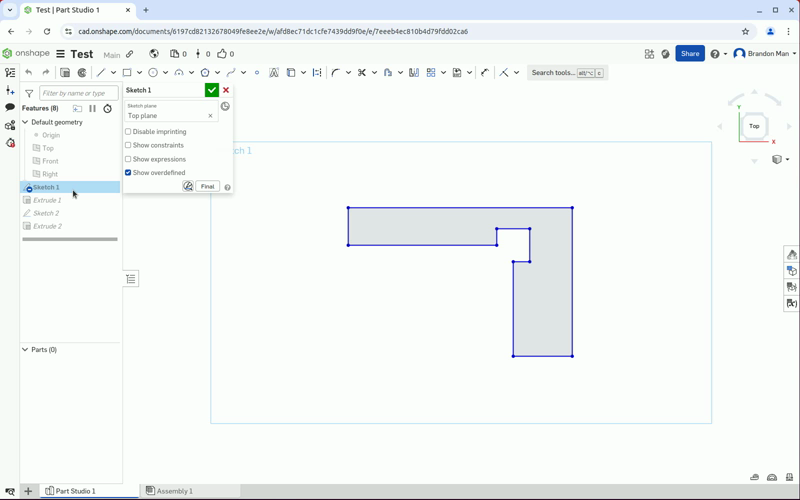
mouse_move(229, 92)
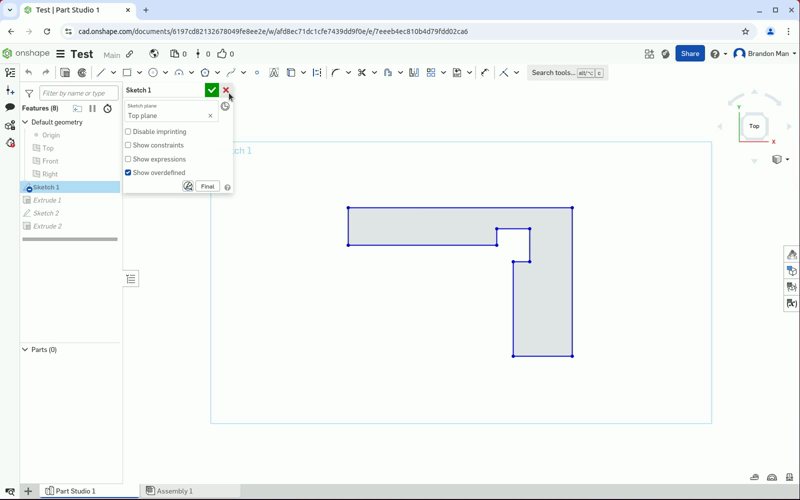
click(229, 92)
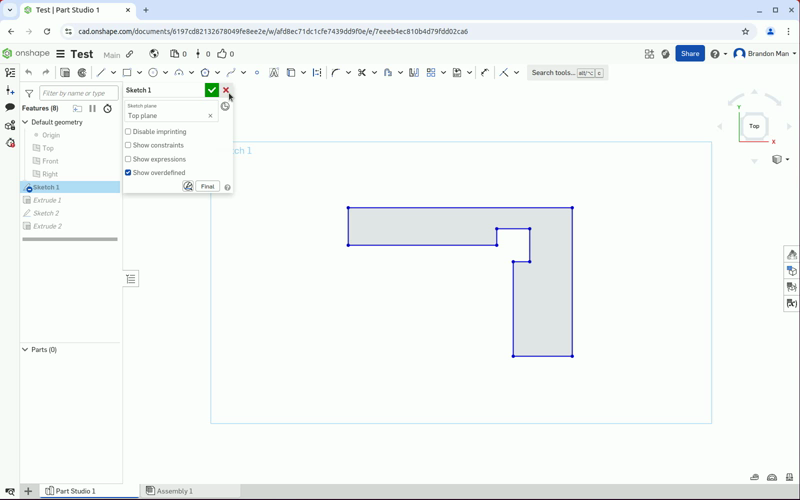
key(shift+s)
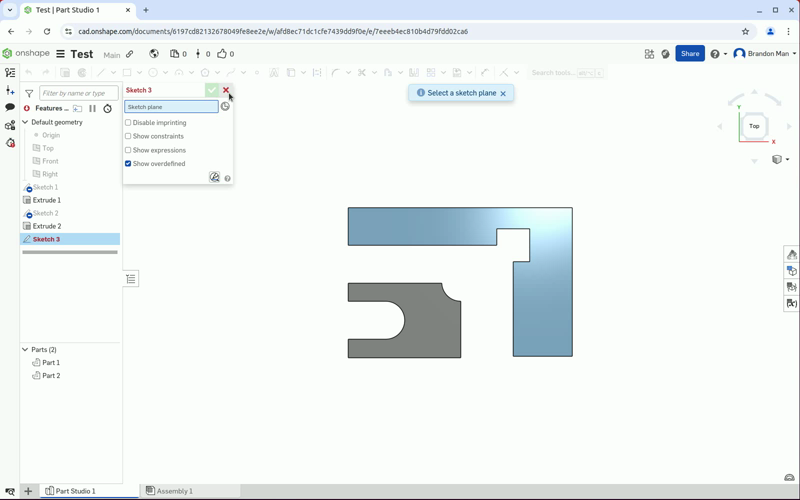
mouse_move(73, 150)
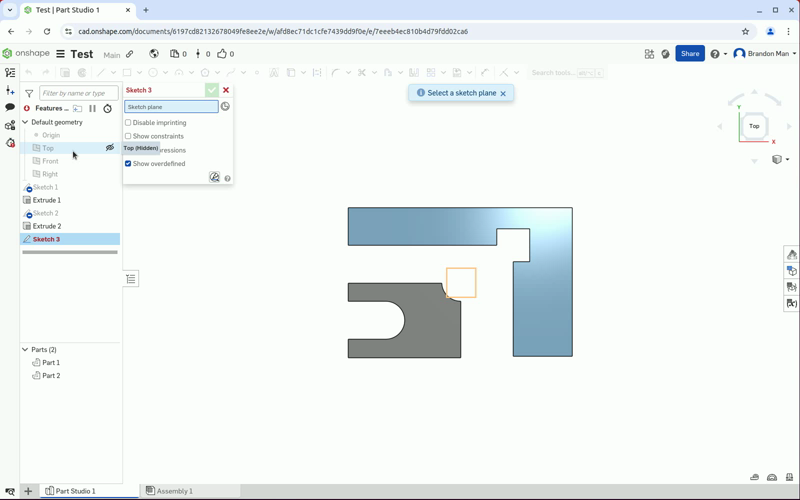
click(73, 150)
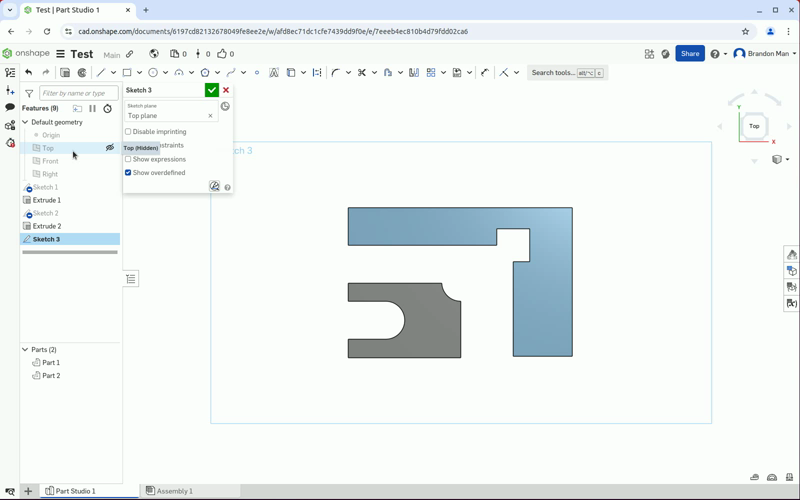
mouse_move(73, 352)
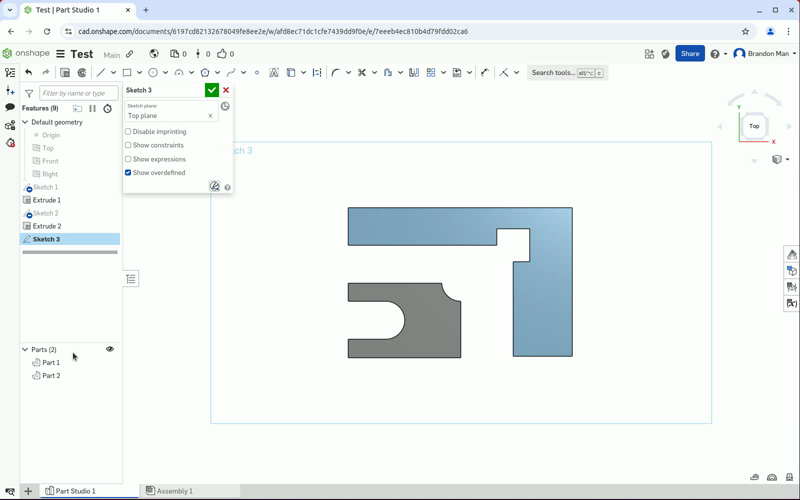
key(y)
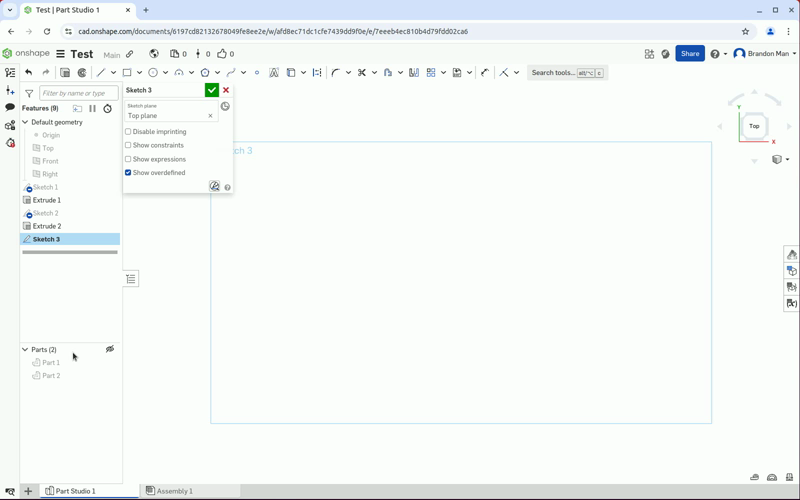
key(l)
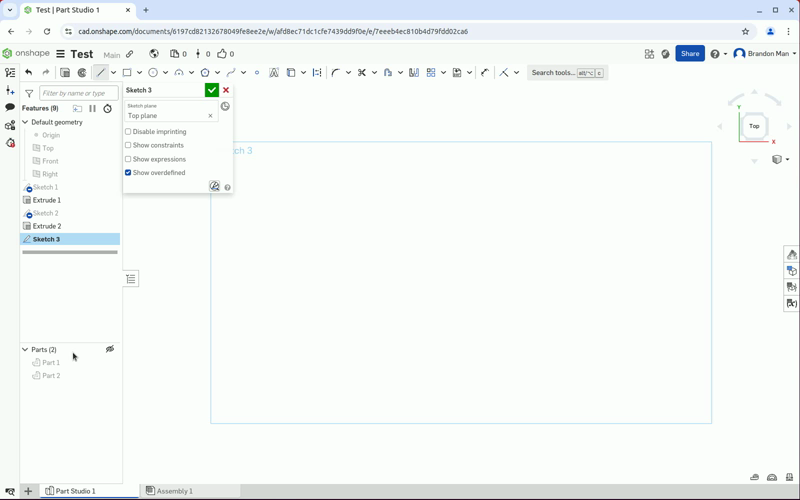
key_down(shift)
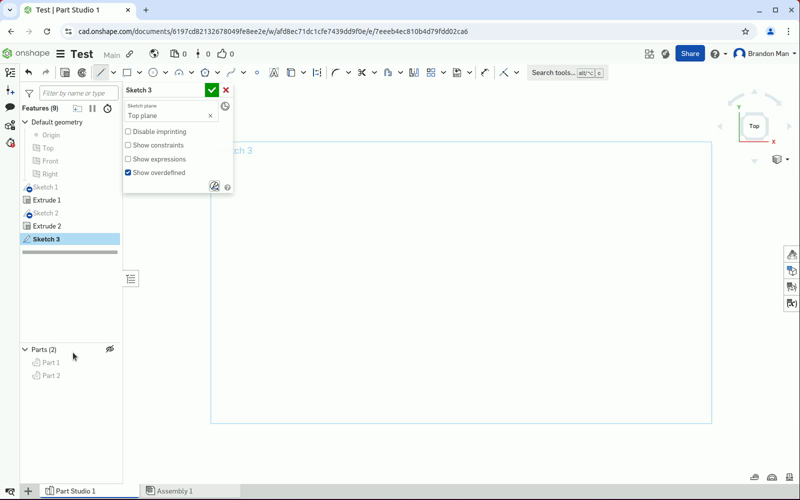
mouse_move(348, 282)
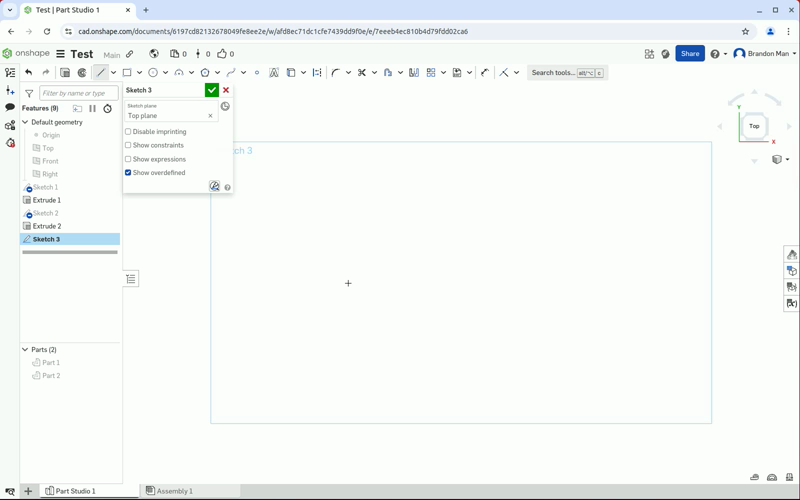
click(348, 282)
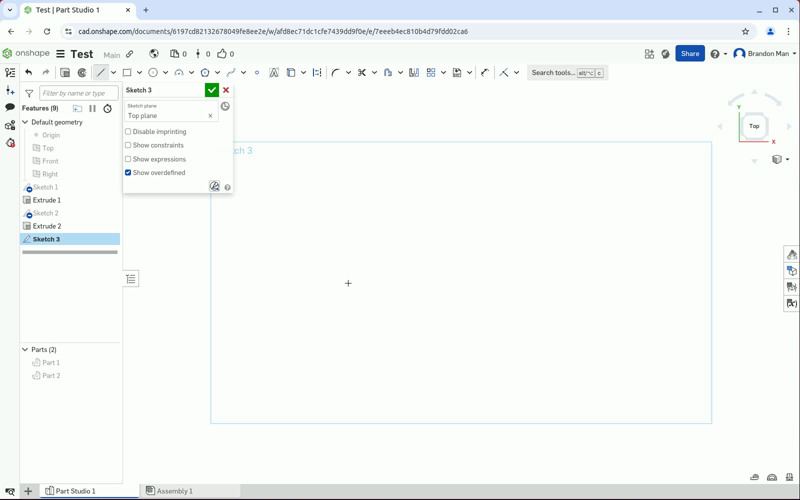
key_up(shift)
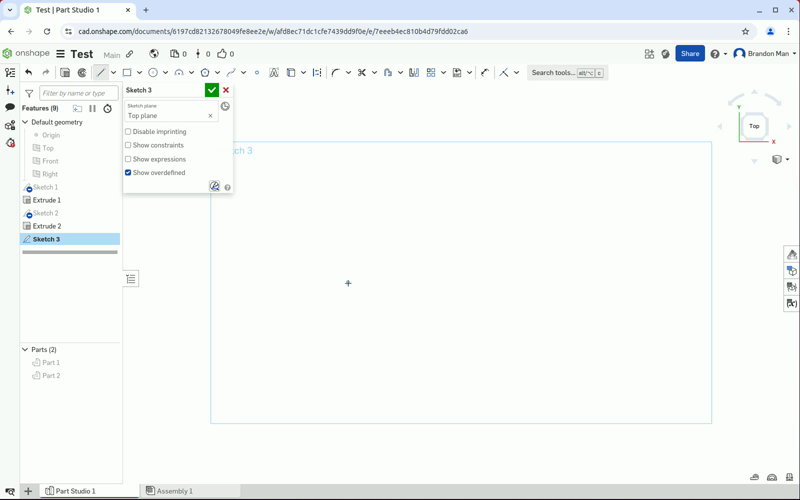
key_down(shift)
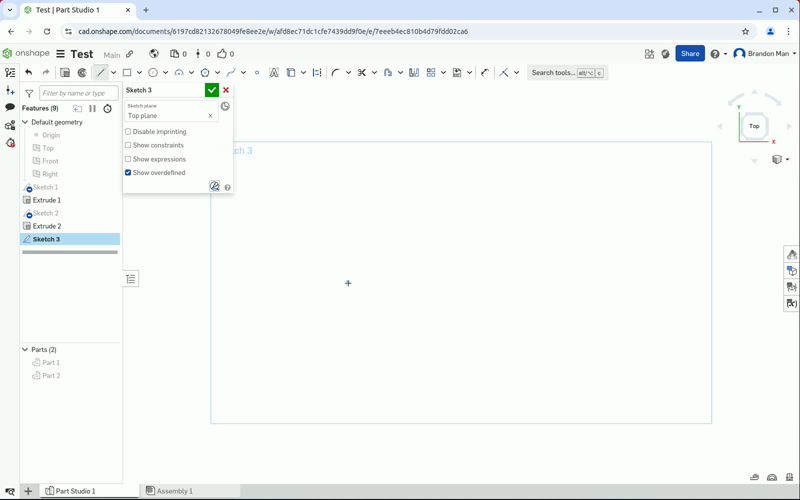
mouse_move(442, 282)
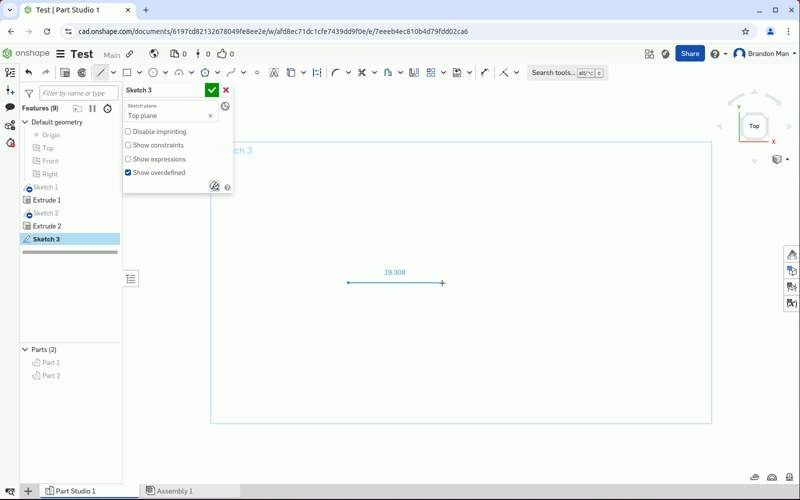
click(442, 282)
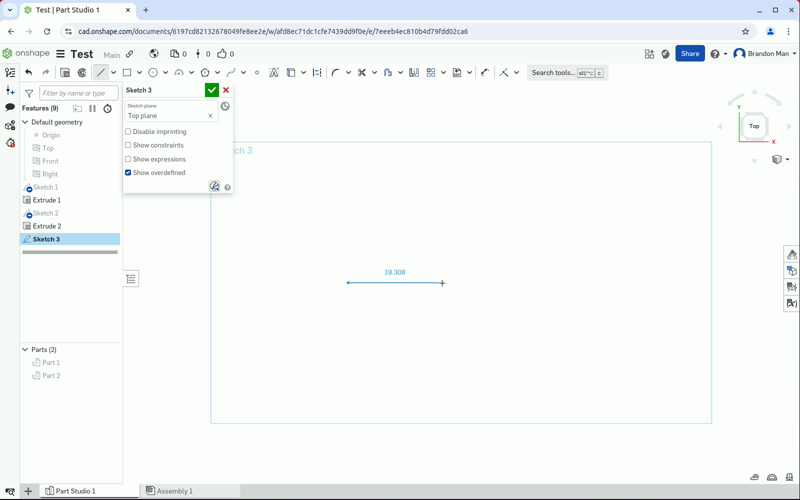
key_up(shift)
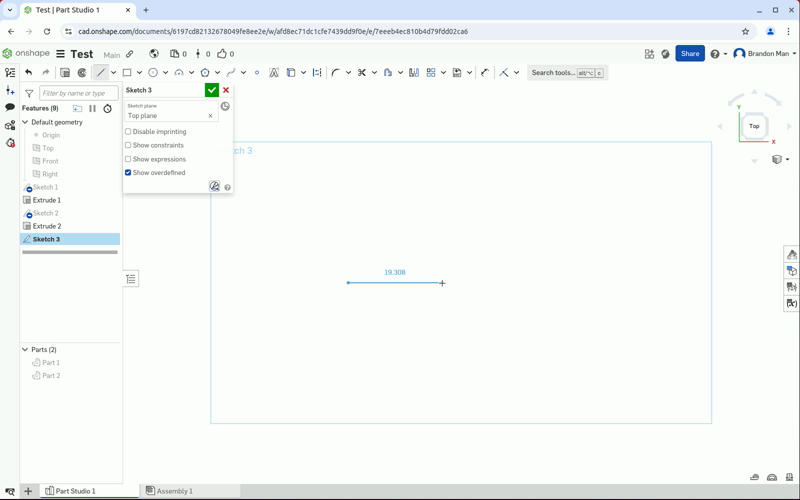
key(esc)
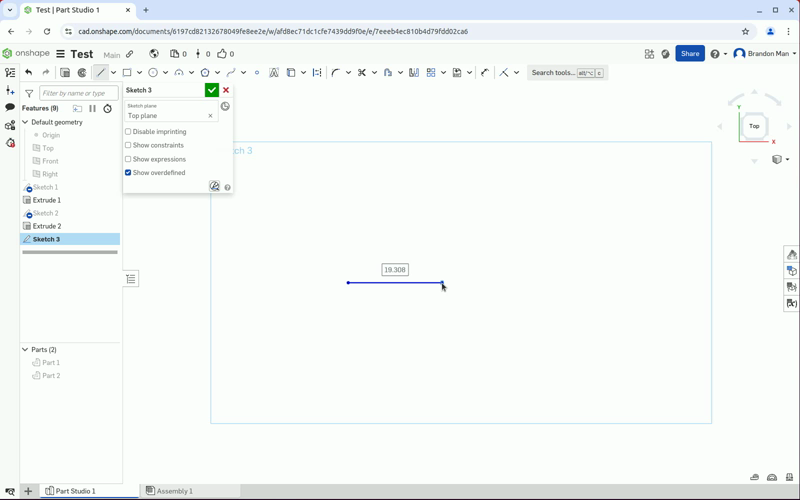
key(a)
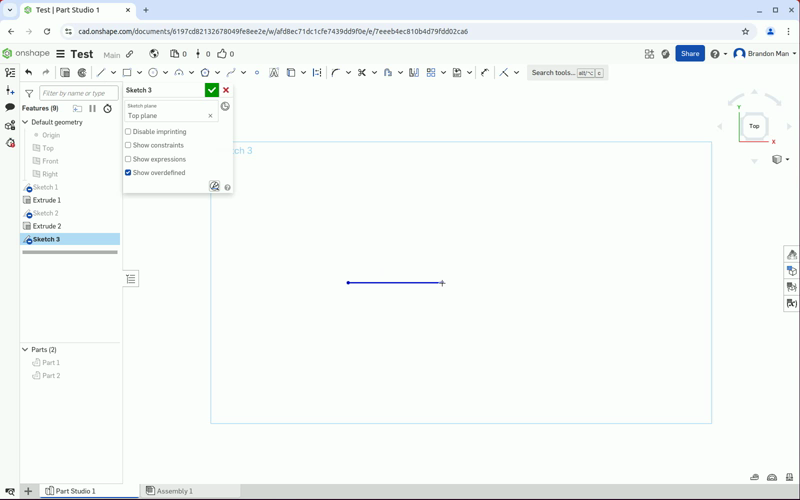
mouse_move(442, 282)
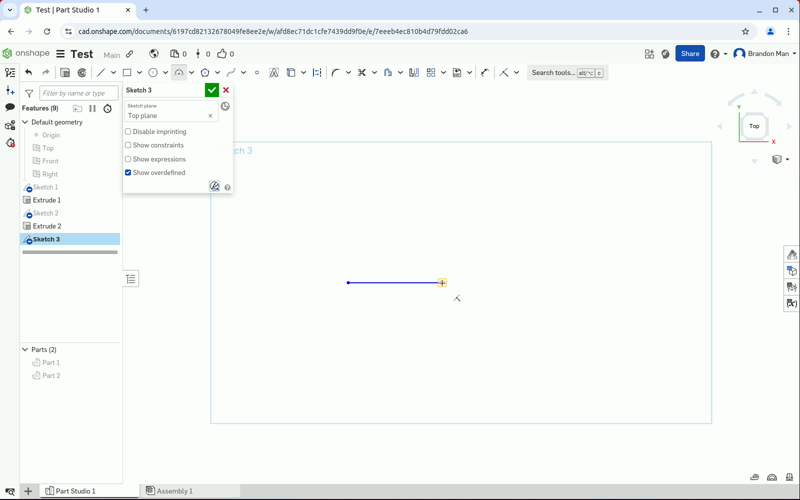
click(442, 282)
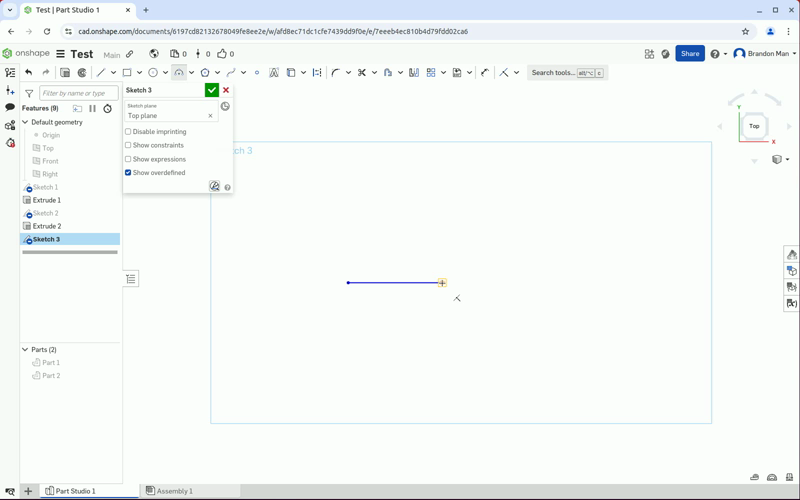
key_down(shift)
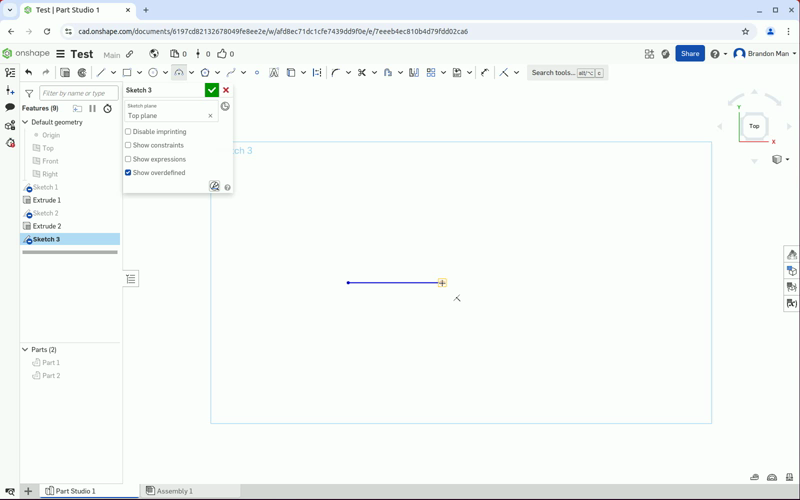
mouse_move(459, 302)
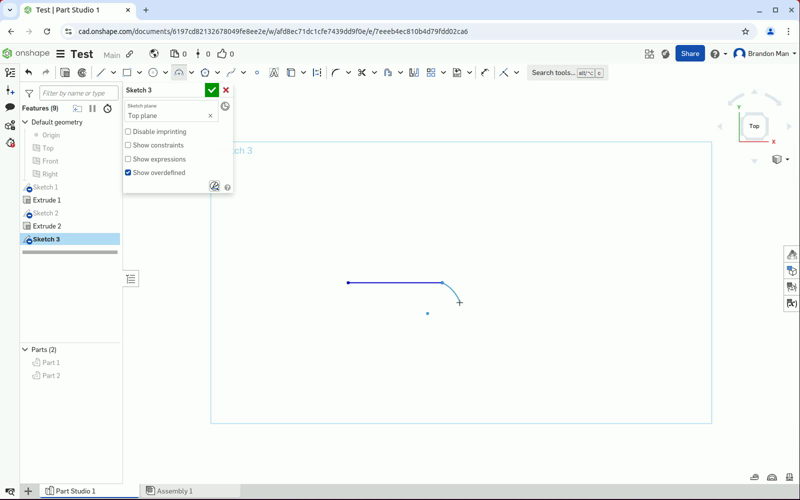
click(459, 302)
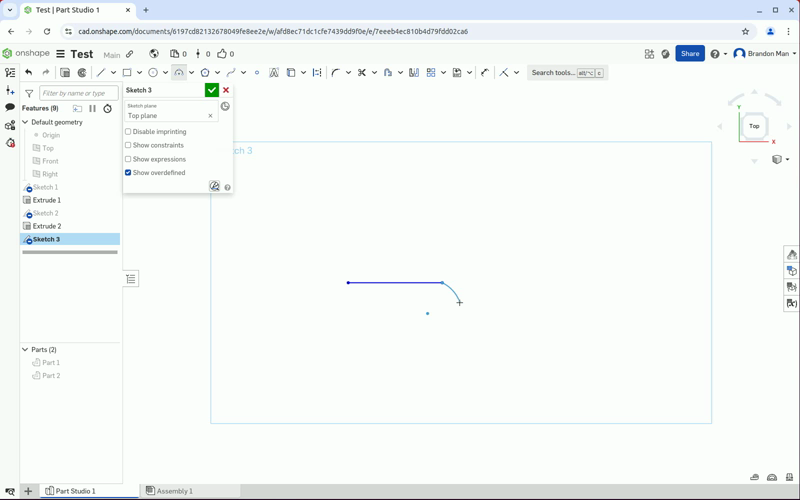
mouse_move(474, 271)
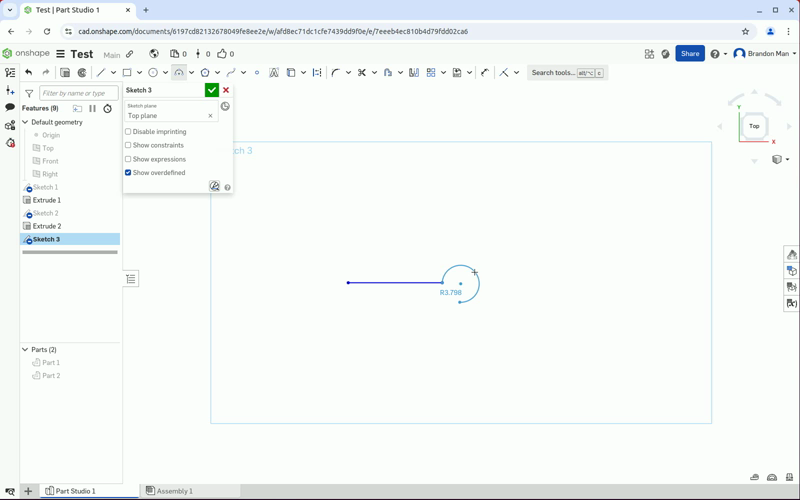
click(474, 271)
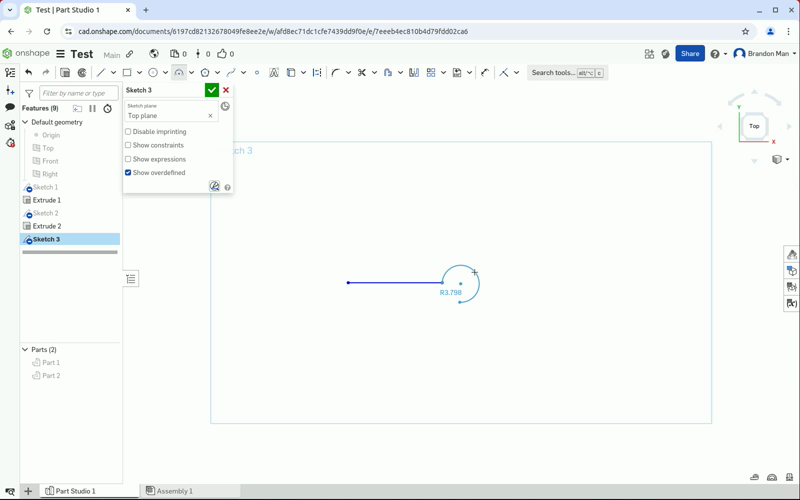
key_up(shift)
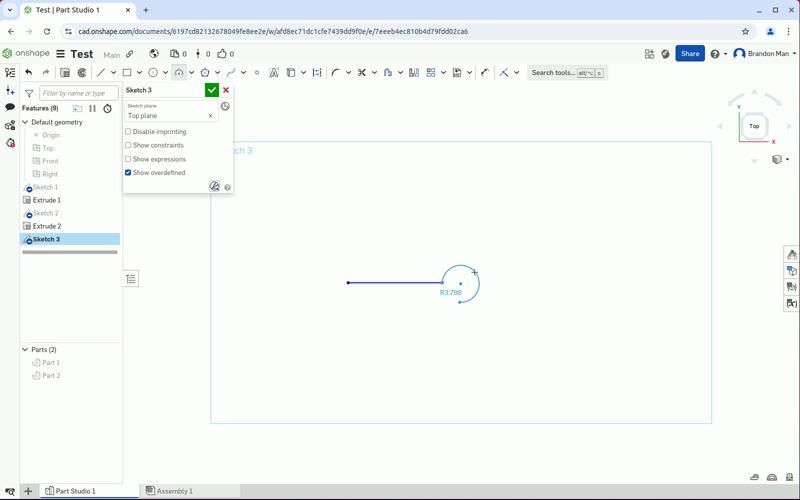
key(esc)
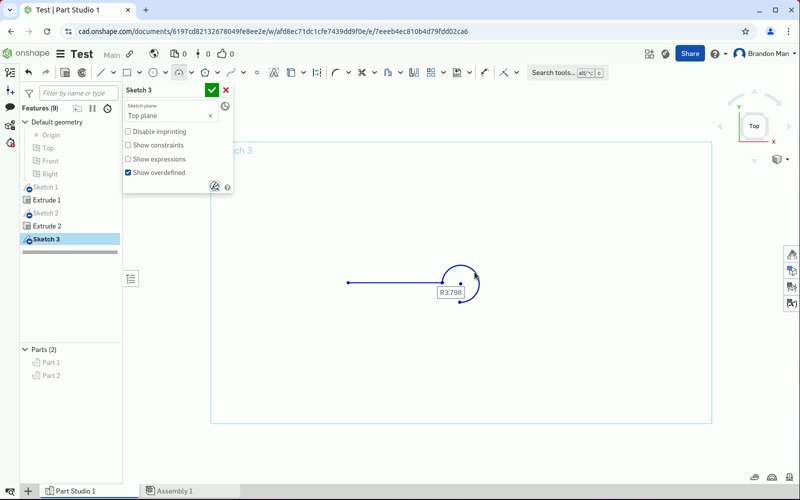
key(l)
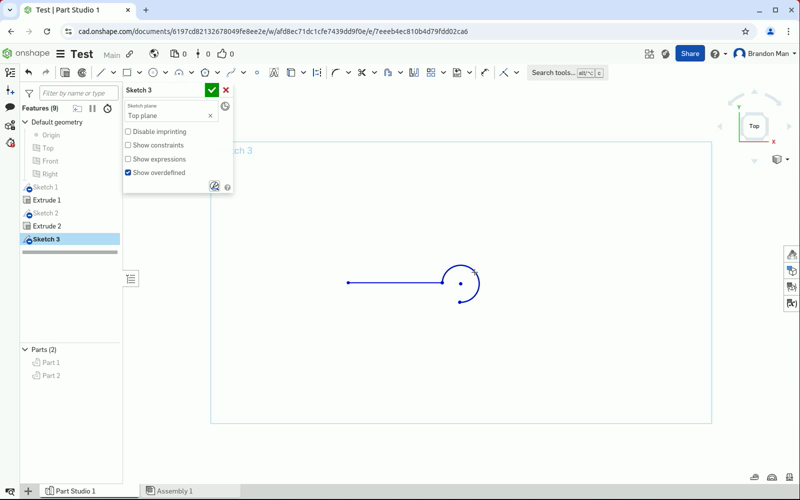
mouse_move(459, 302)
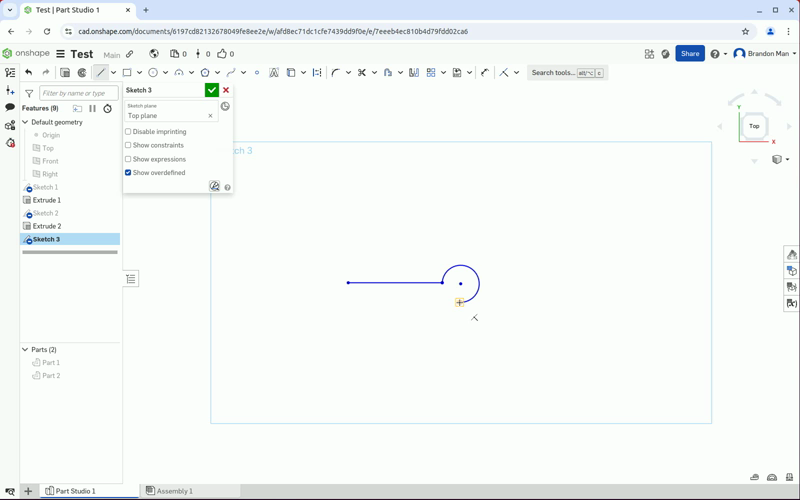
click(459, 302)
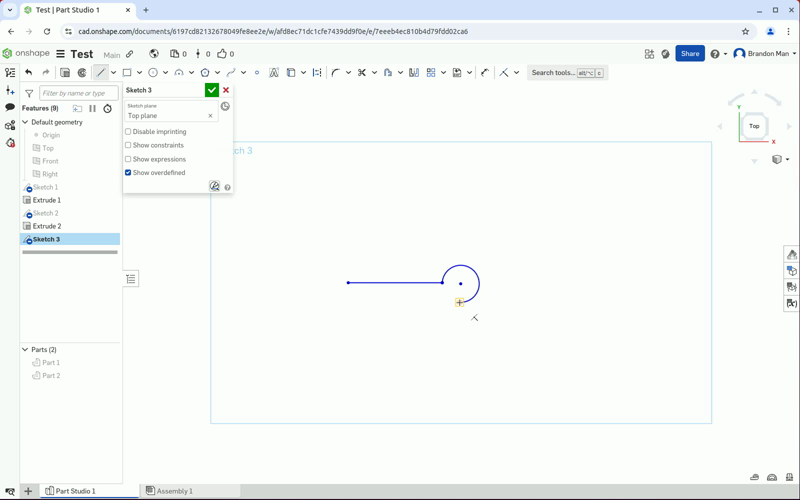
key_down(shift)
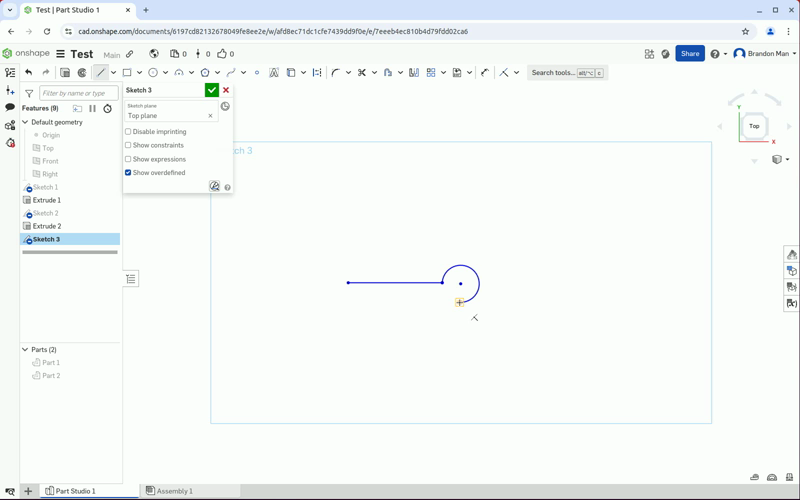
mouse_move(489, 302)
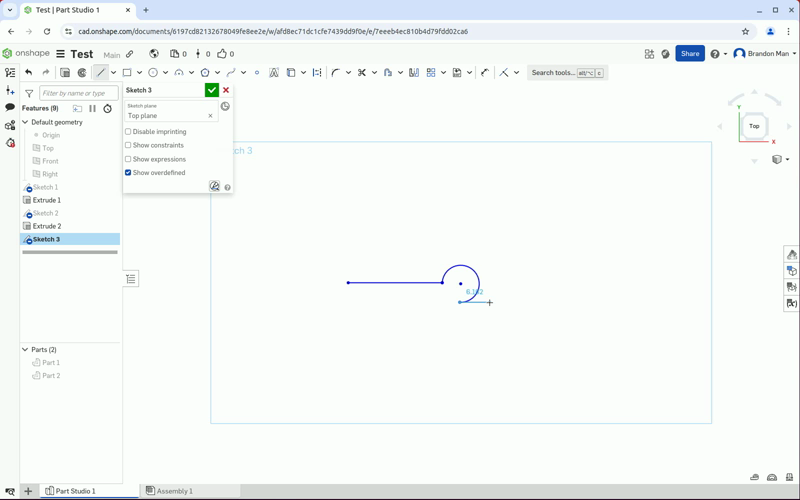
mouse_move(459, 357)
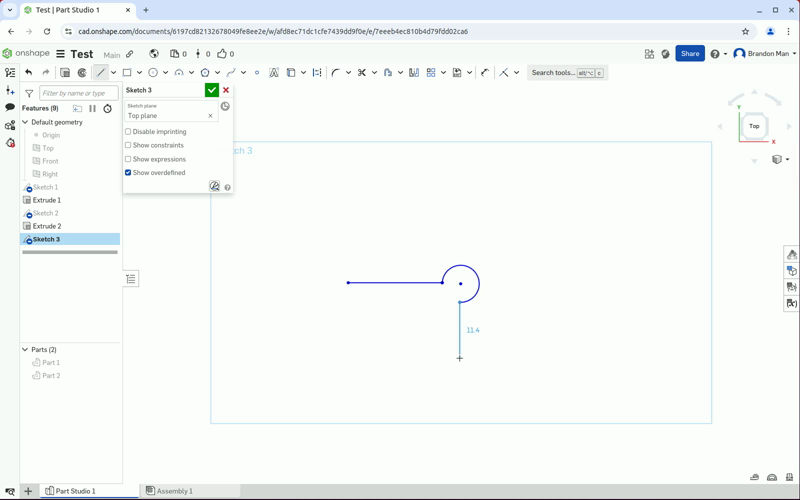
click(459, 357)
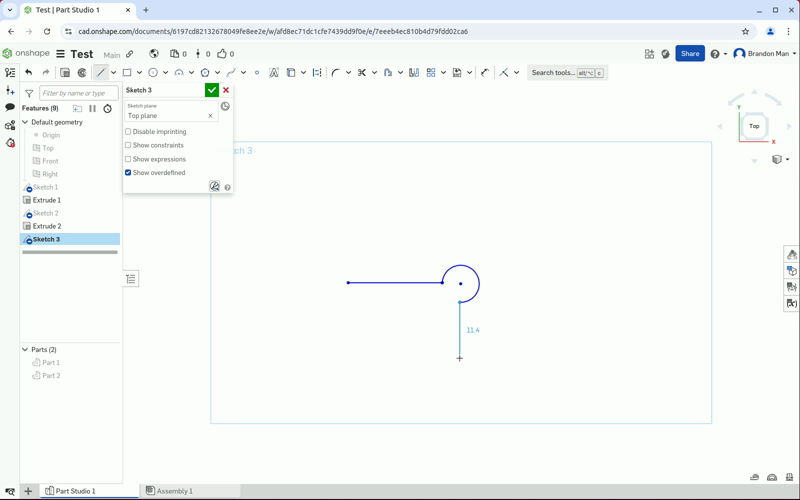
key_up(shift)
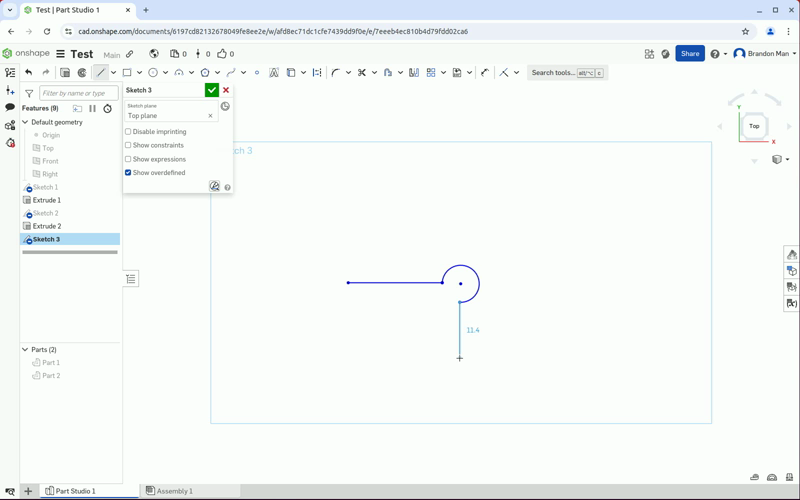
key_down(shift)
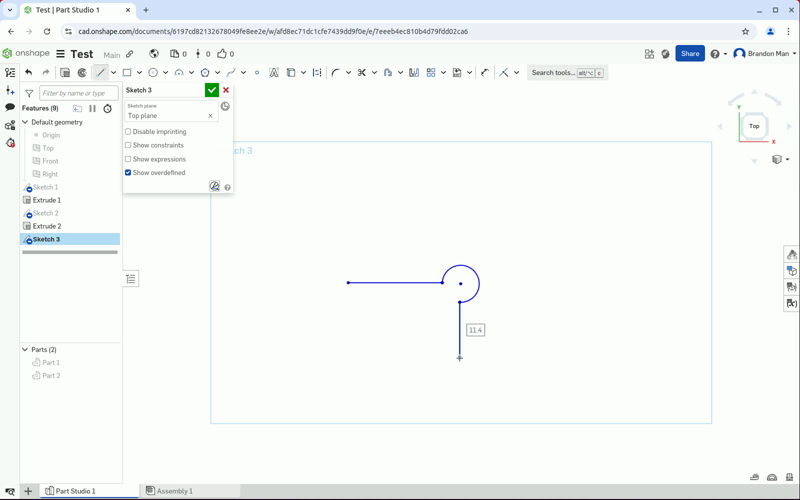
mouse_move(489, 357)
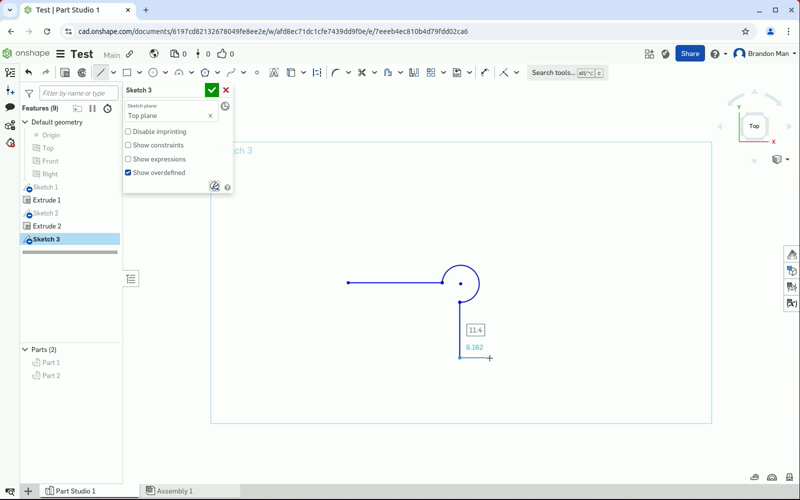
mouse_move(514, 357)
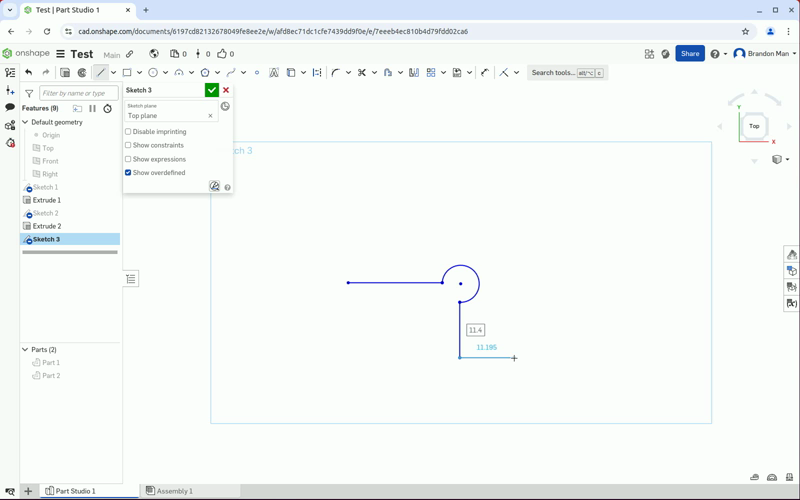
click(514, 357)
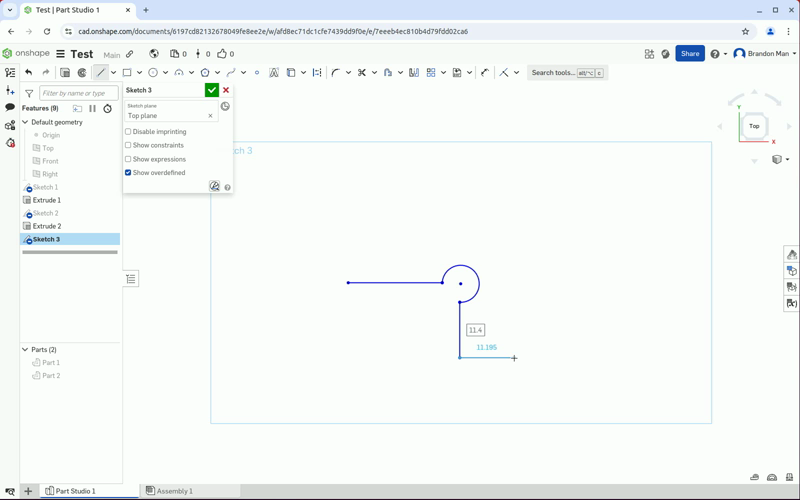
key_up(shift)
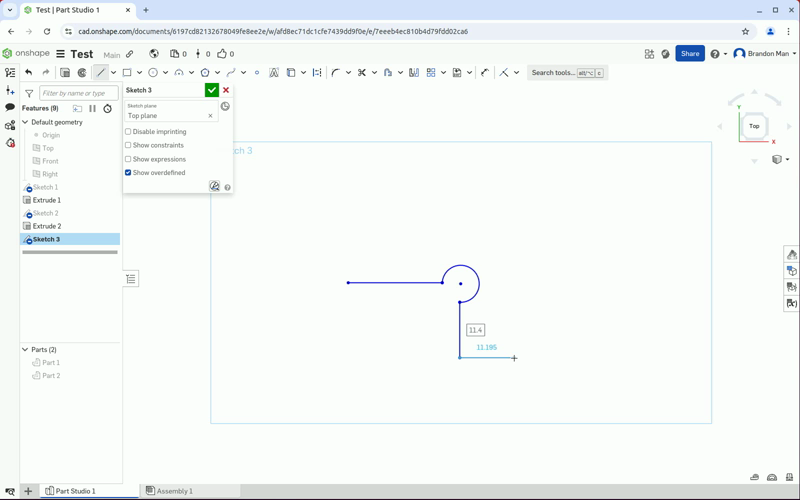
key_down(shift)
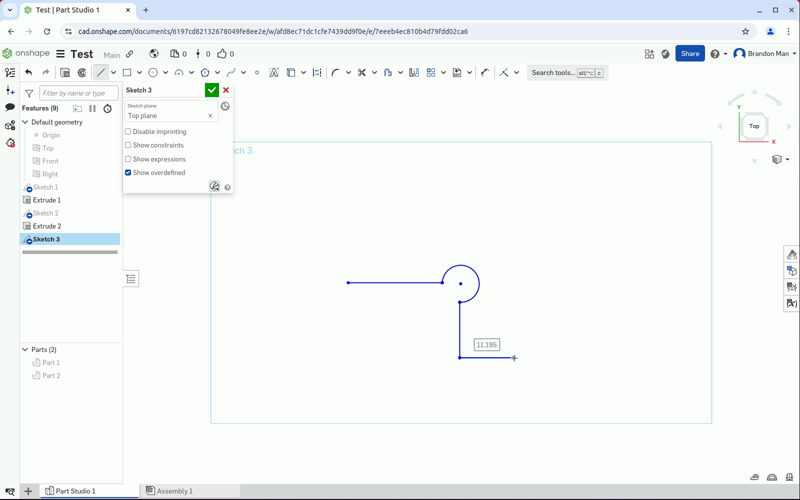
mouse_move(514, 261)
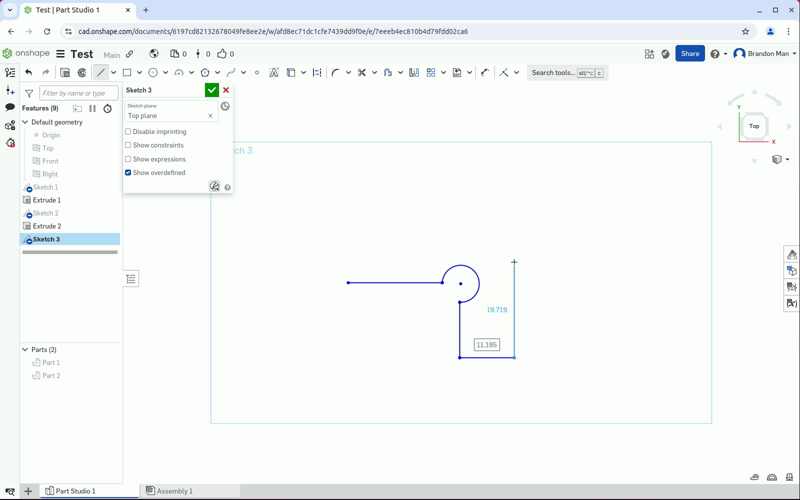
click(514, 261)
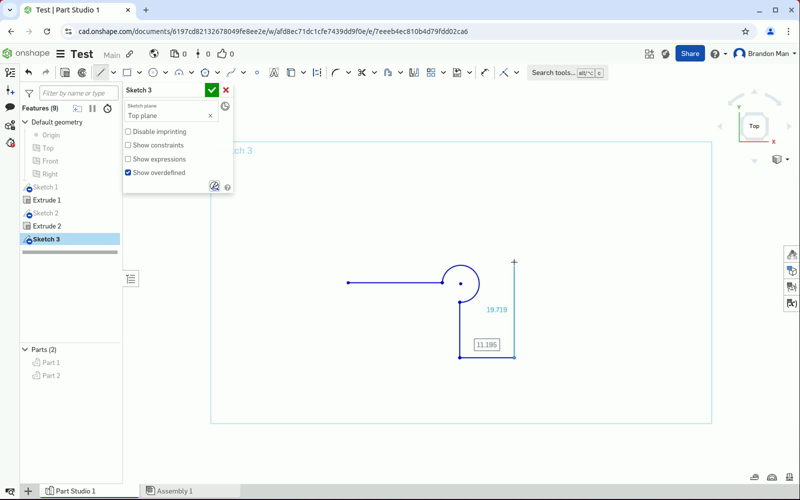
key_up(shift)
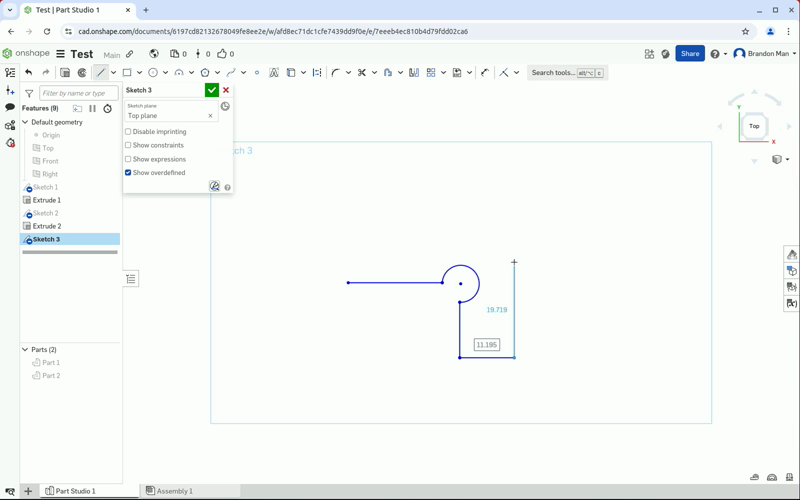
key_down(shift)
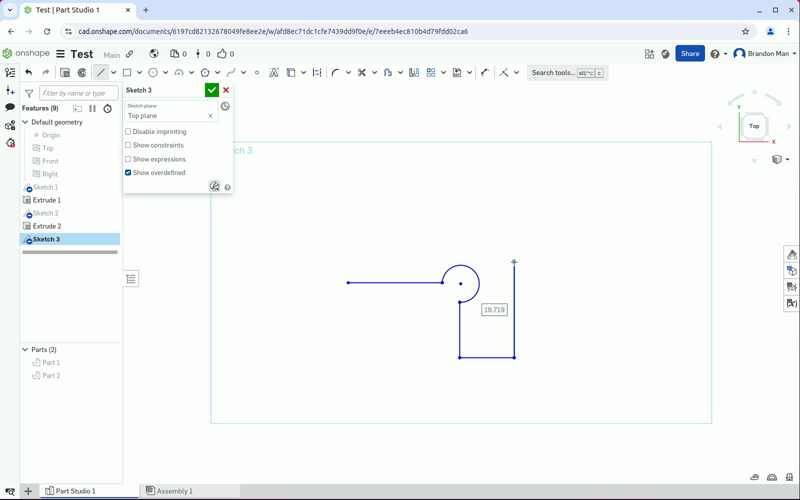
mouse_move(544, 261)
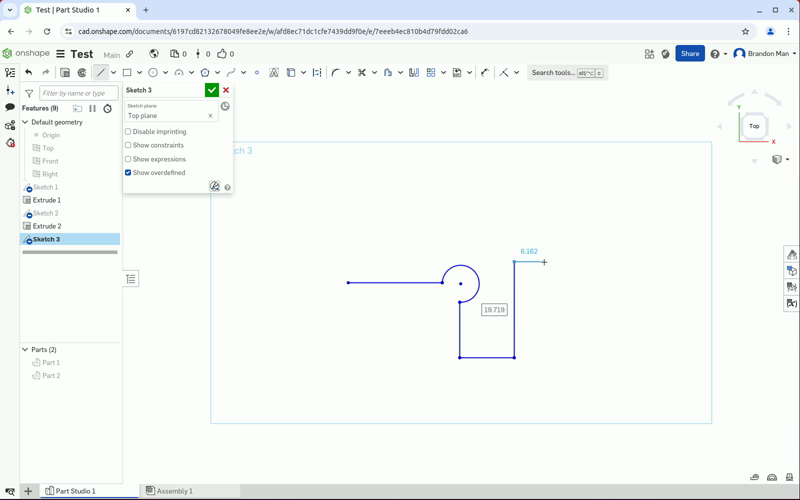
mouse_move(498, 261)
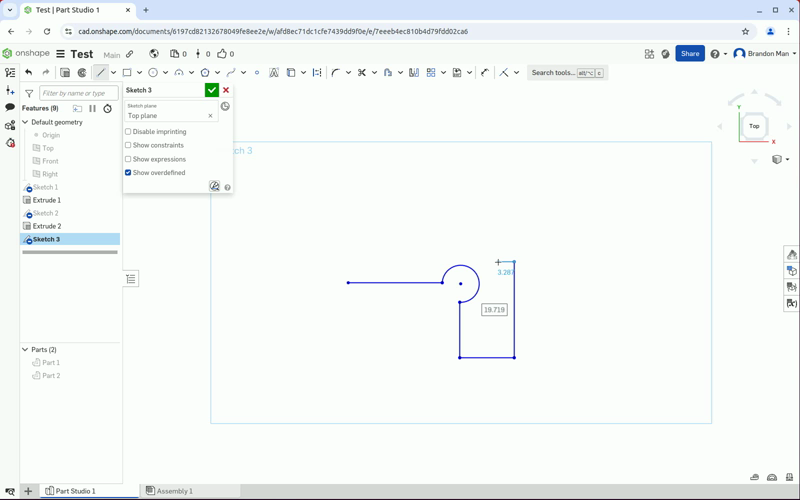
click(498, 261)
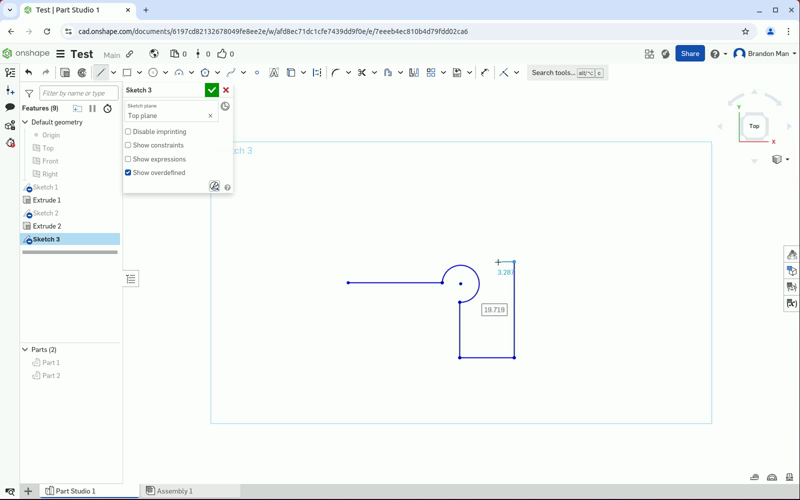
key_up(shift)
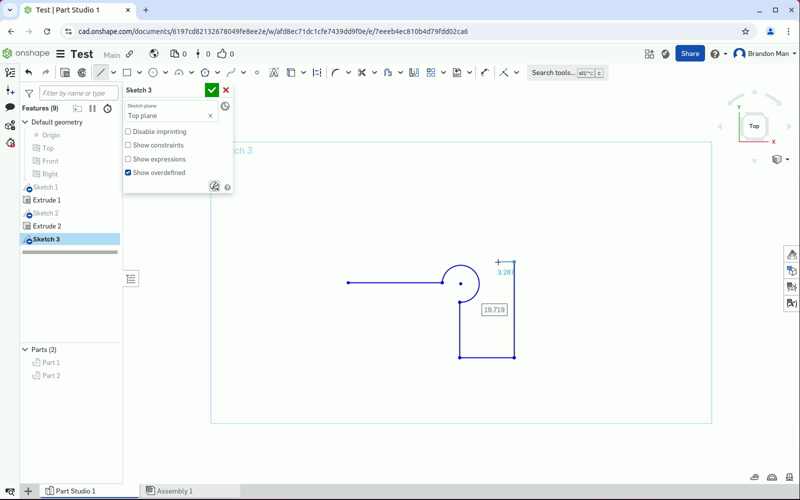
key_down(shift)
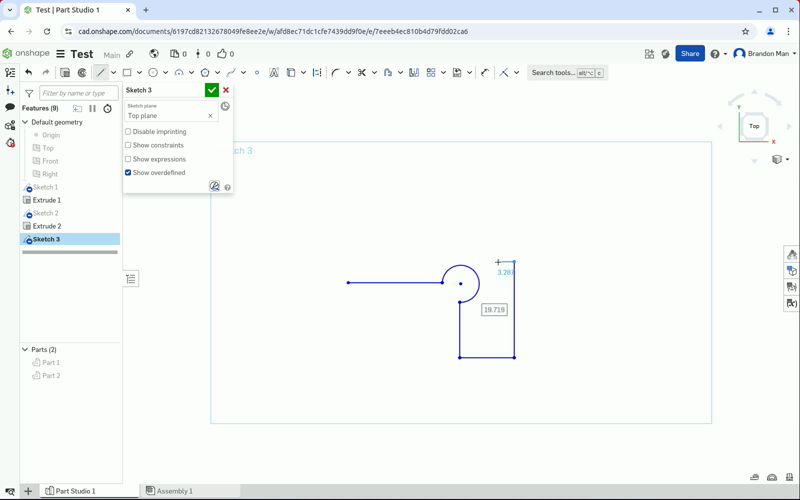
mouse_move(528, 261)
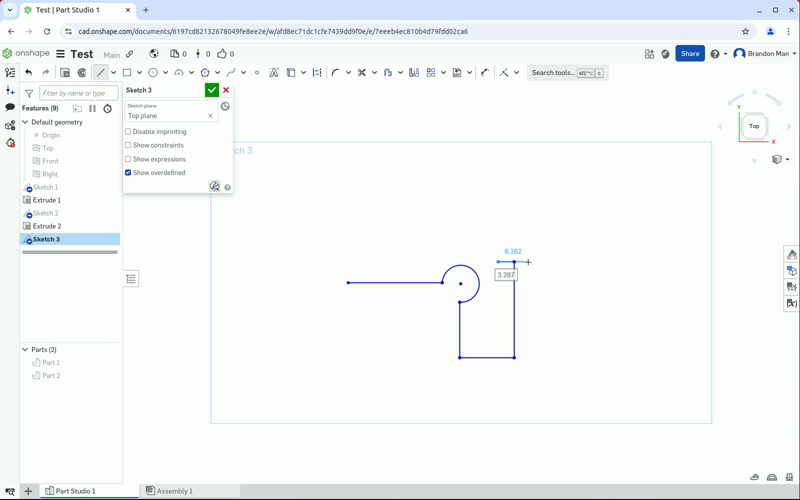
mouse_move(498, 246)
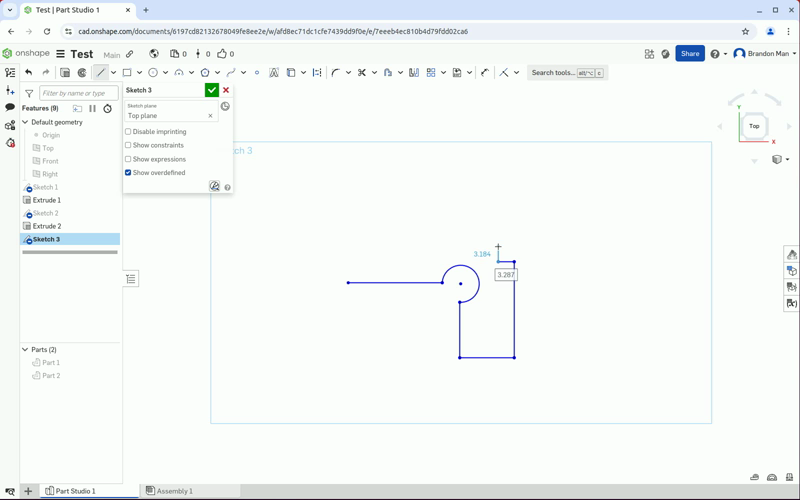
click(498, 246)
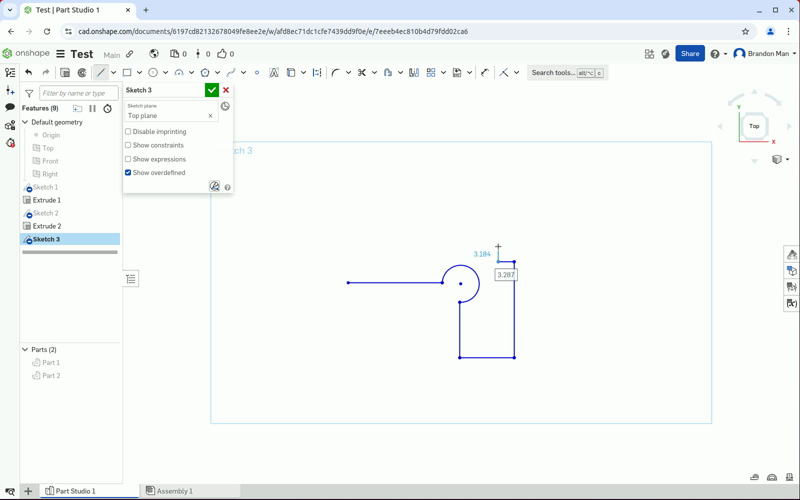
key_up(shift)
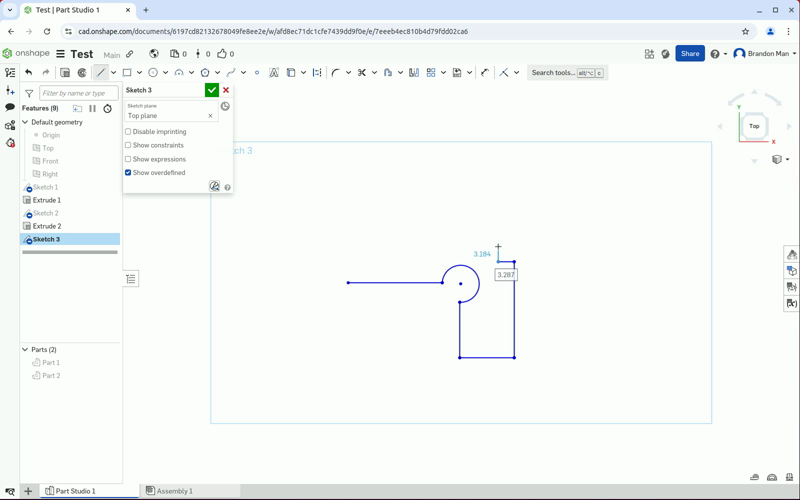
key_down(shift)
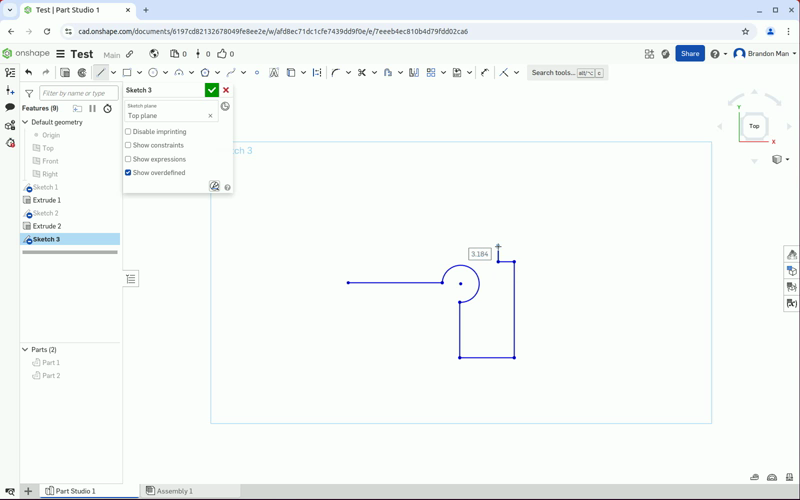
mouse_move(348, 246)
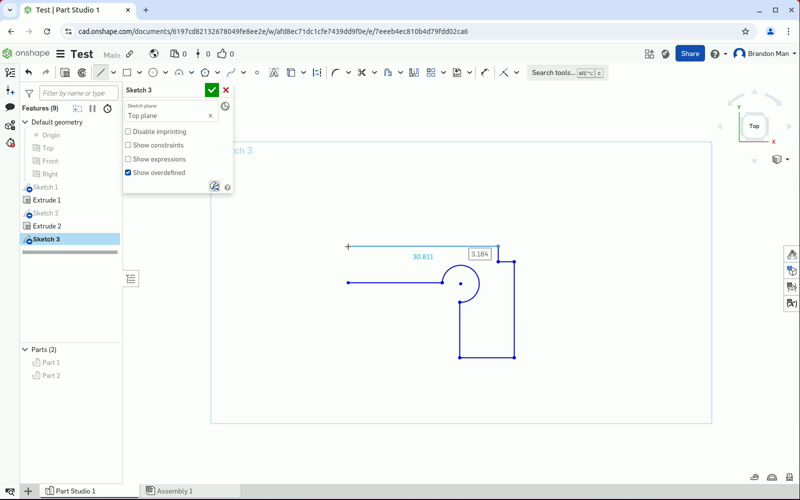
click(348, 246)
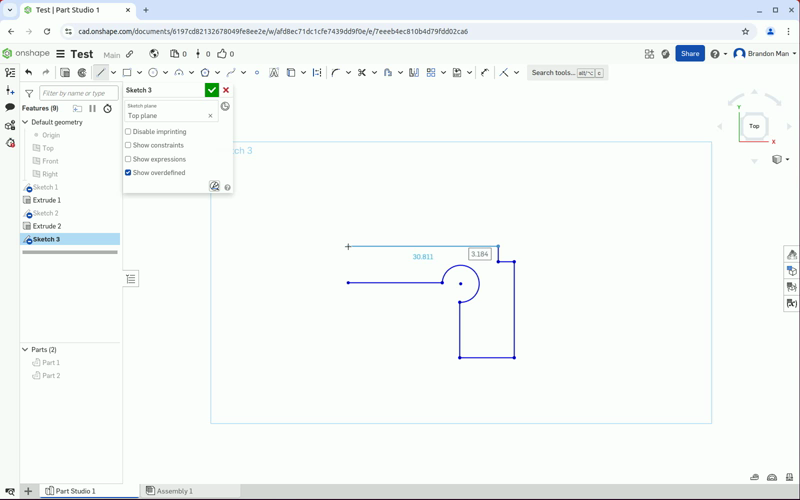
key_up(shift)
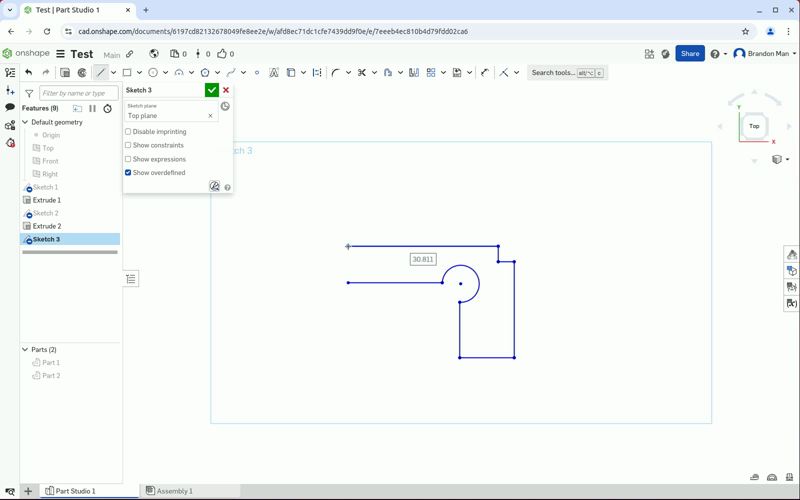
mouse_move(378, 246)
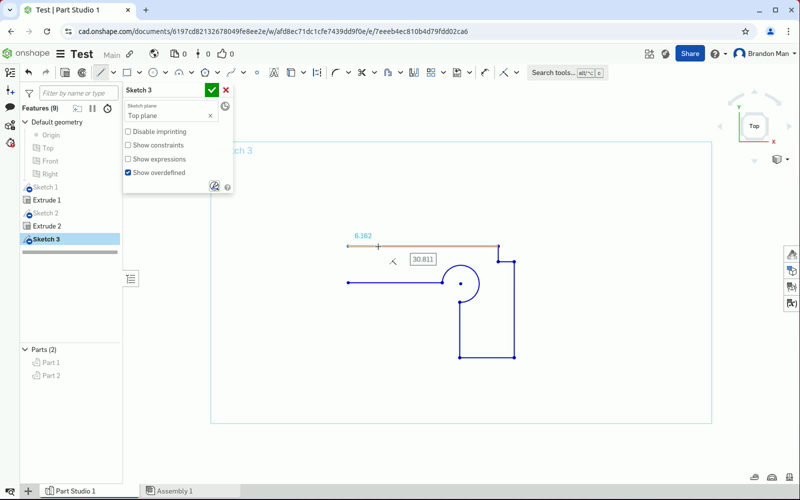
key_down(shift)
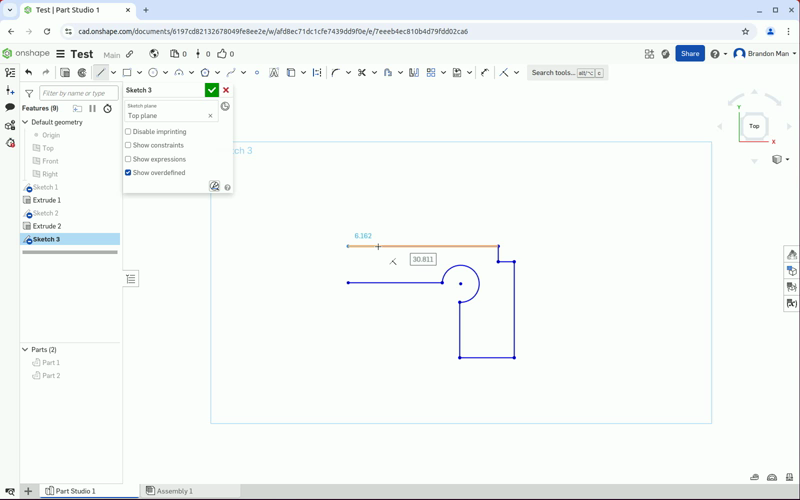
mouse_move(348, 282)
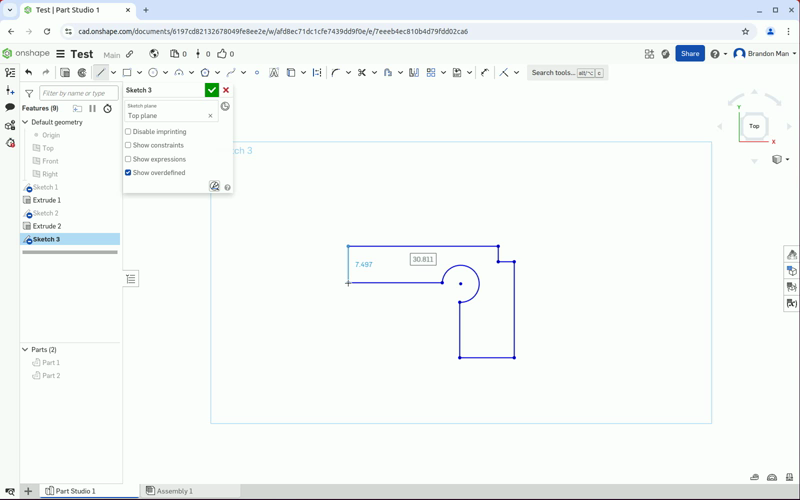
key_up(shift)
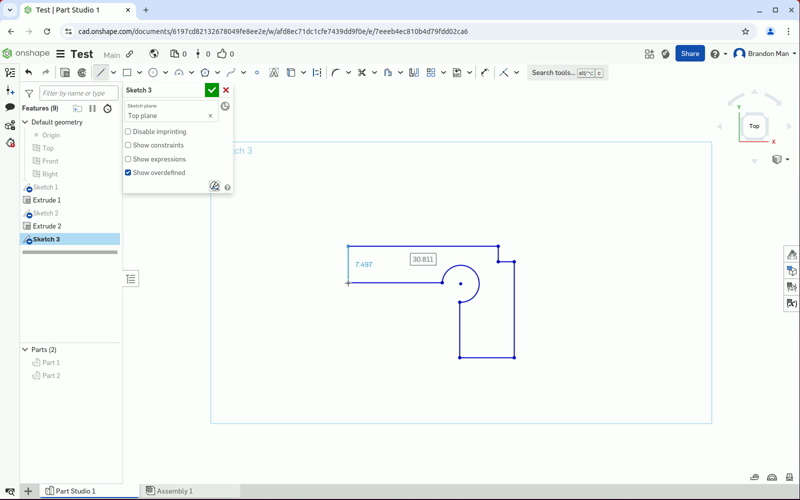
click(348, 282)
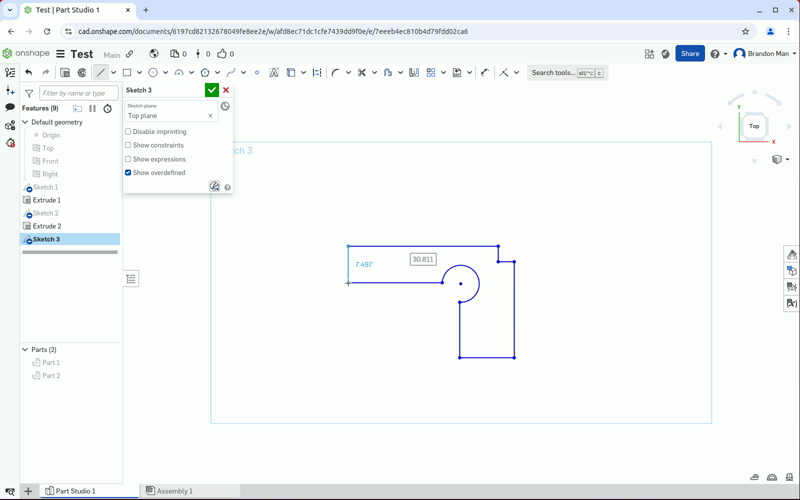
key(esc)
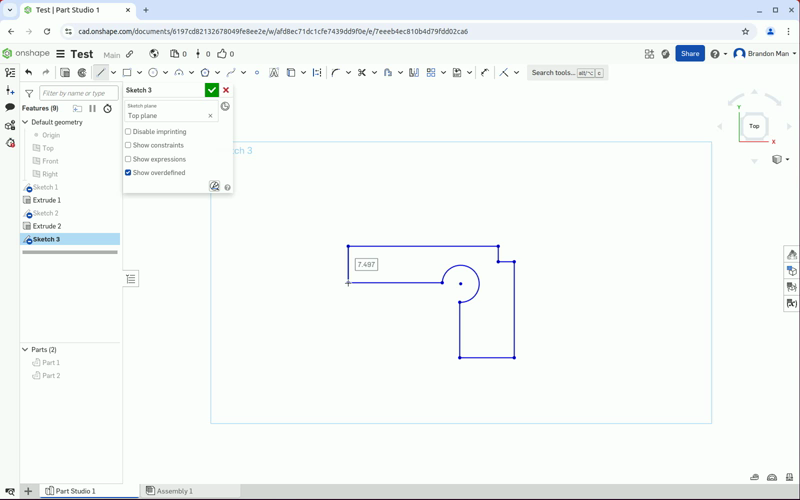
mouse_move(434, 260)
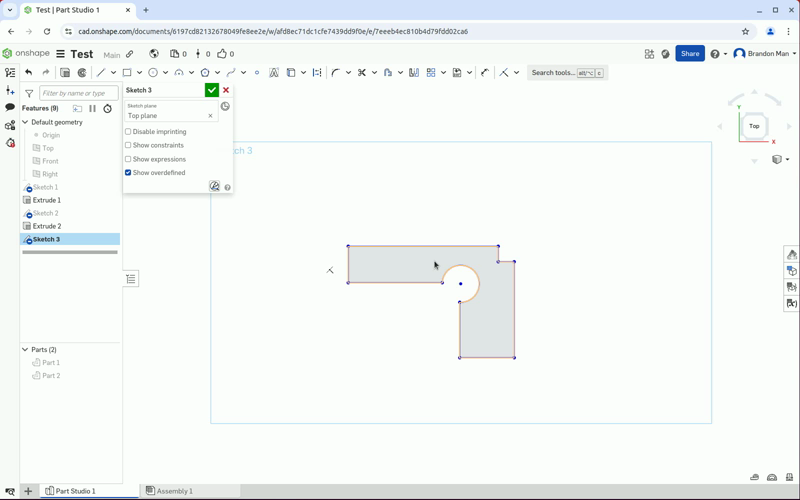
click(434, 260)
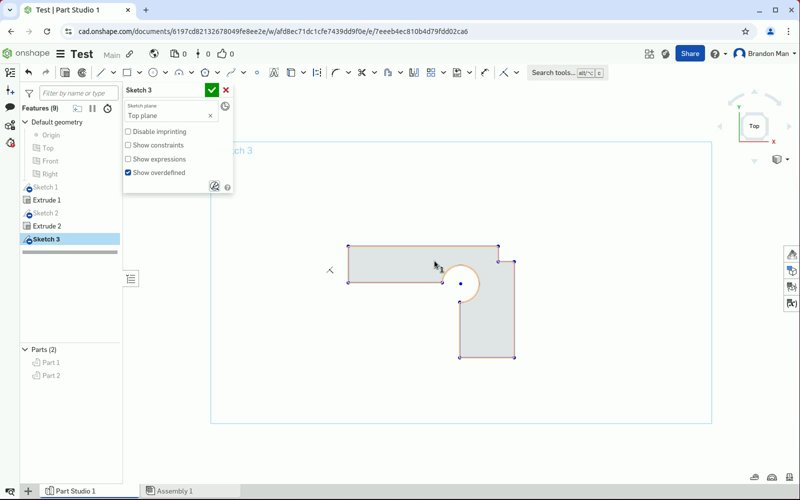
mouse_move(73, 352)
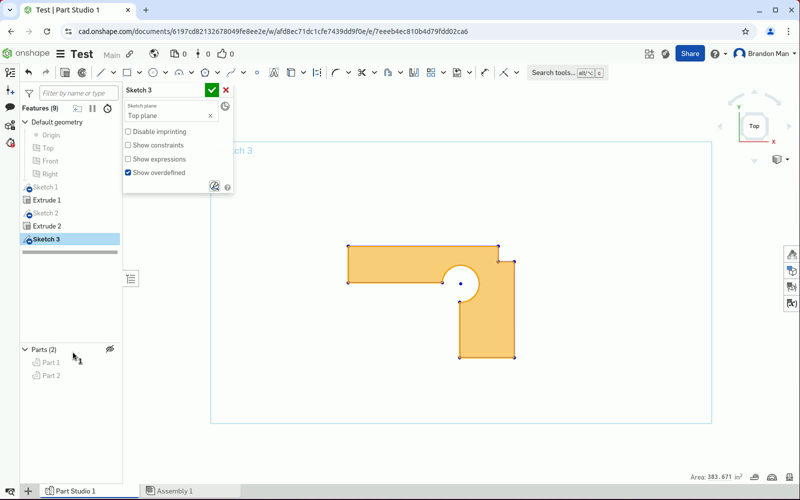
key(shift+y)
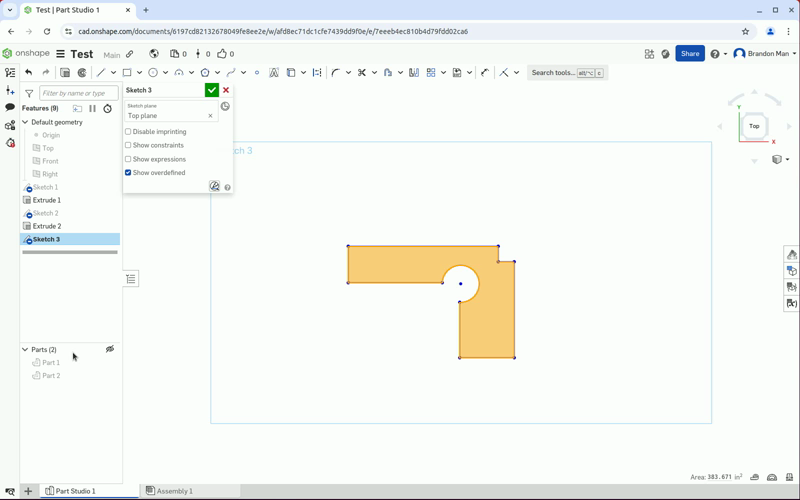
key(shift+e)
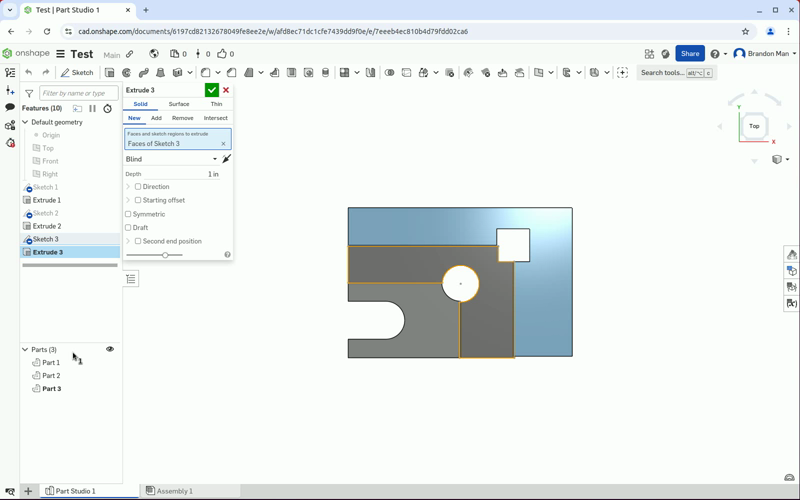
mouse_move(143, 106)
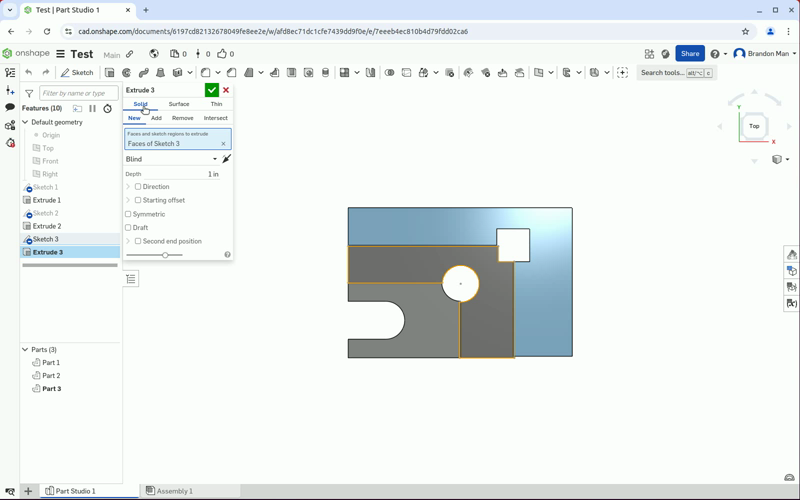
click(143, 106)
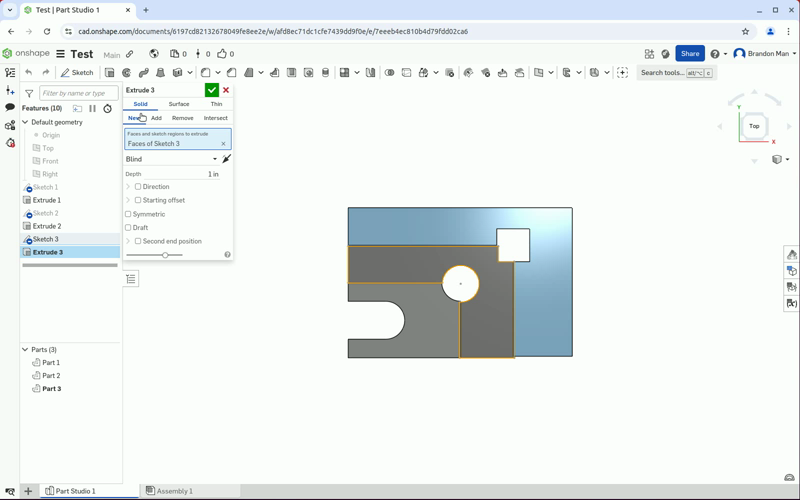
mouse_move(137, 120)
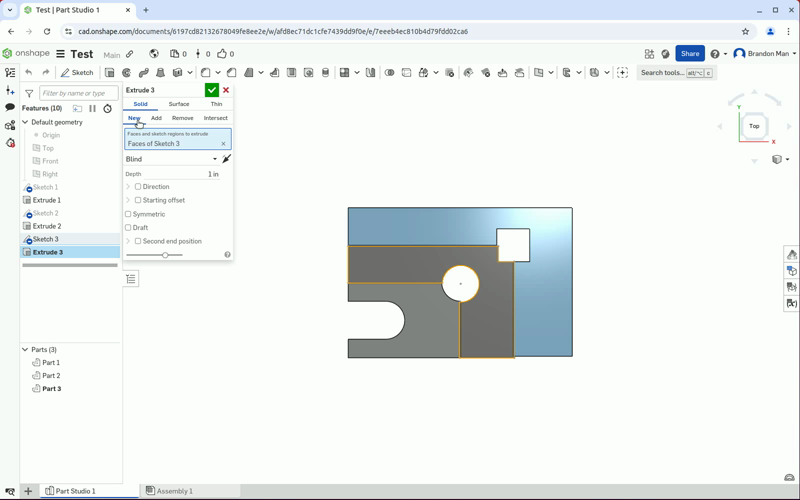
click(137, 120)
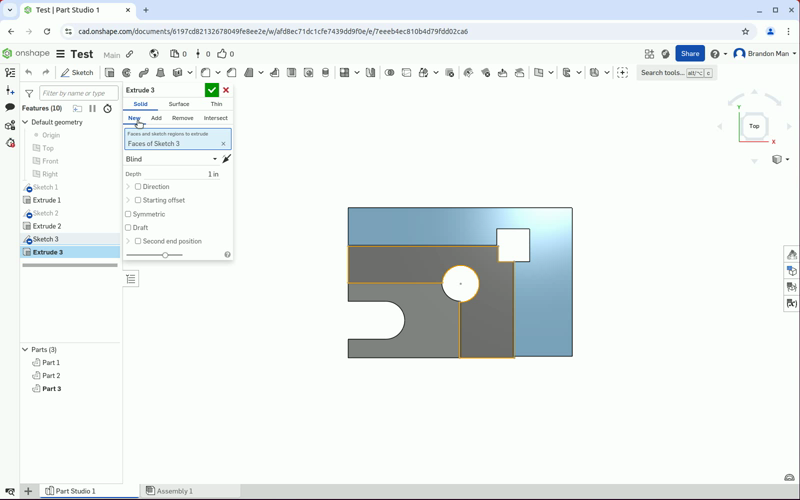
key(tab, 4)
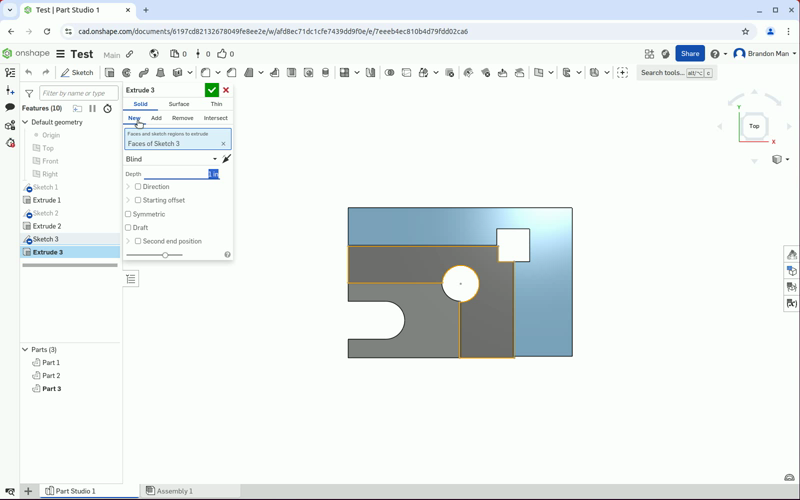
text(16.368)
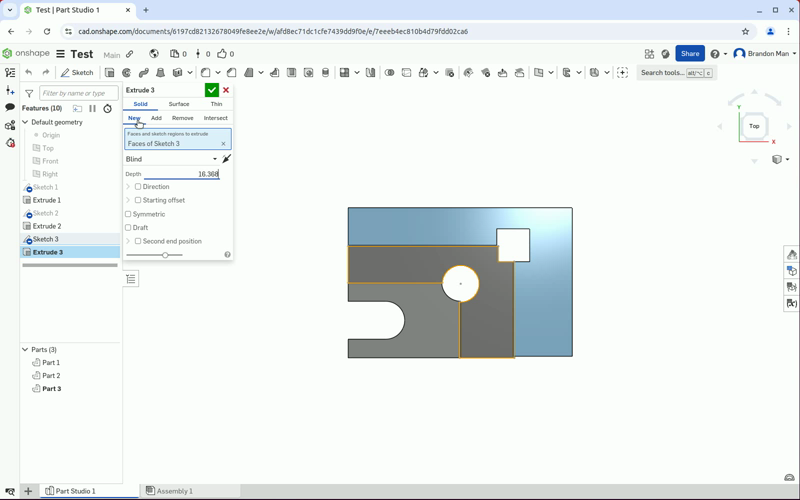
key(enter)
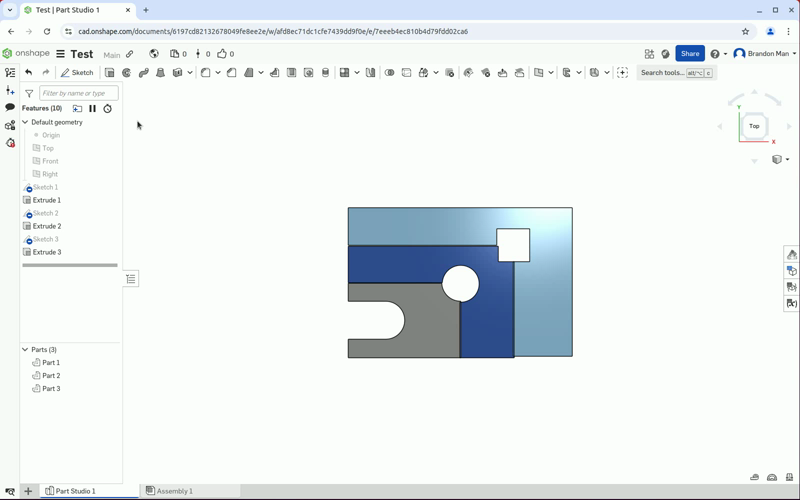
key(shift+h)
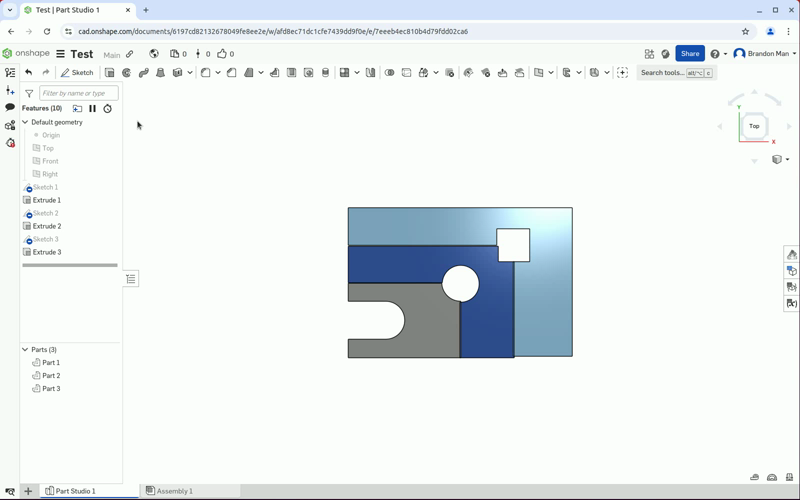
key(shift+h)
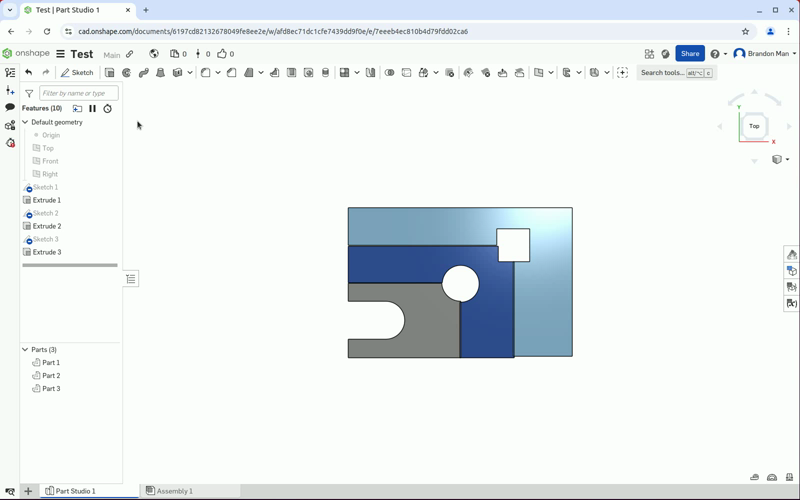
mouse_move(73, 189)
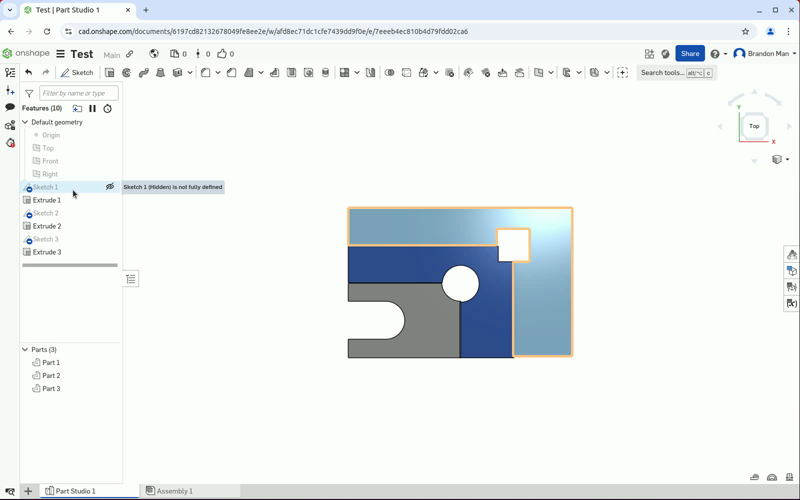
click(73, 189)
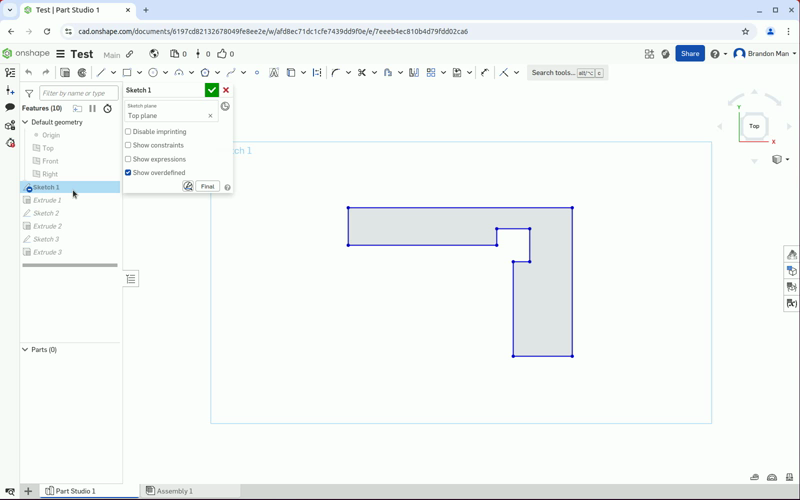
mouse_move(229, 92)
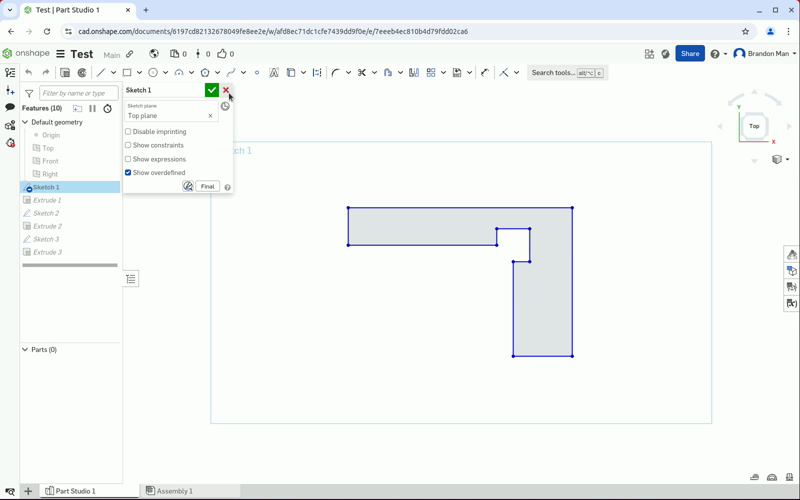
click(229, 92)
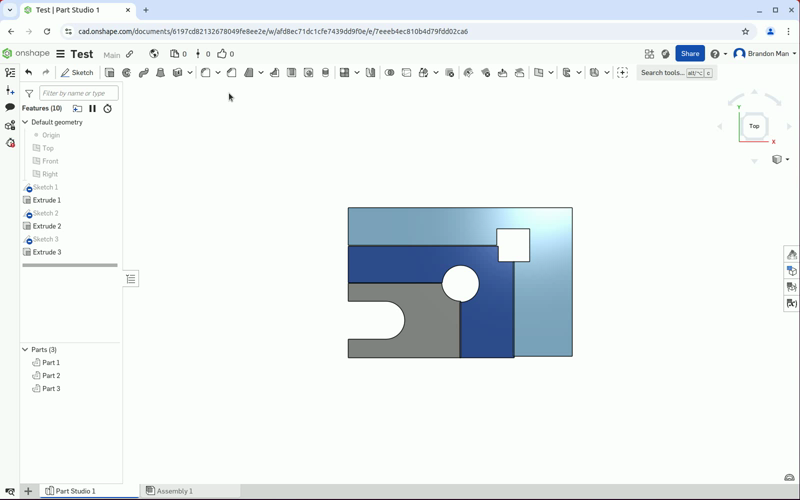
mouse_move(73, 352)
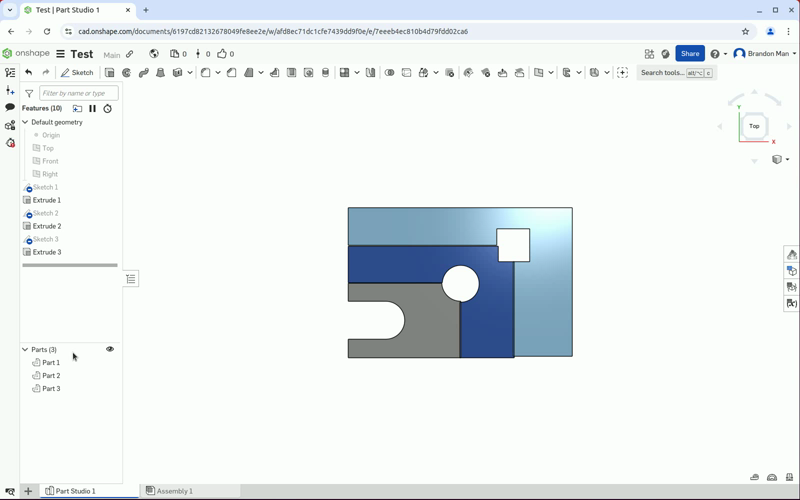
key(y)
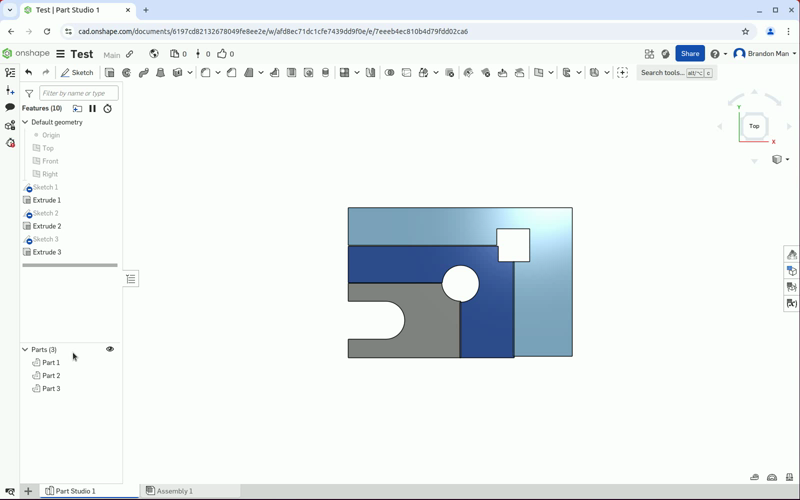
key(shift+p)
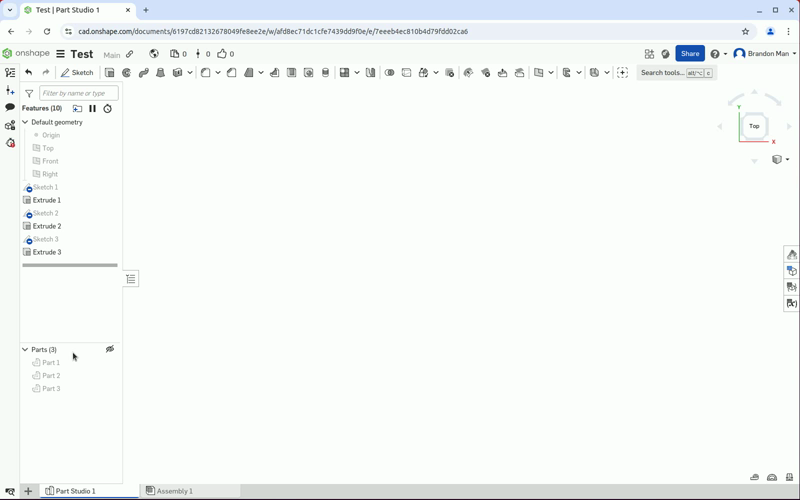
key(space)
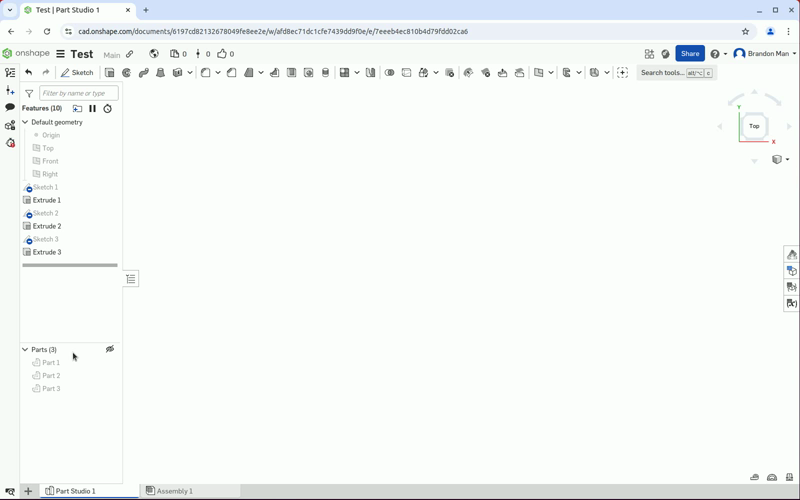
key_down(shift)
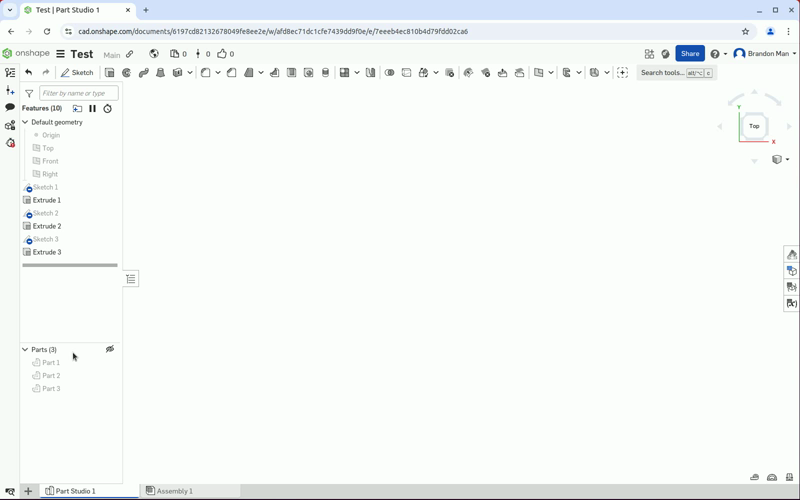
key(up)
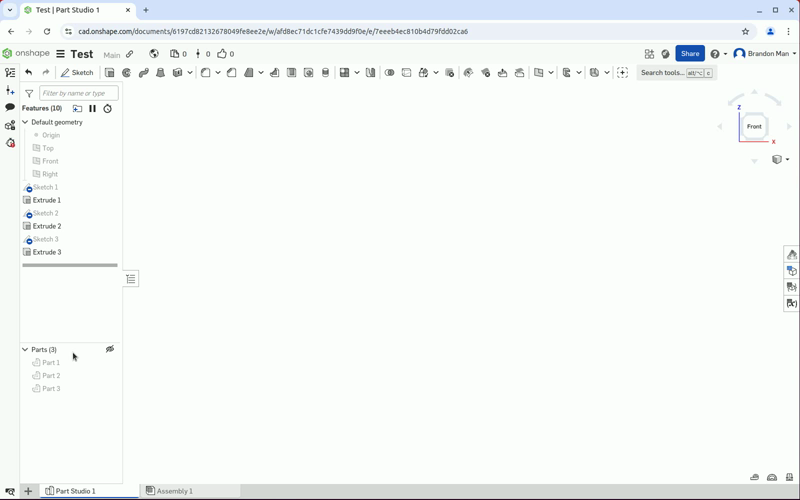
key_up(shift)
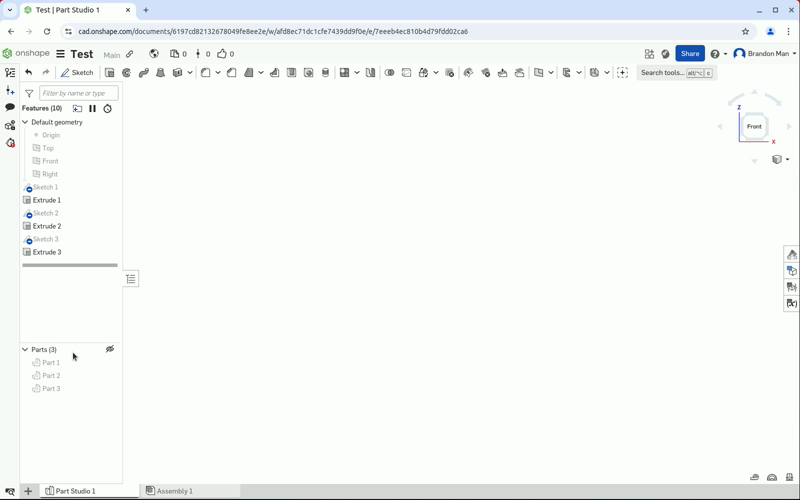
mouse_move(73, 352)
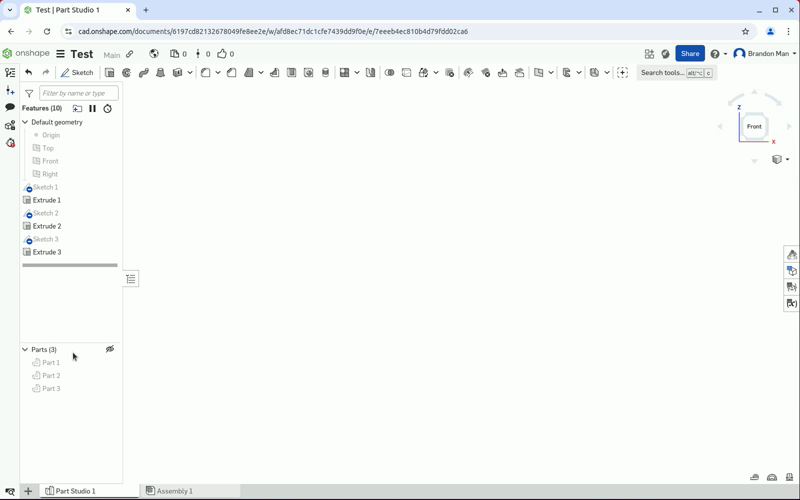
key(shift+y)
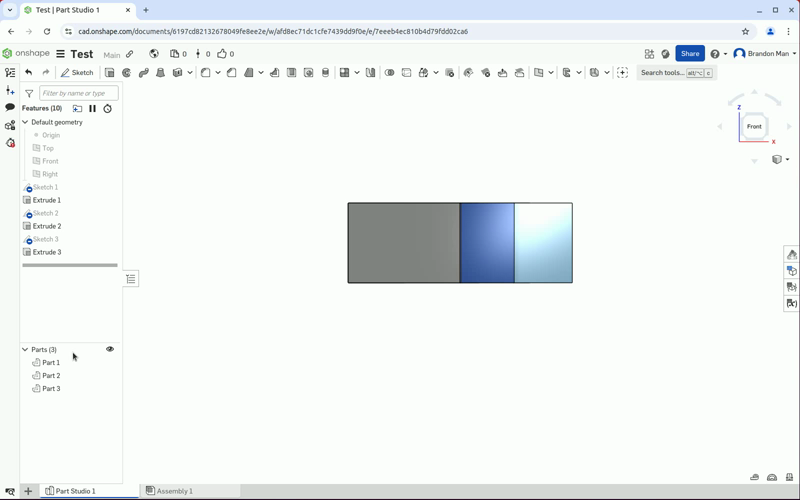
mouse_move(541, 75)
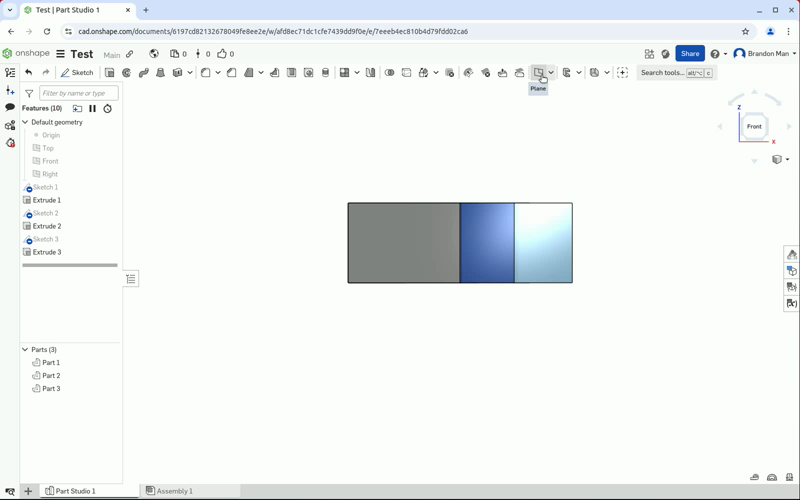
click(541, 75)
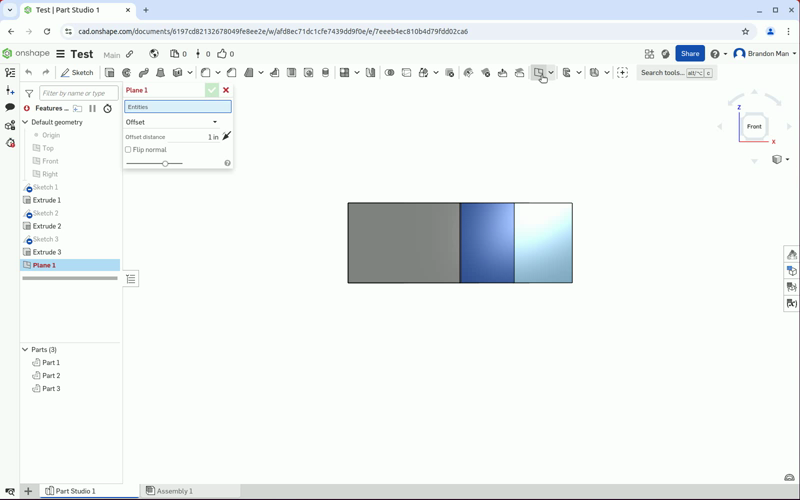
mouse_move(73, 163)
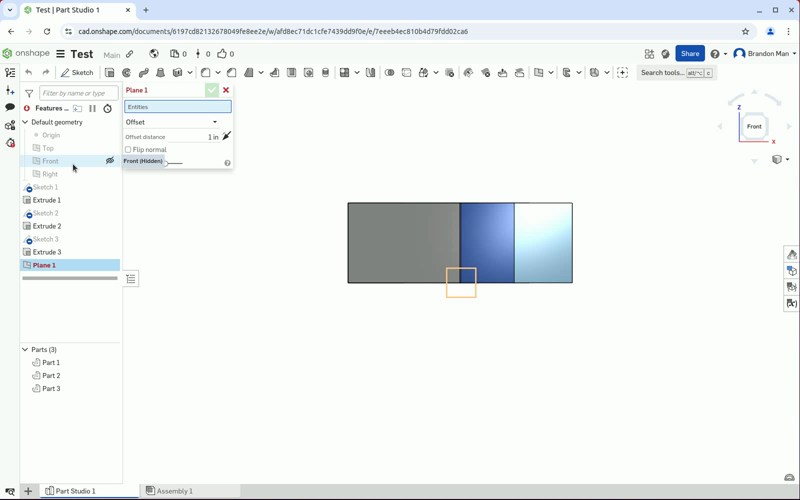
click(73, 163)
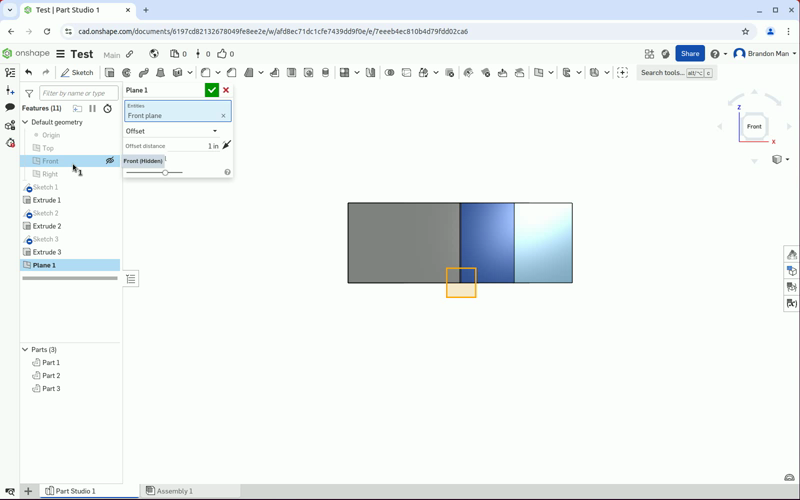
key(tab, 2)
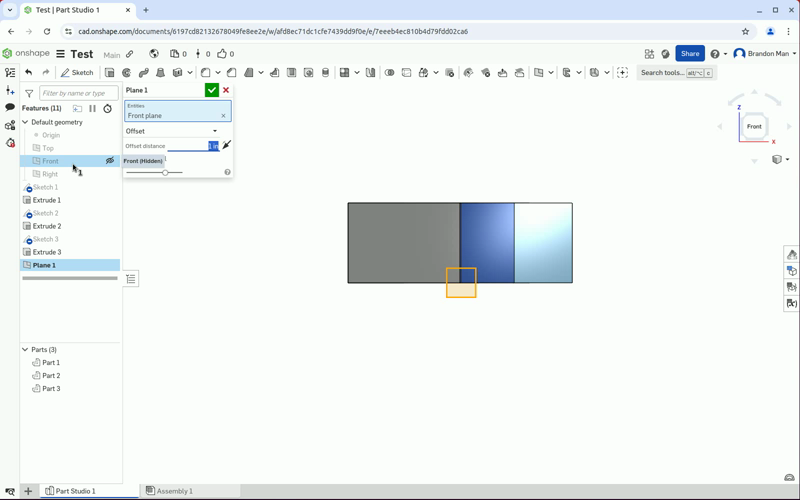
text(15.405)
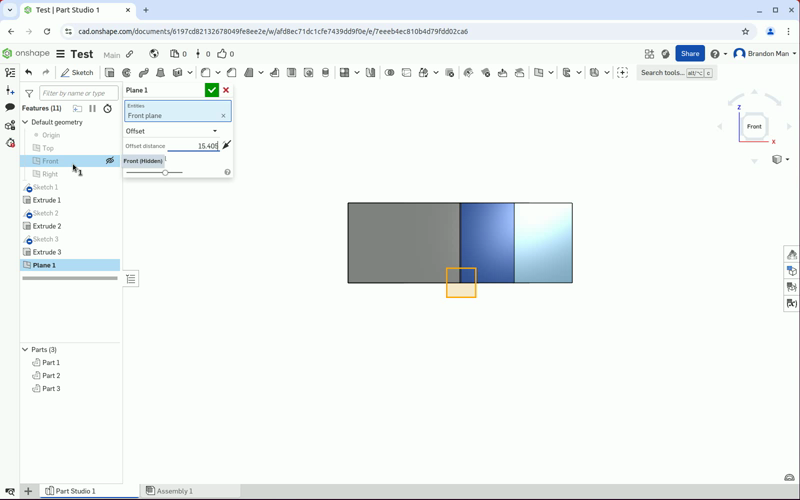
key(enter, 2)
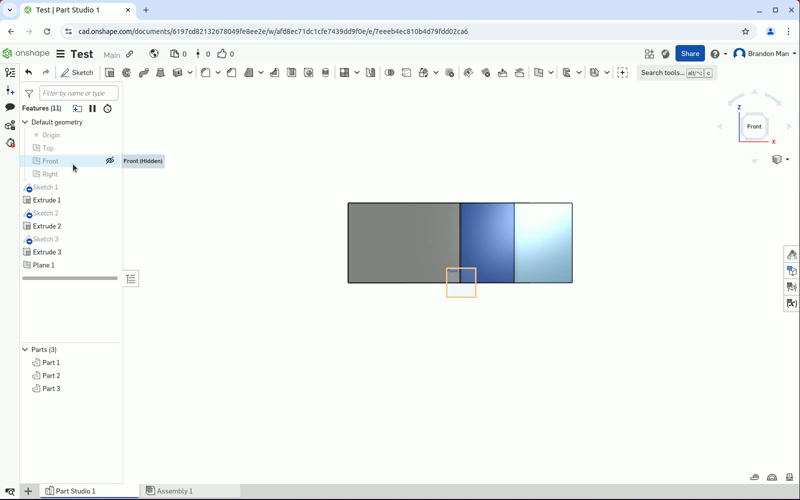
key(shift+s)
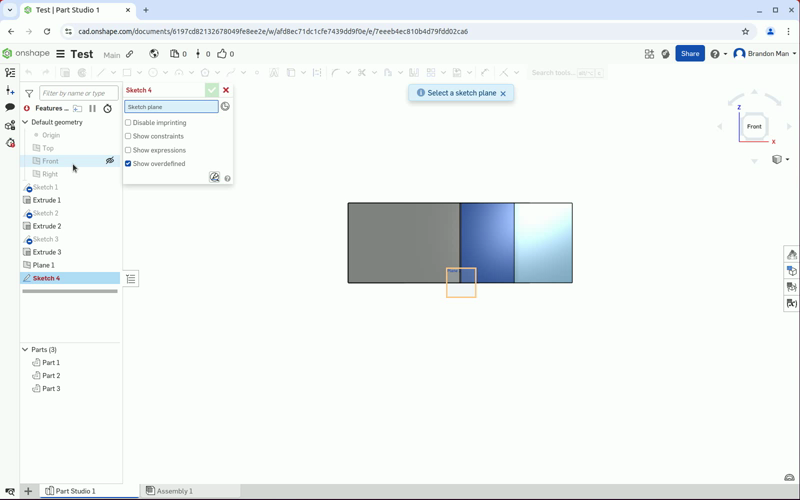
mouse_move(73, 267)
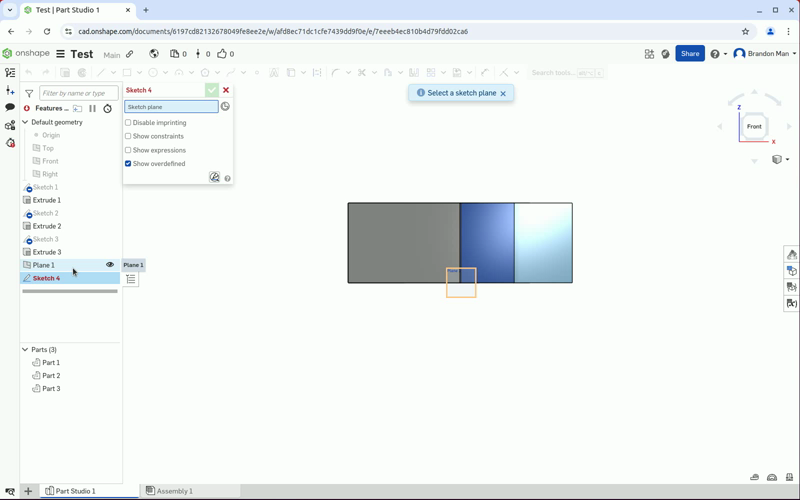
click(73, 267)
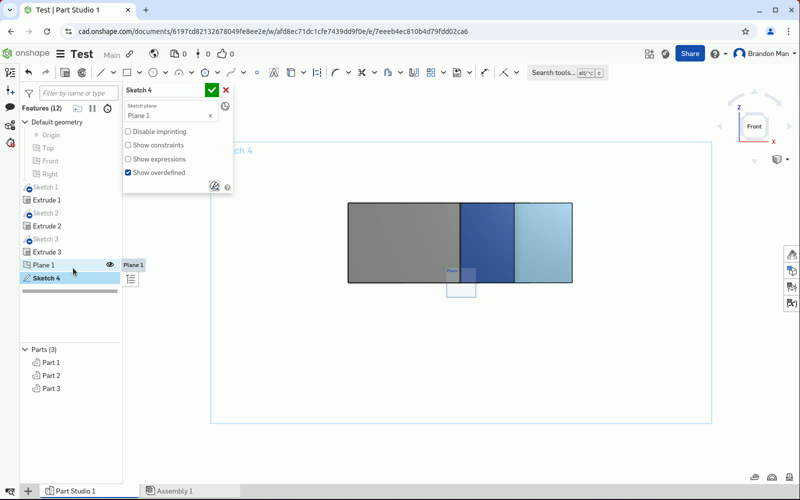
mouse_move(73, 352)
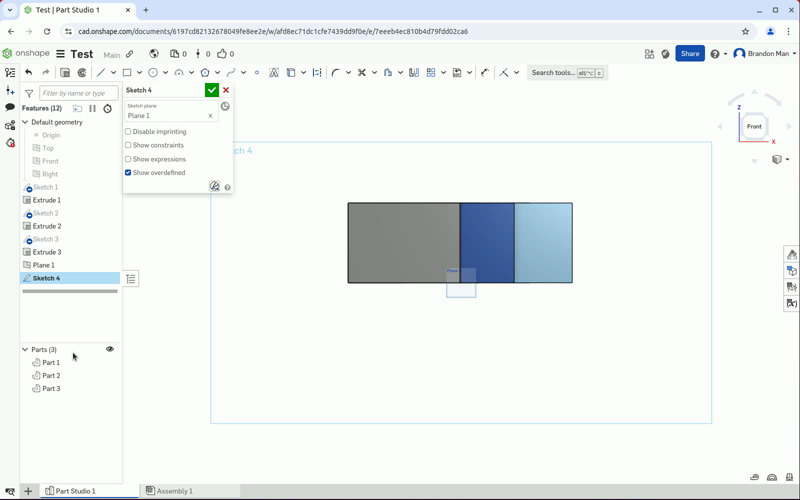
key(y)
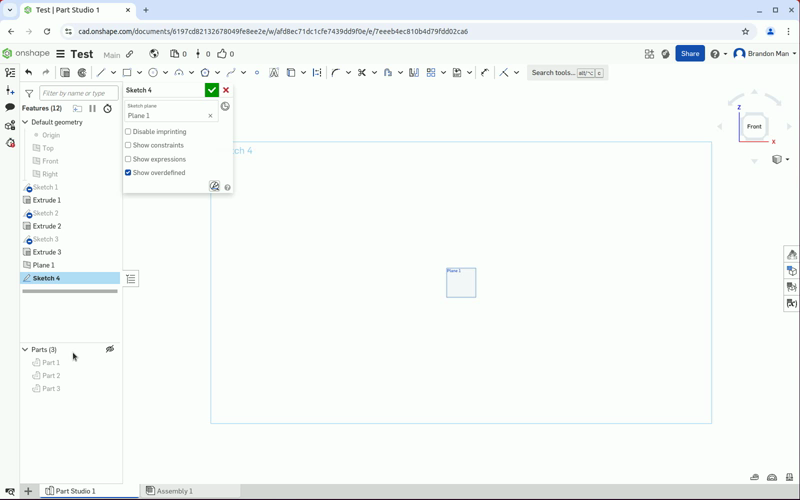
key(l)
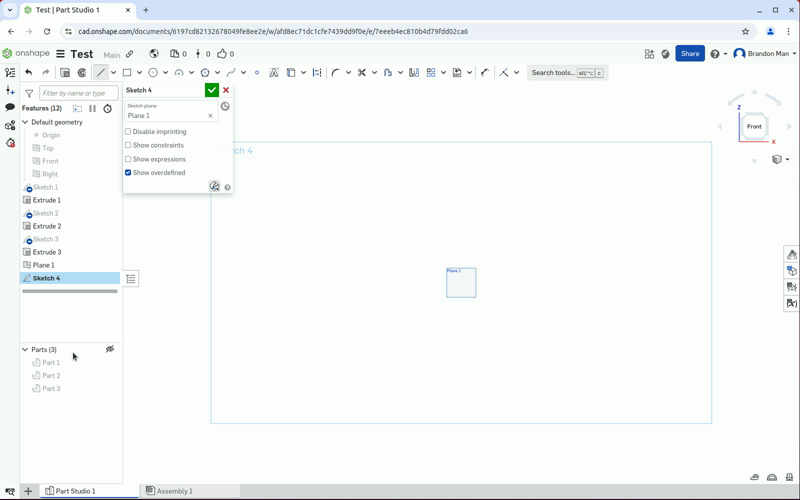
key_down(shift)
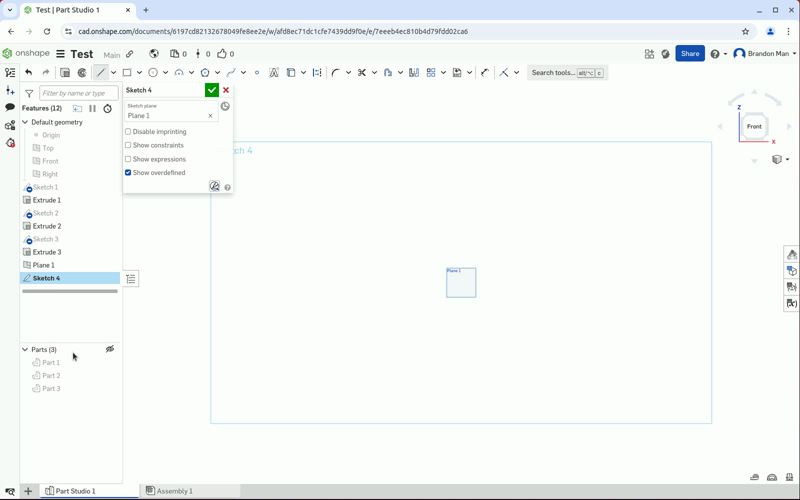
mouse_move(348, 247)
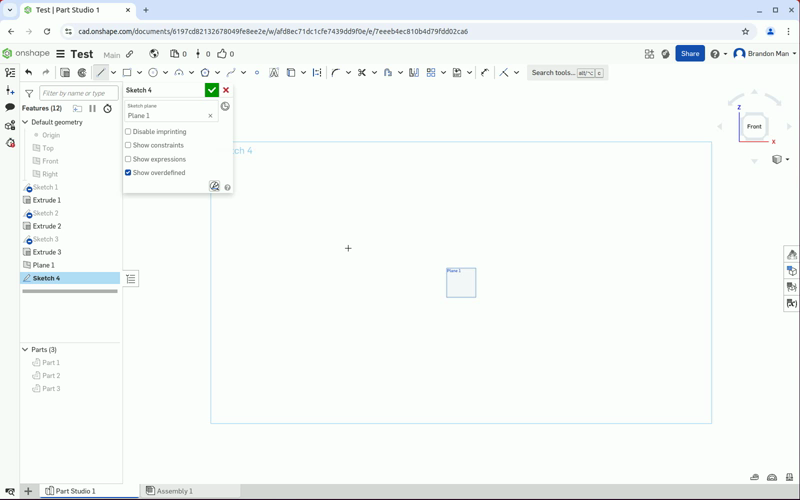
click(348, 247)
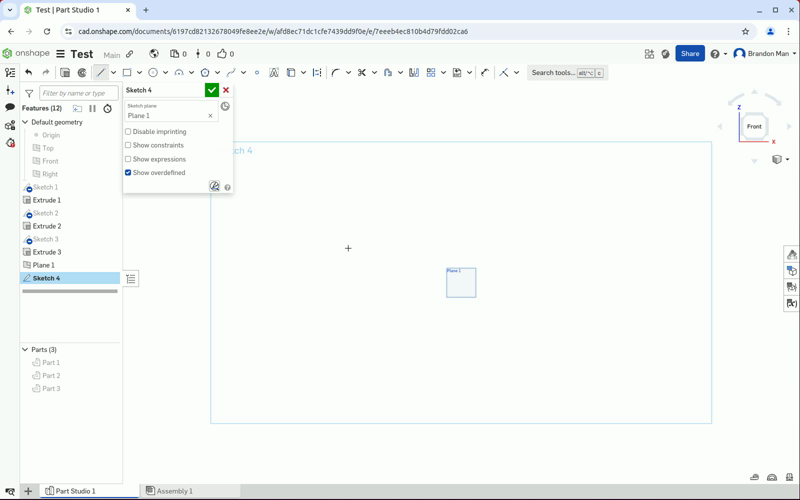
key_up(shift)
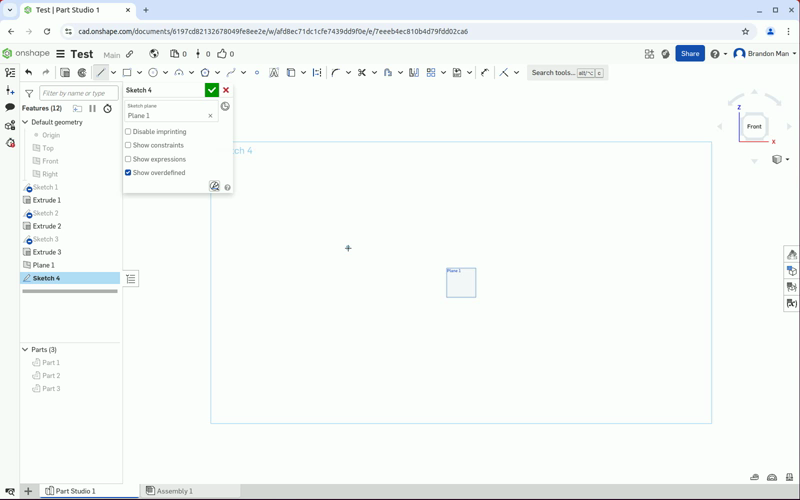
key_down(shift)
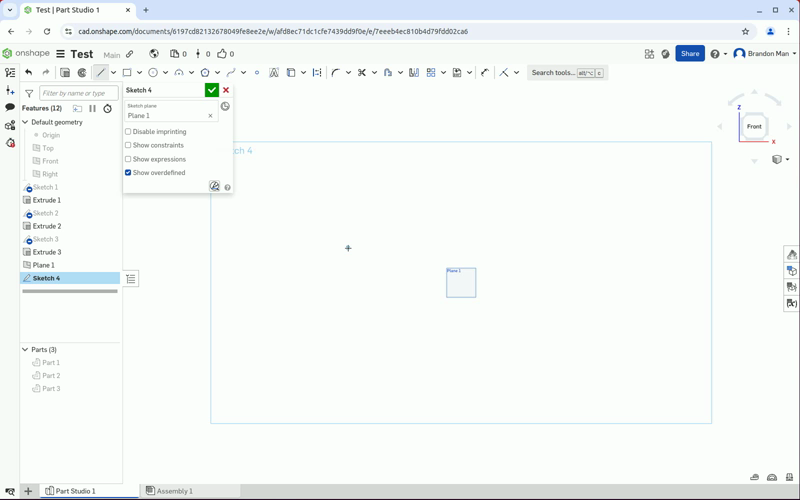
mouse_move(572, 203)
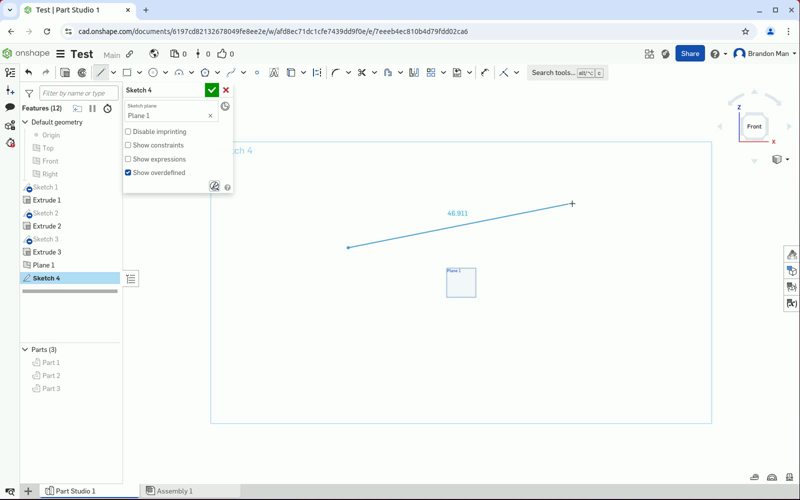
click(572, 203)
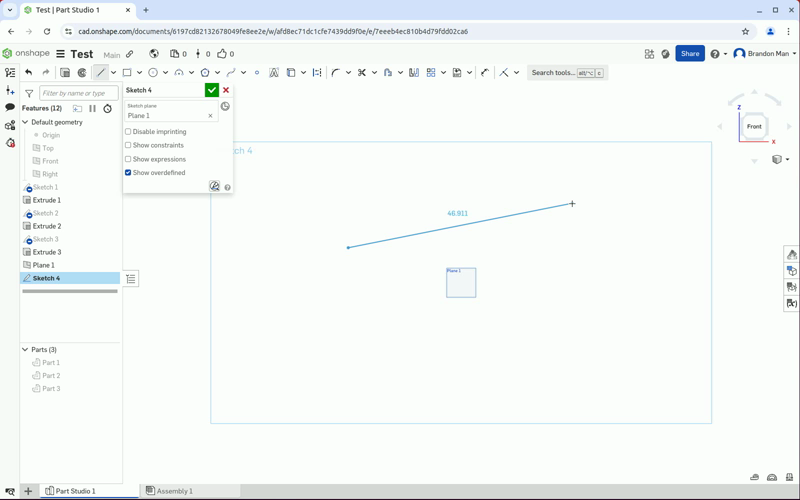
key_up(shift)
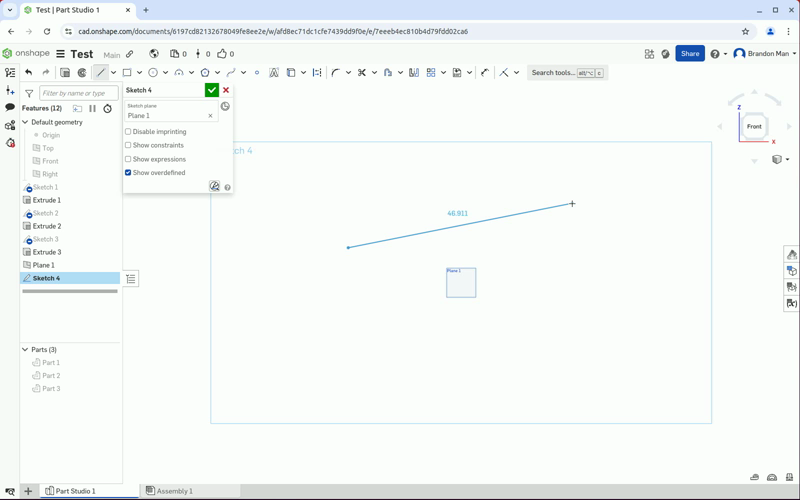
key_down(shift)
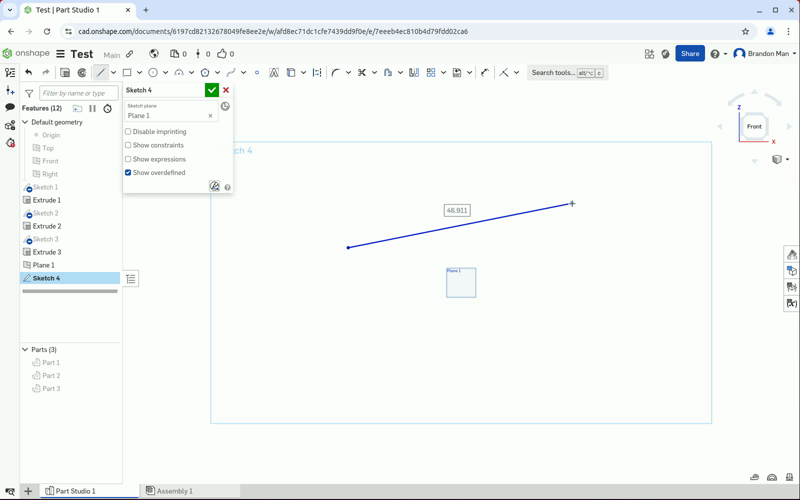
mouse_move(348, 203)
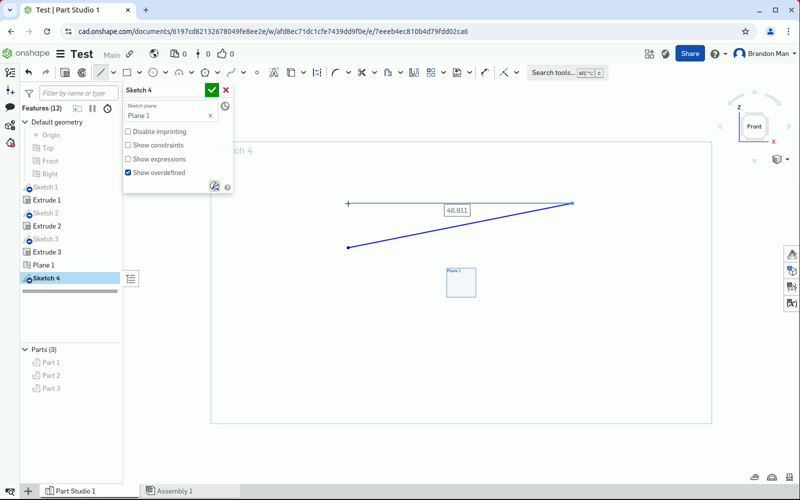
click(348, 203)
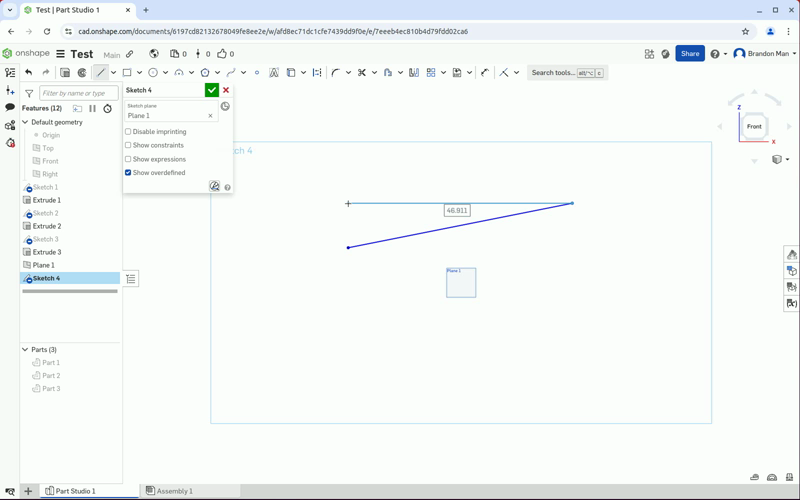
key_up(shift)
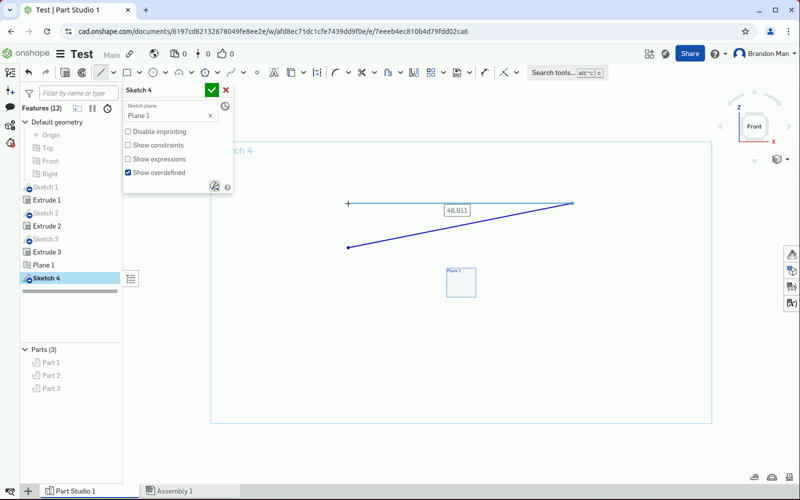
mouse_move(378, 203)
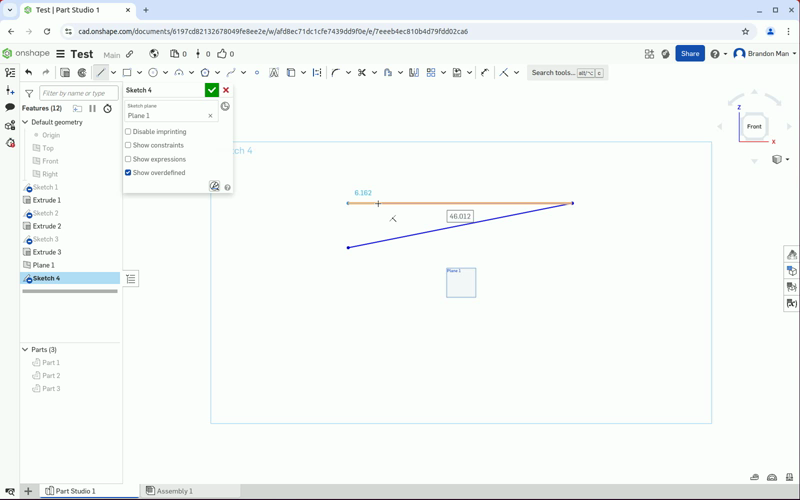
key_down(shift)
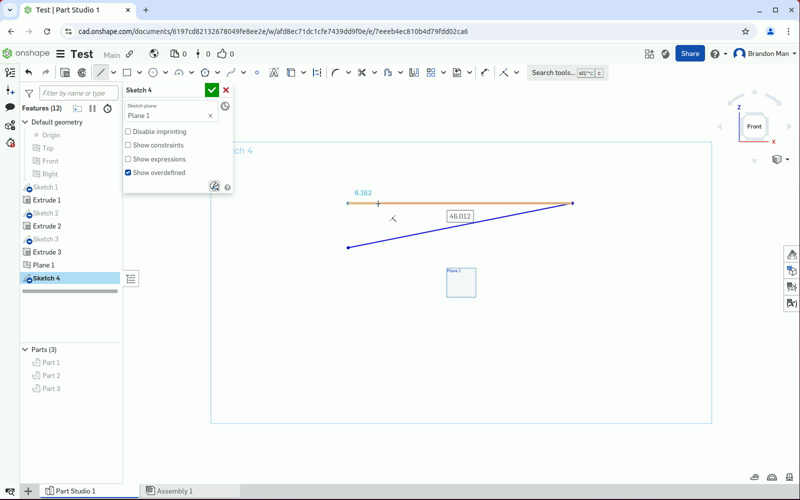
mouse_move(348, 247)
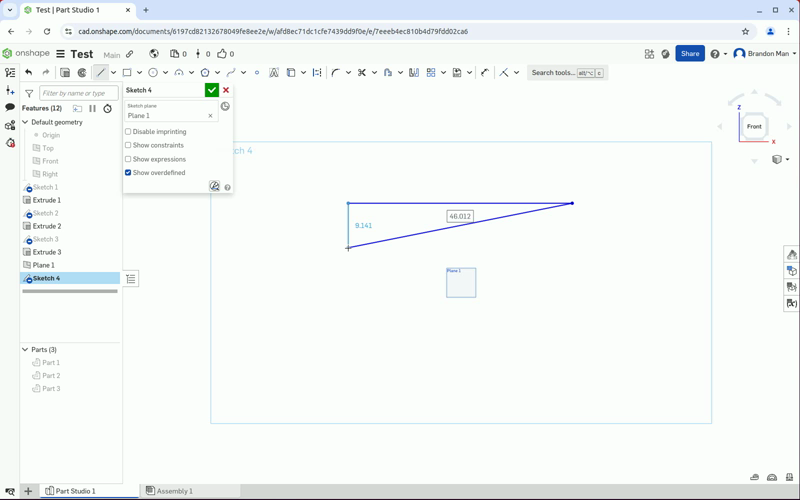
key_up(shift)
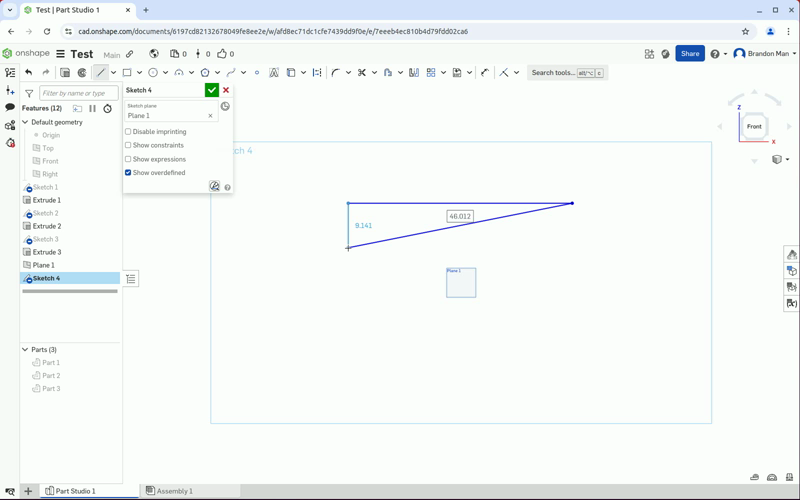
click(348, 247)
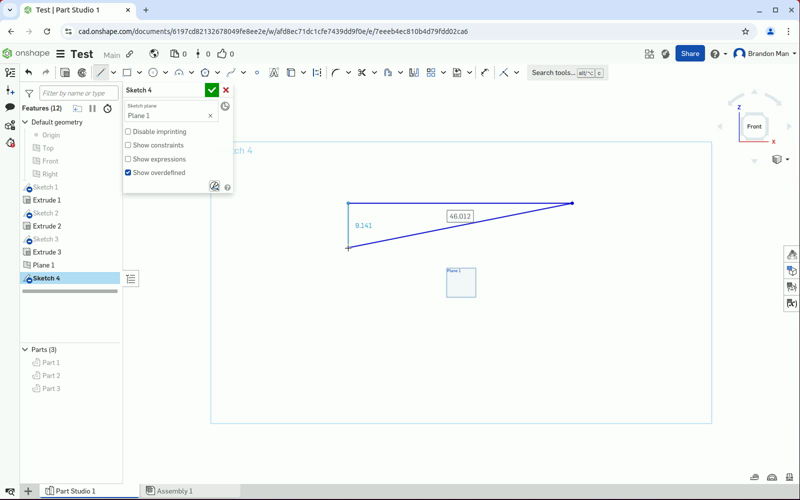
key(esc)
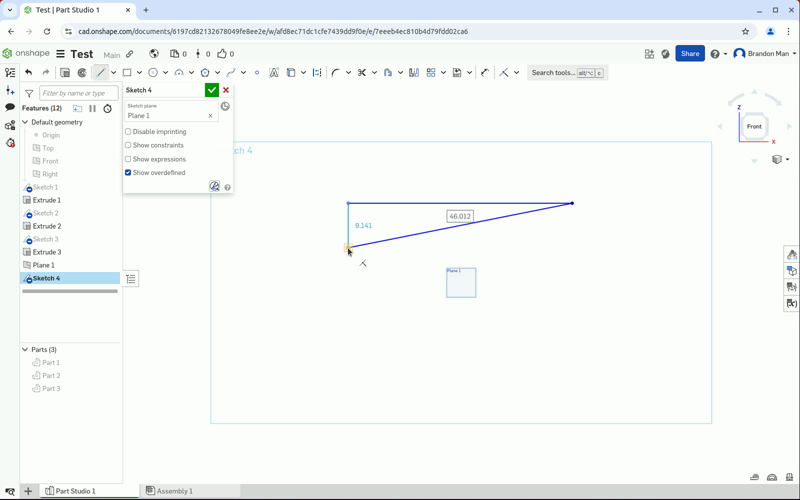
mouse_move(406, 223)
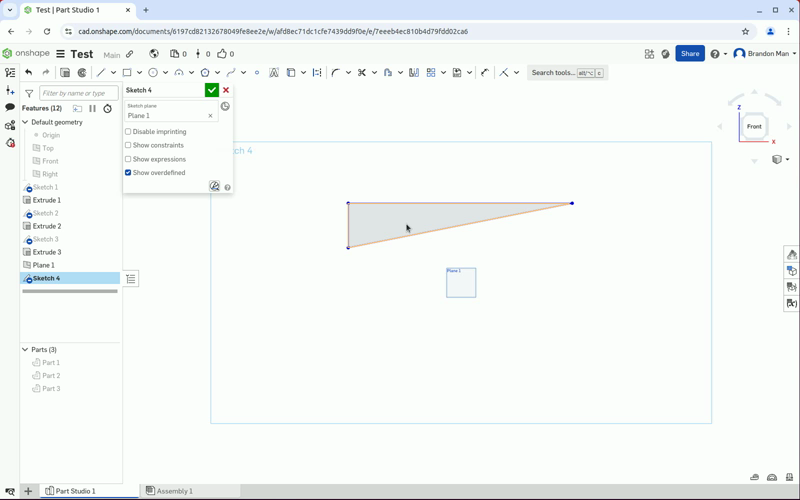
click(406, 223)
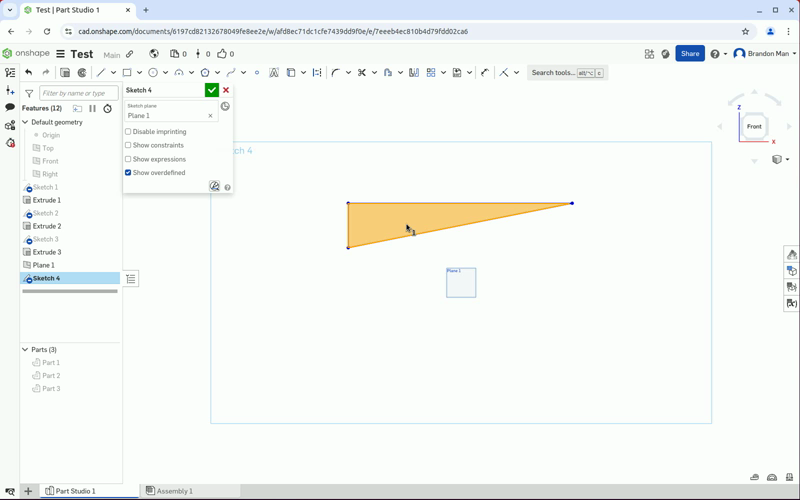
mouse_move(73, 352)
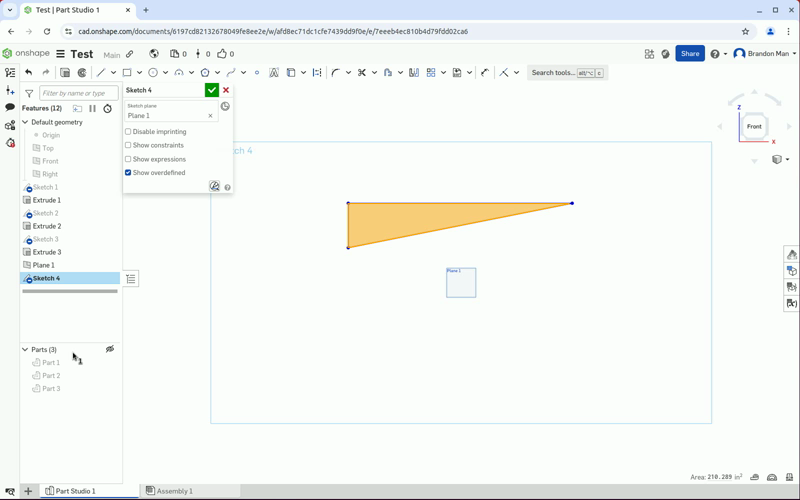
key(shift+y)
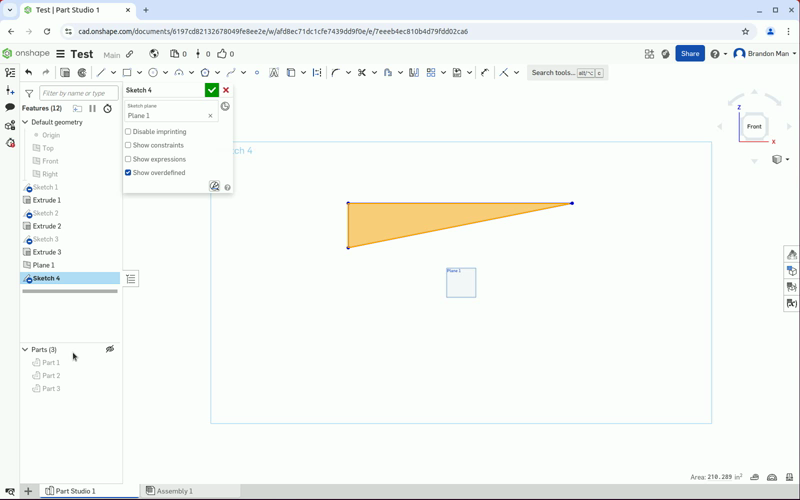
key(shift+e)
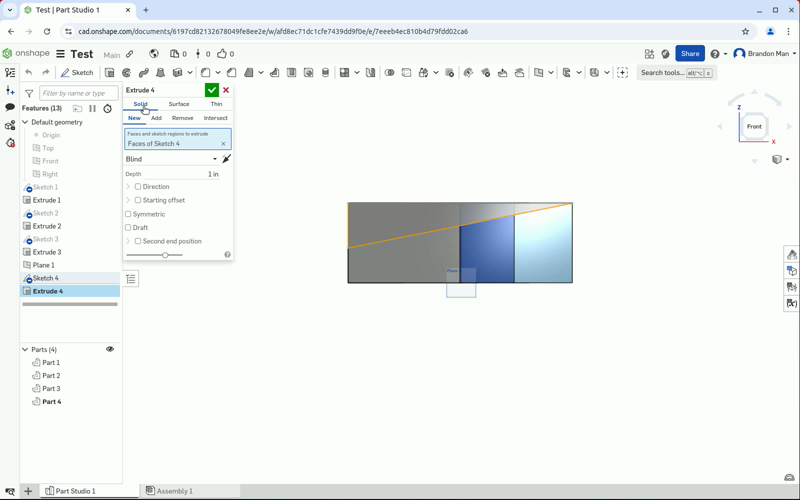
mouse_move(143, 106)
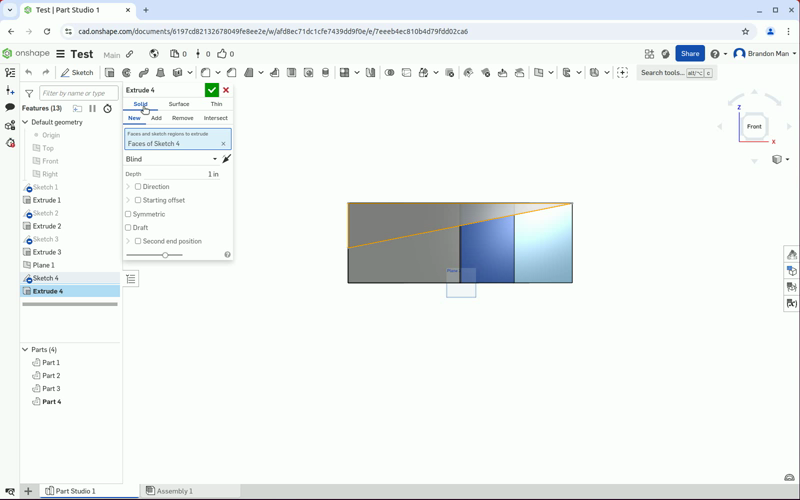
click(143, 106)
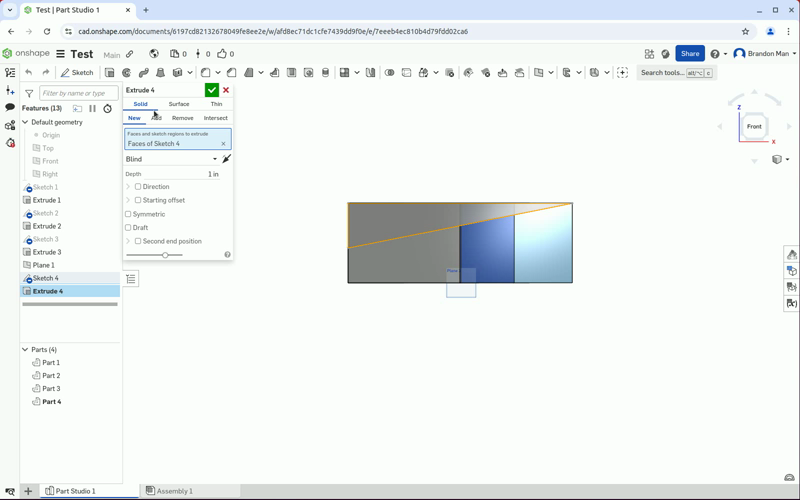
mouse_move(186, 120)
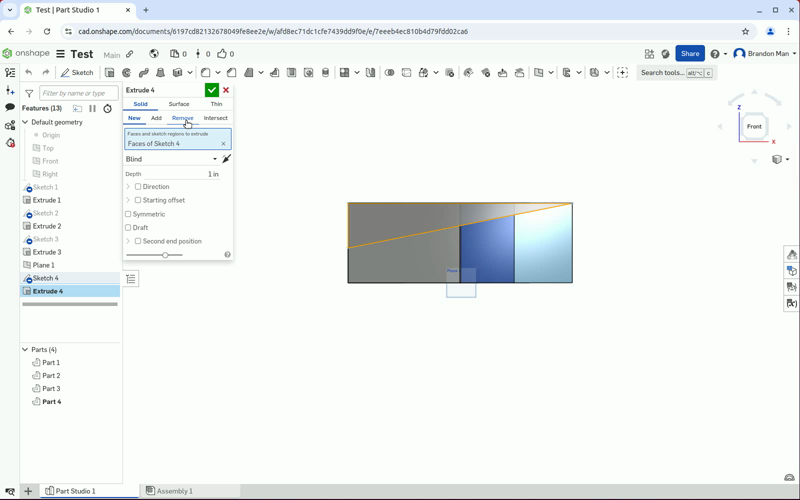
click(186, 120)
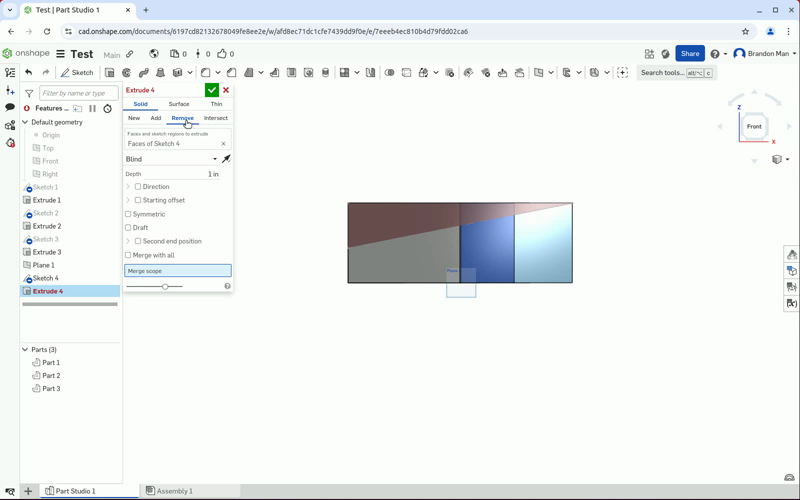
key(tab, 4)
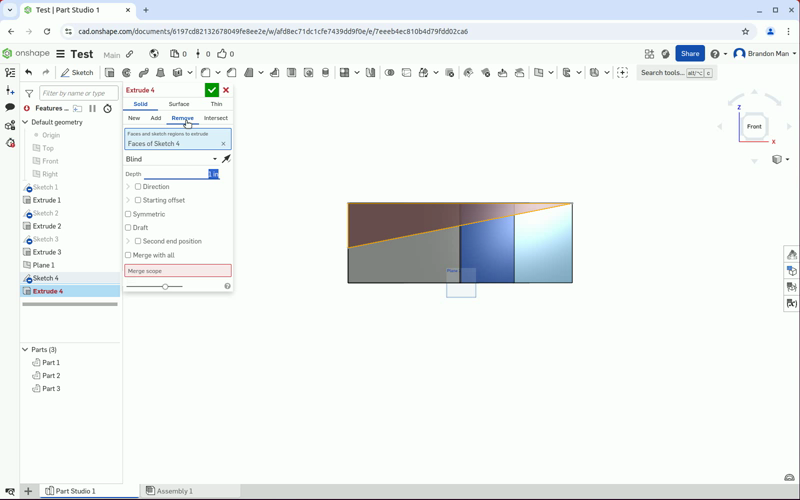
text(30.811)
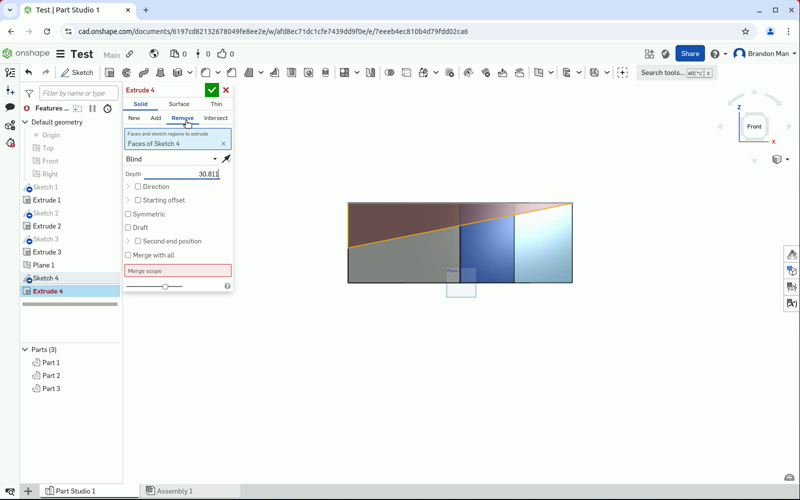
key(tab, 6)
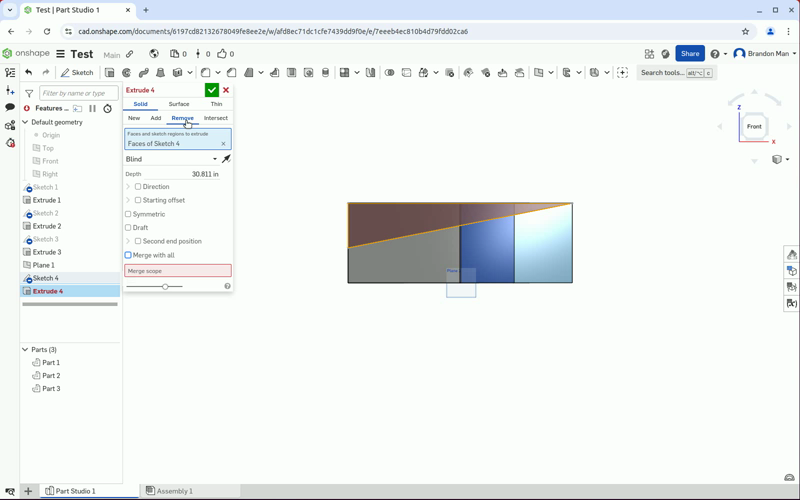
key(space)
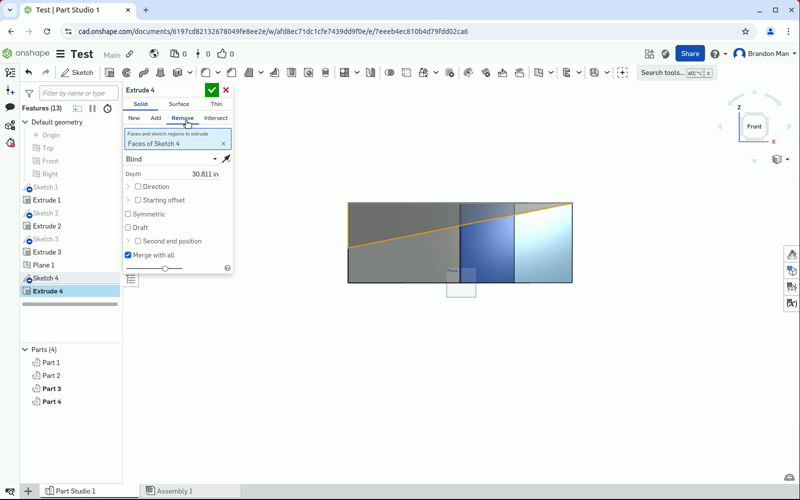
key(enter)
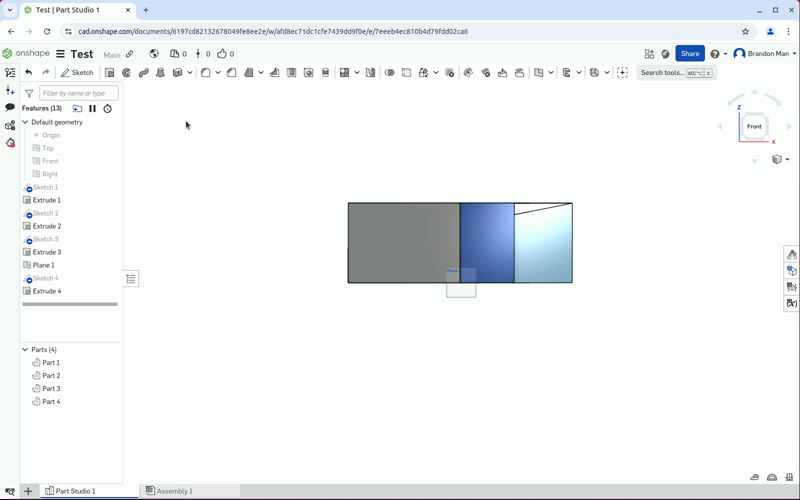
key(shift+h)
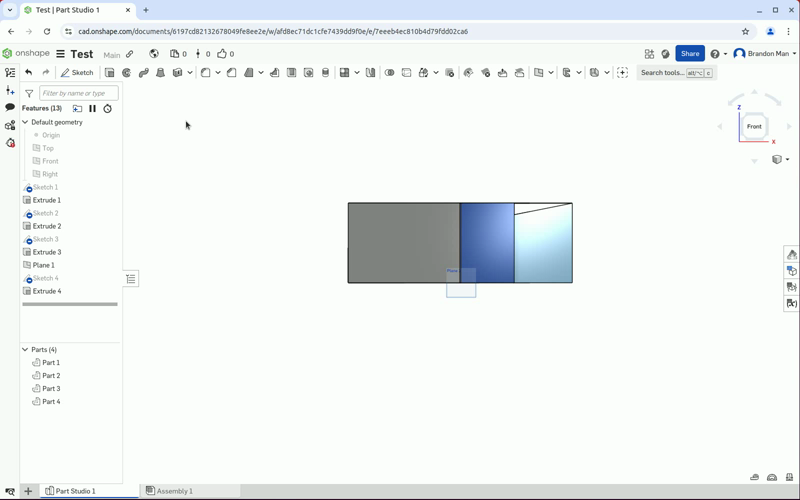
key(shift+h)
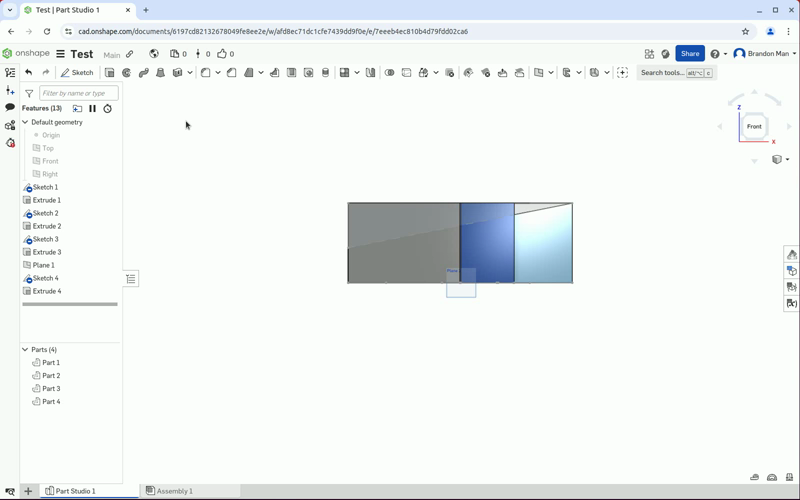
key(shift+7)
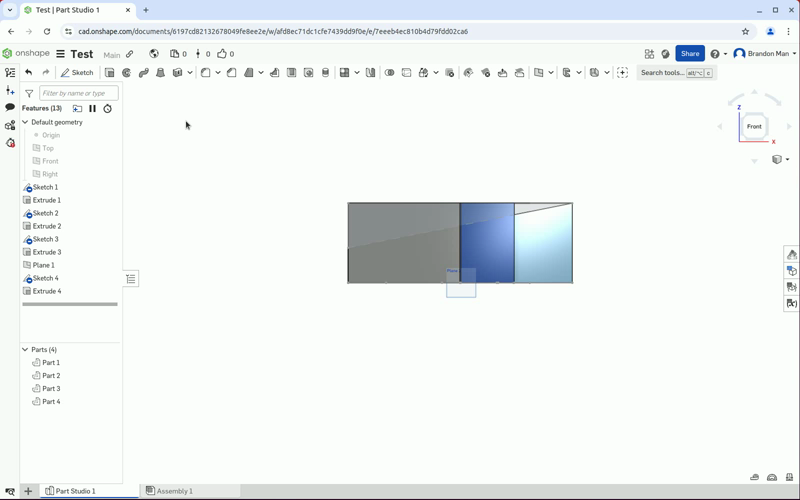
key(left, 2)
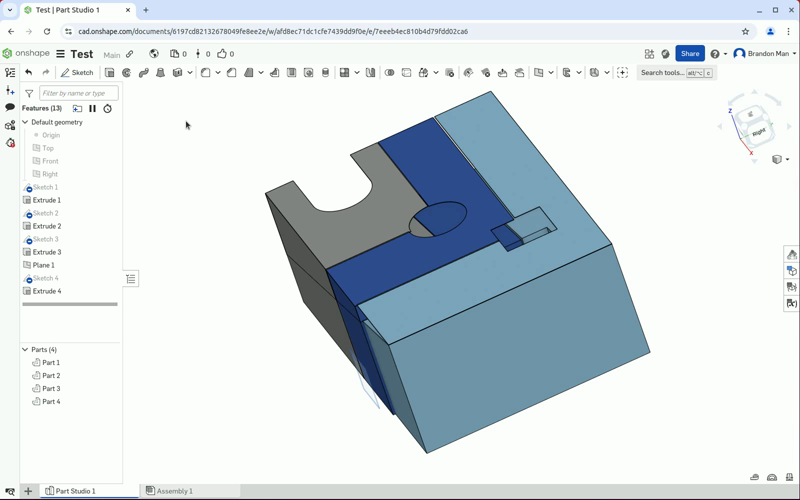
key(down, 2)
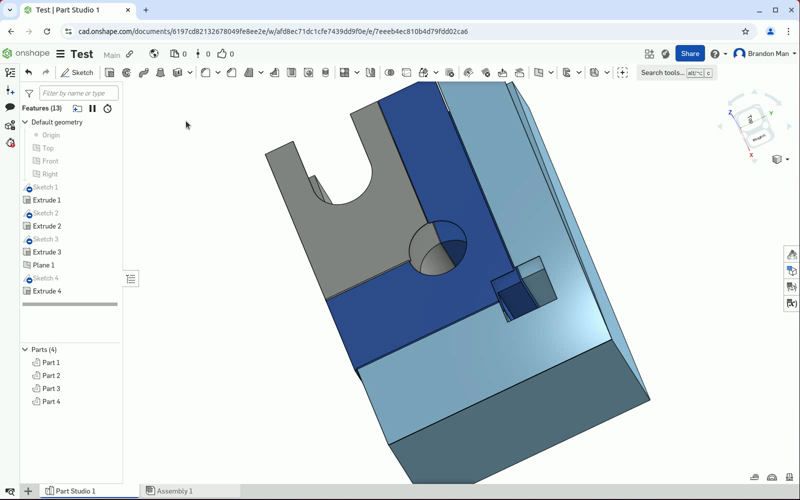
key(up, 2)
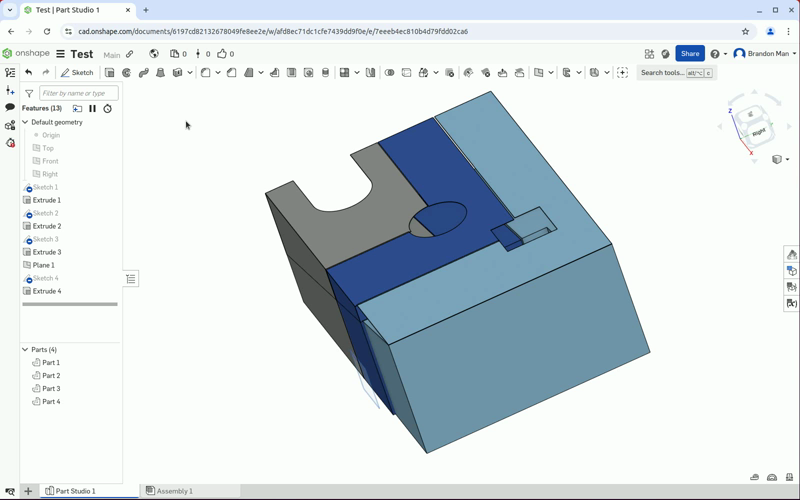
key(right, 2)
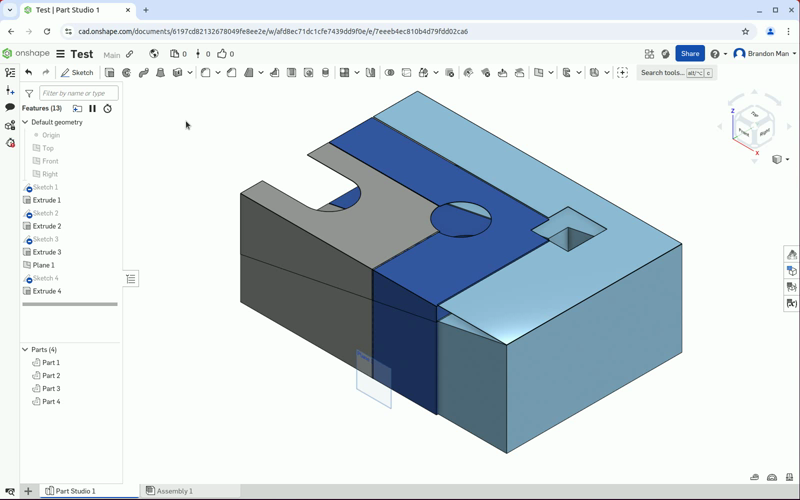
mouse_move(73, 189)
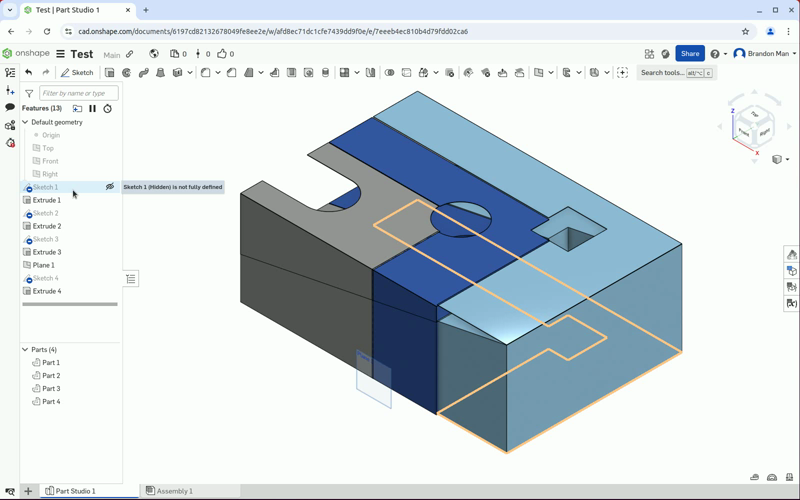
click(73, 189)